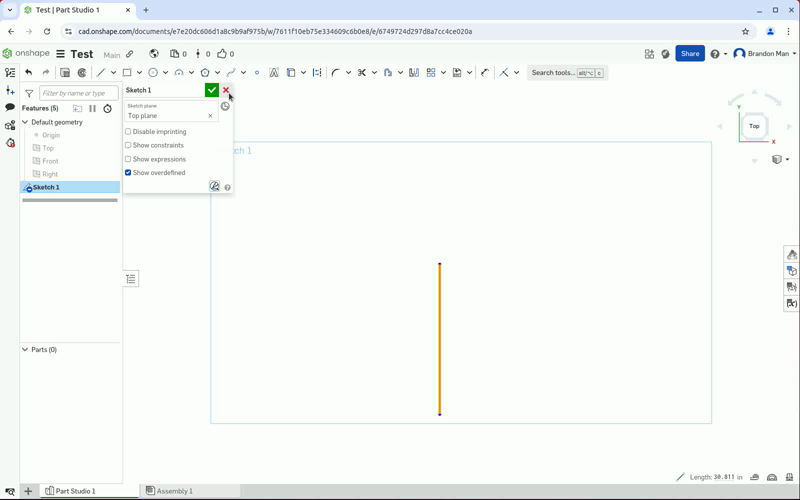
key(shift+h)
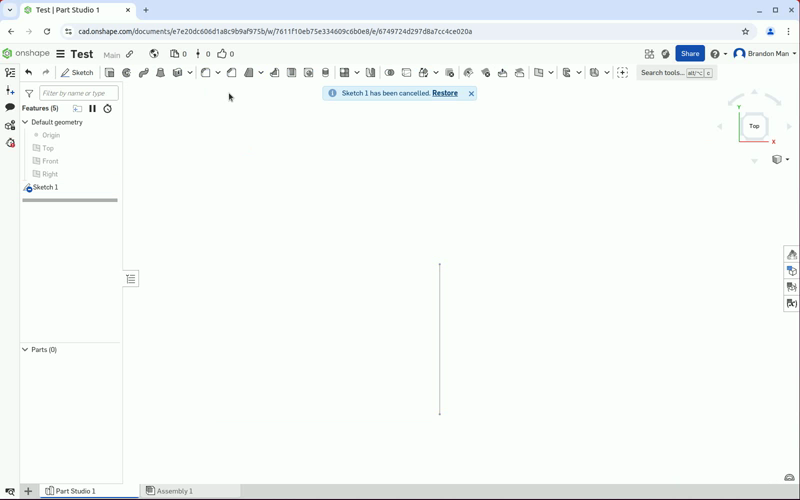
key(shift+s)
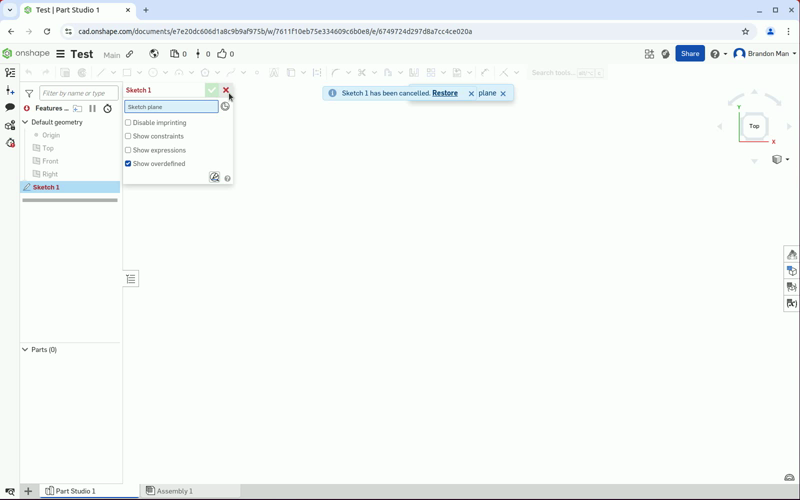
mouse_move(73, 150)
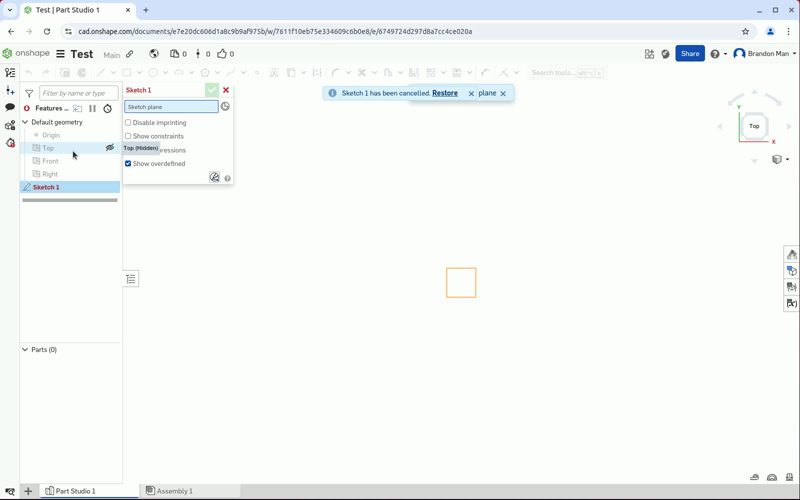
click(73, 150)
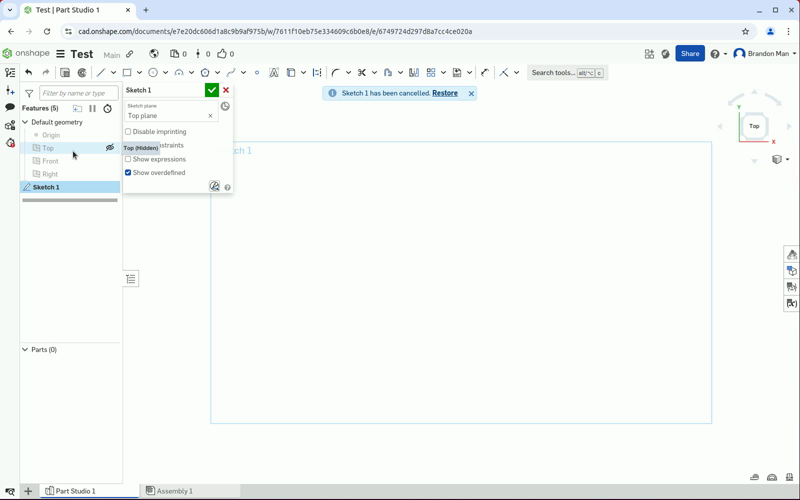
mouse_move(73, 352)
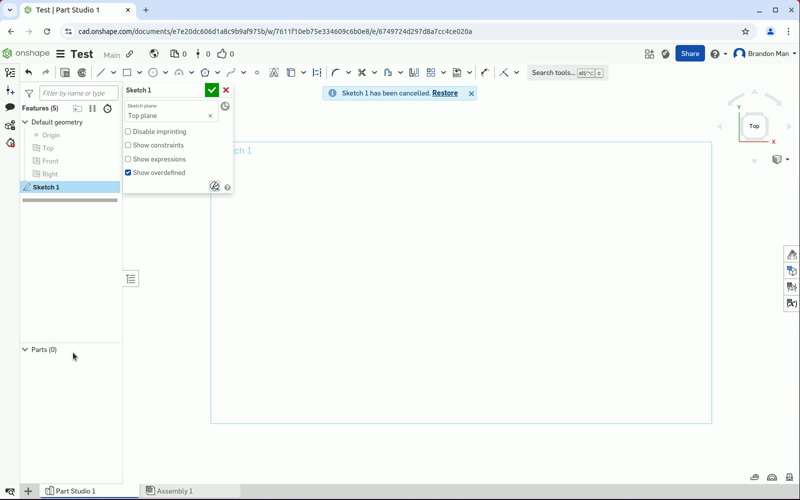
key(y)
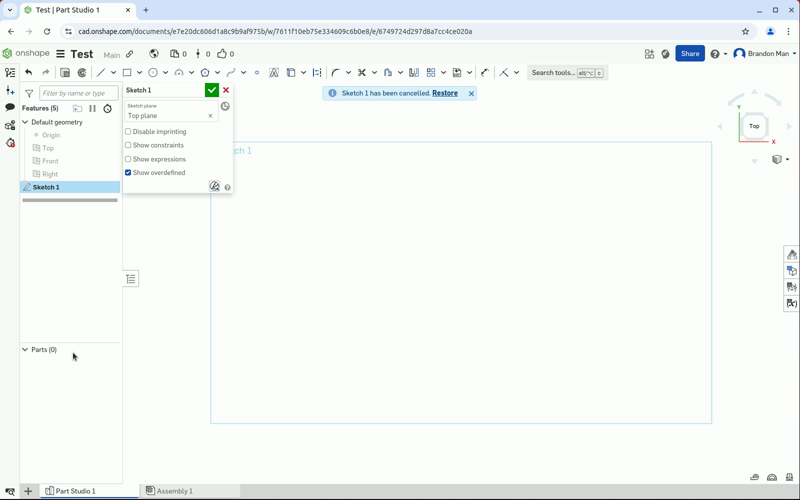
key(c)
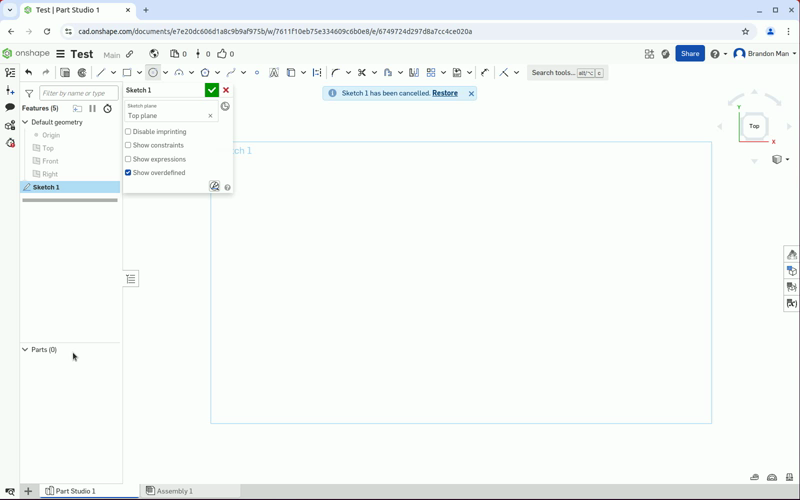
key_down(shift)
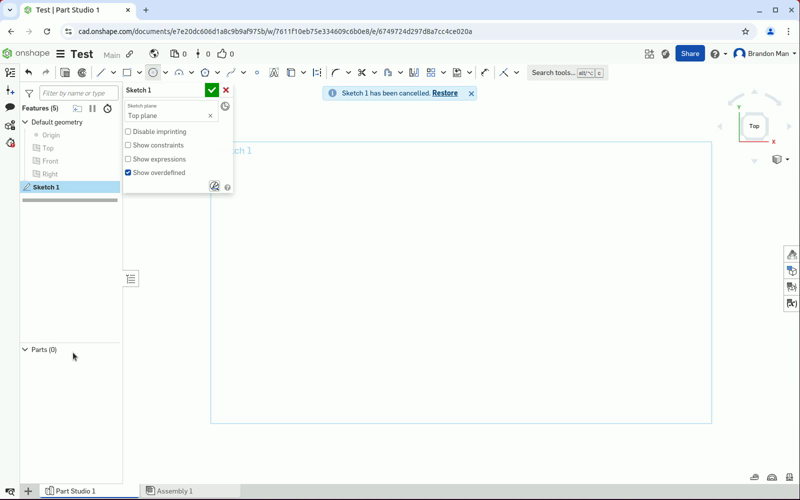
mouse_move(482, 282)
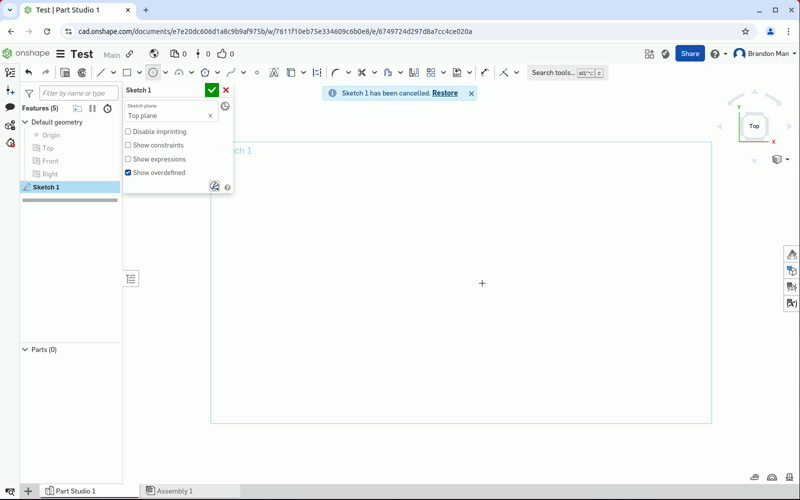
click(482, 282)
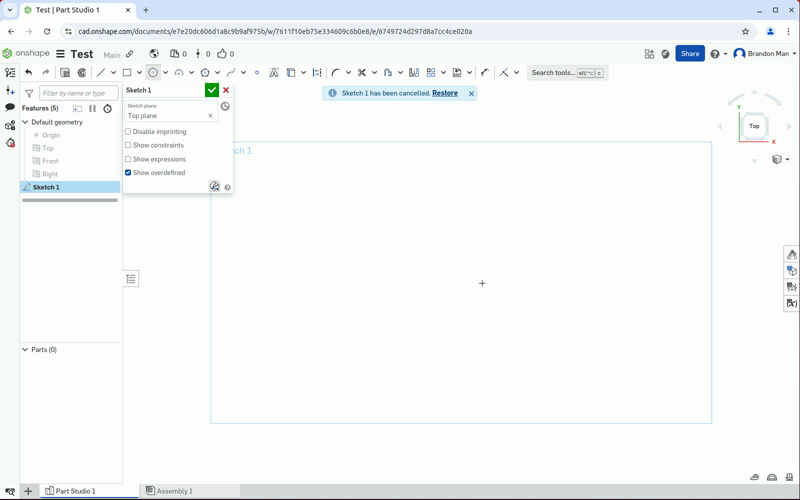
key_up(shift)
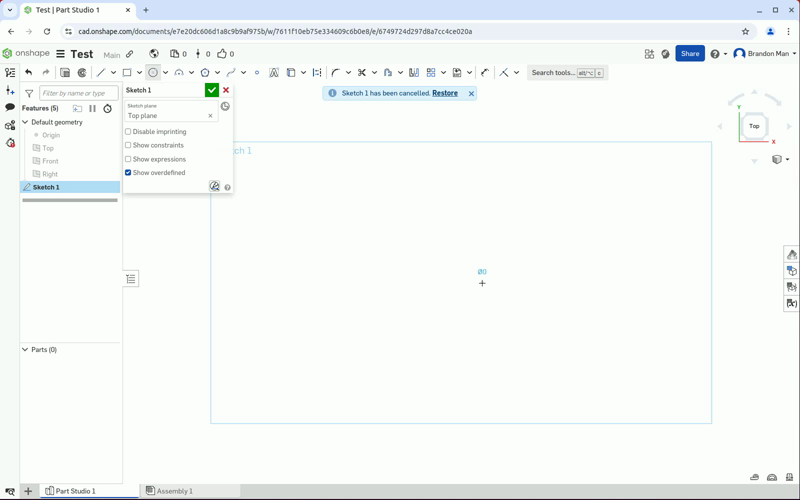
mouse_move(487, 282)
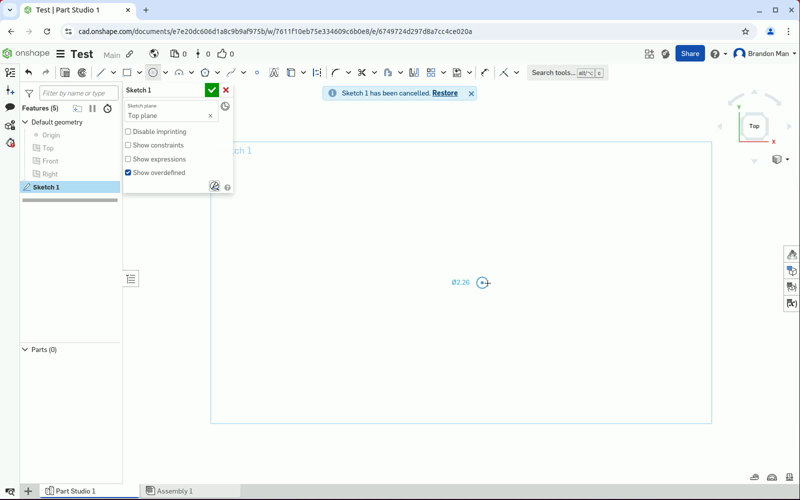
click(487, 282)
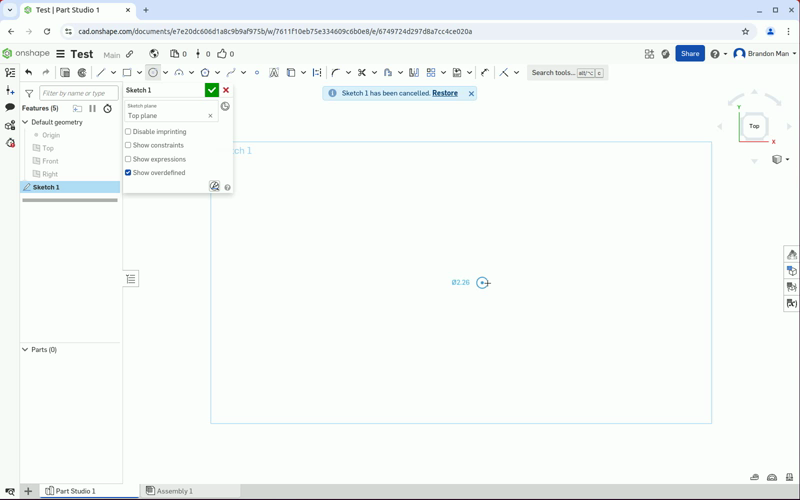
key(esc)
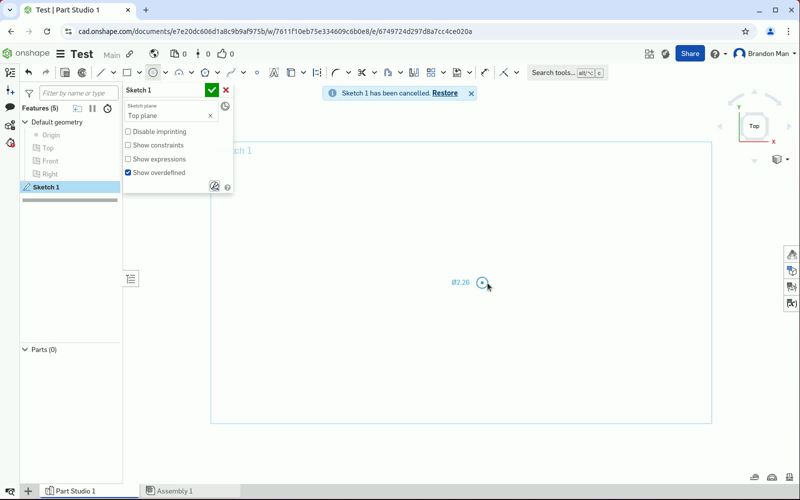
mouse_move(485, 286)
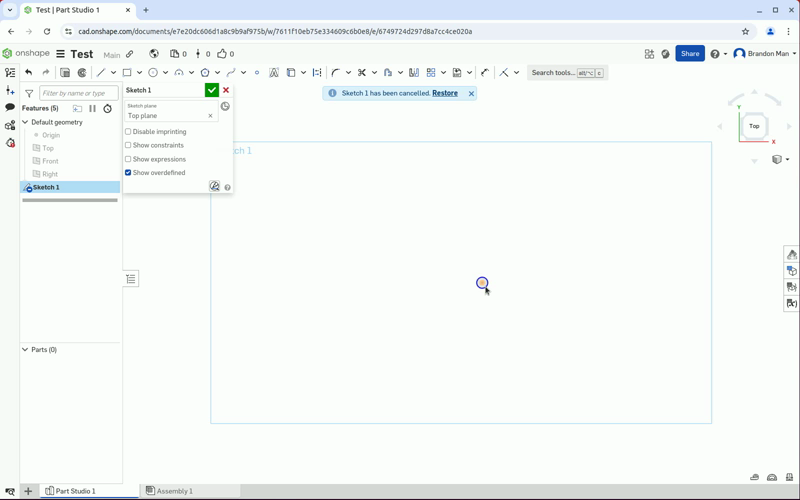
scroll(6)
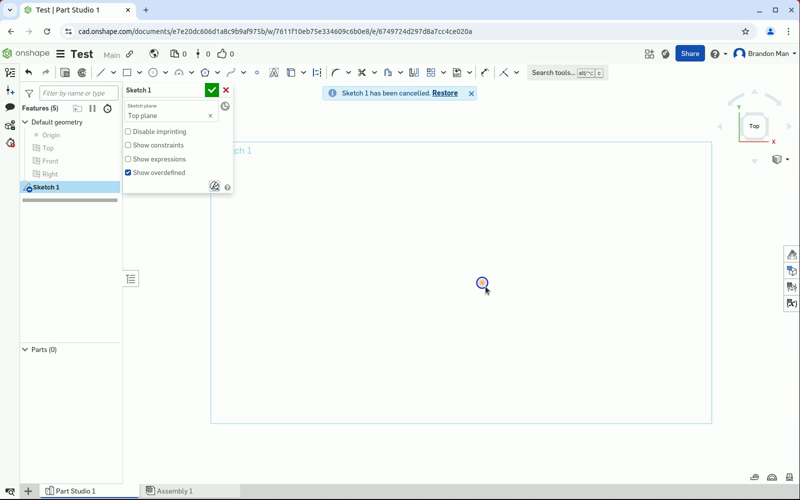
scroll(6)
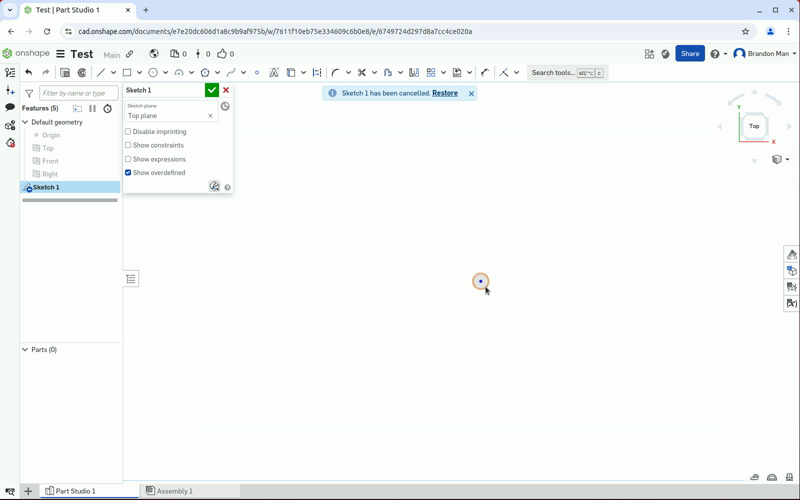
scroll(6)
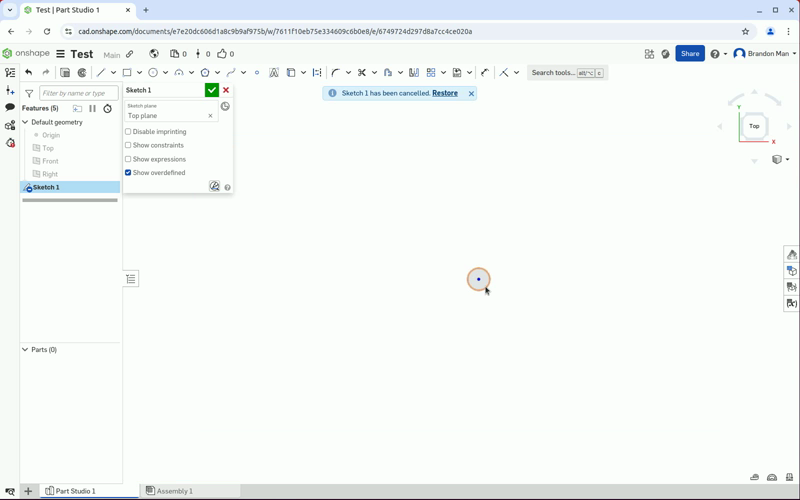
scroll(6)
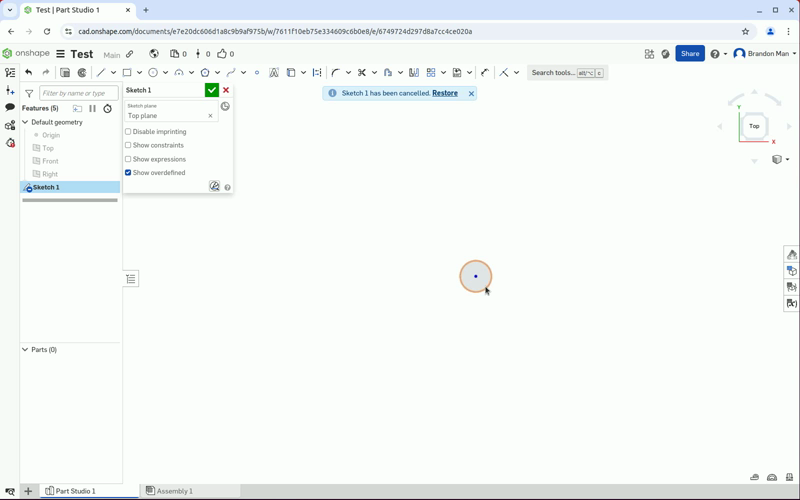
scroll(6)
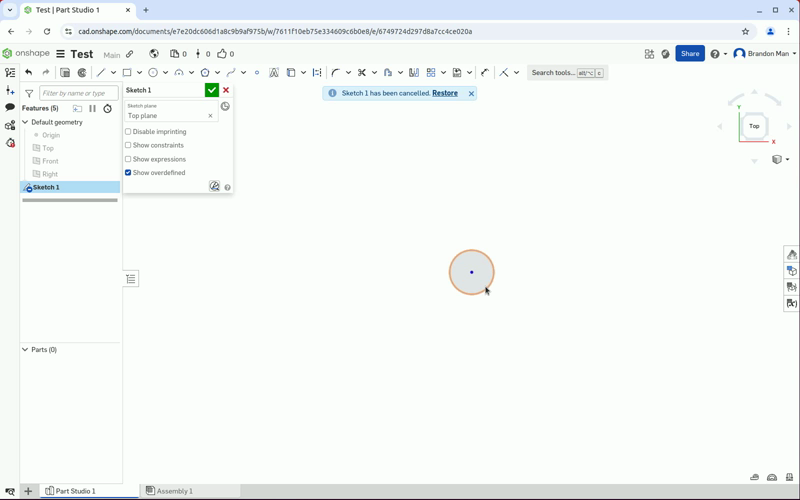
scroll(6)
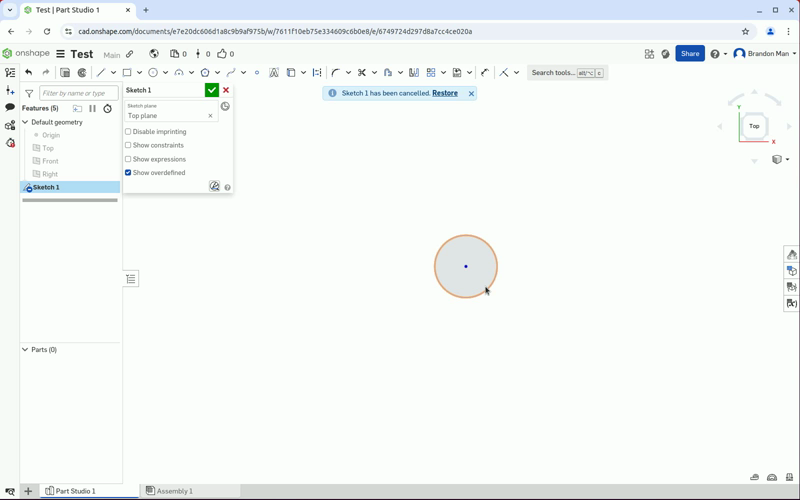
scroll(6)
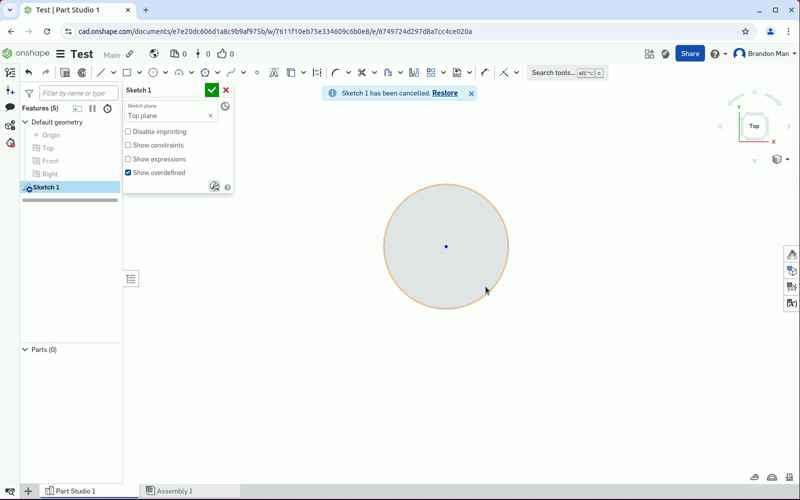
click(485, 286)
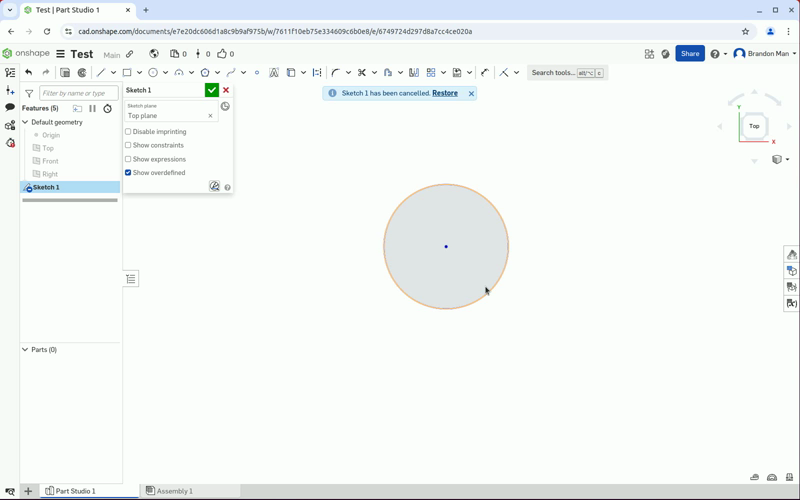
scroll(-6)
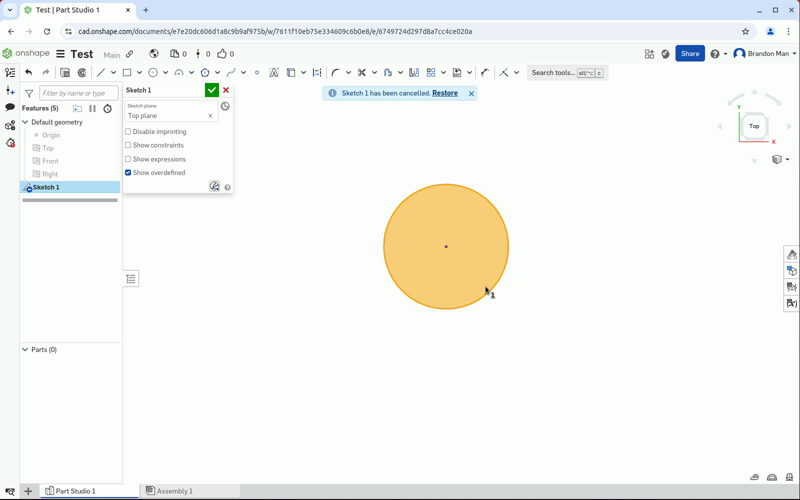
scroll(-6)
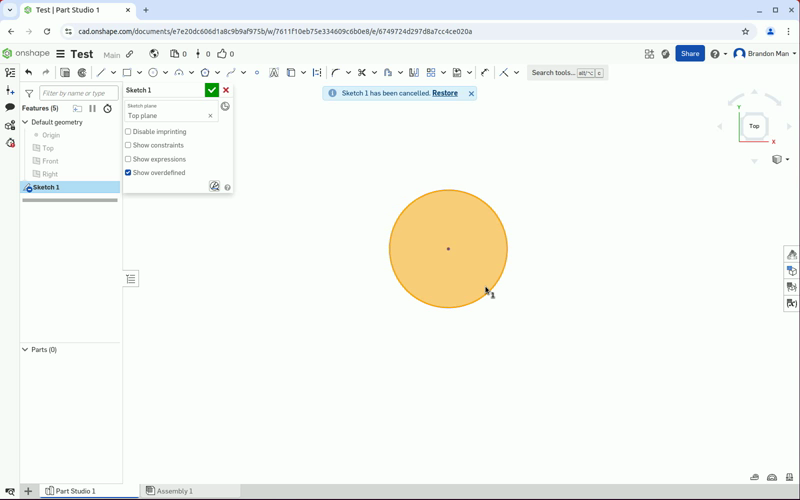
scroll(-6)
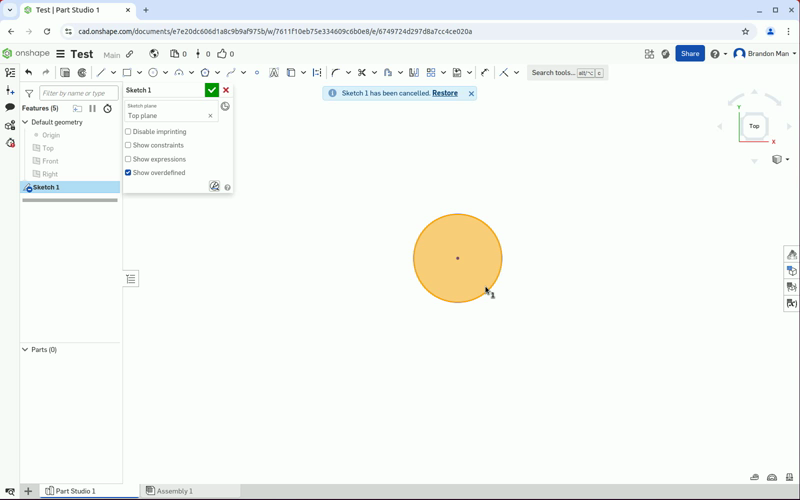
scroll(-6)
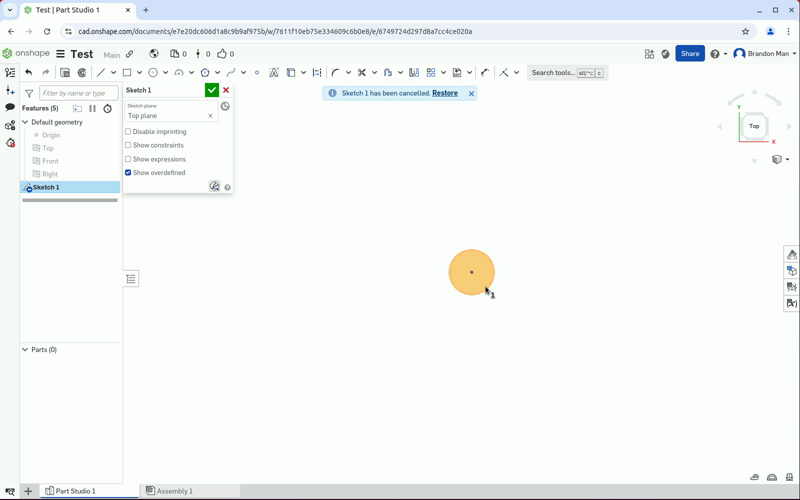
scroll(-6)
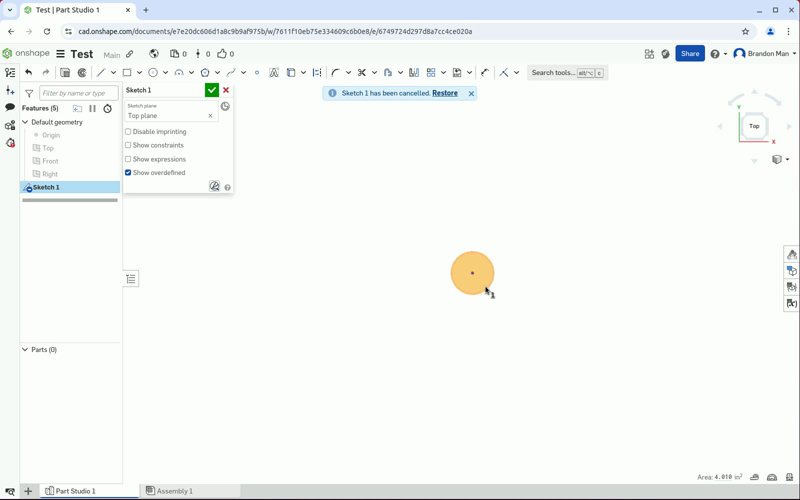
scroll(-6)
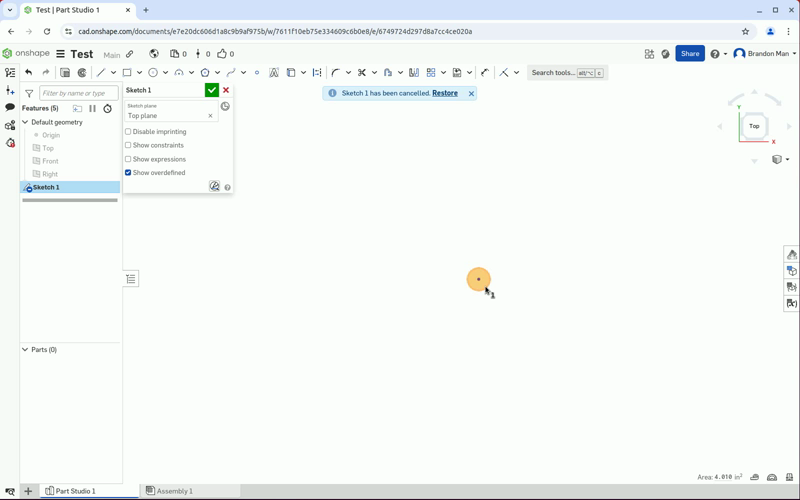
scroll(-6)
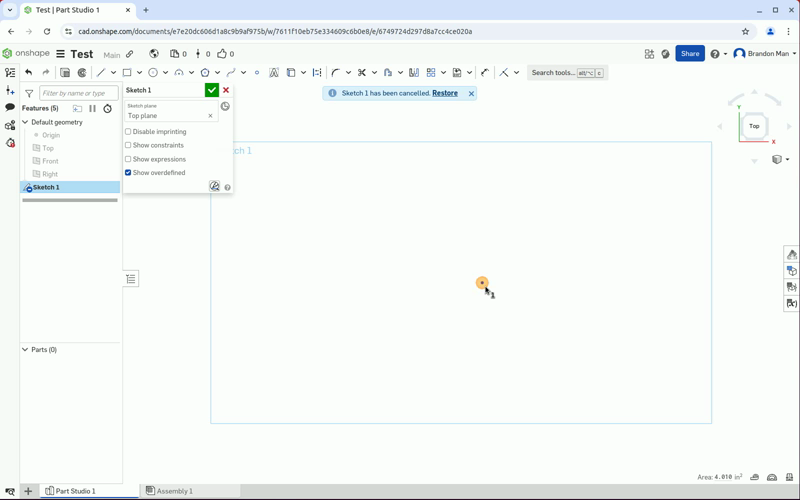
mouse_move(73, 352)
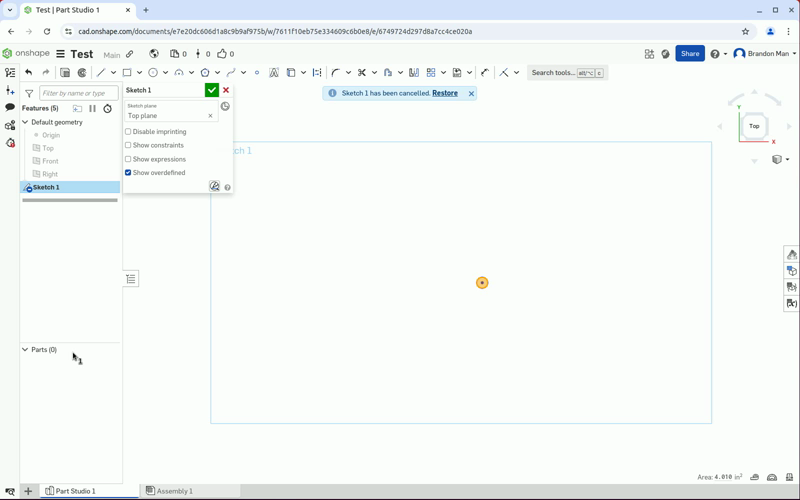
key(shift+y)
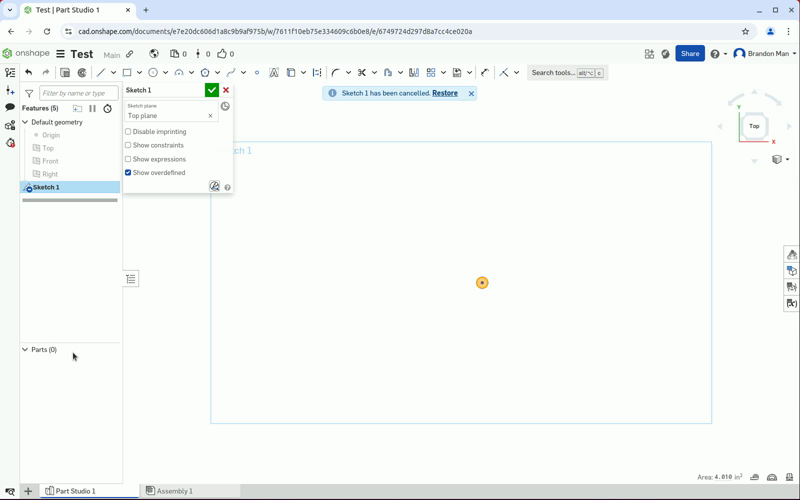
key(shift+e)
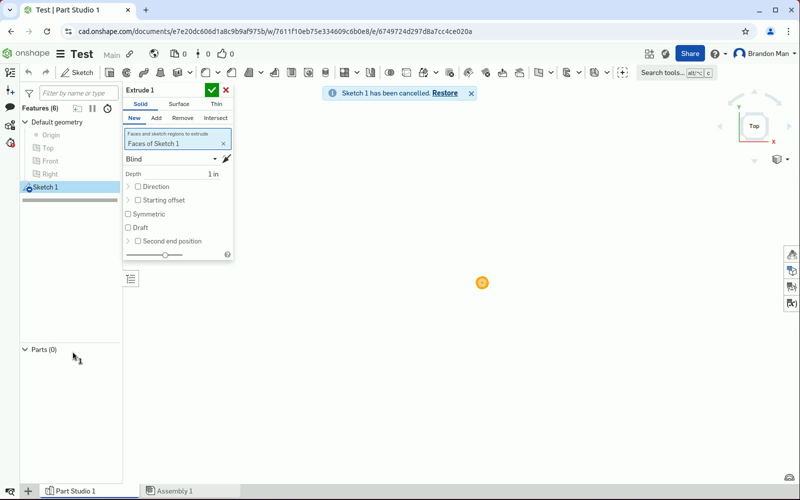
mouse_move(143, 106)
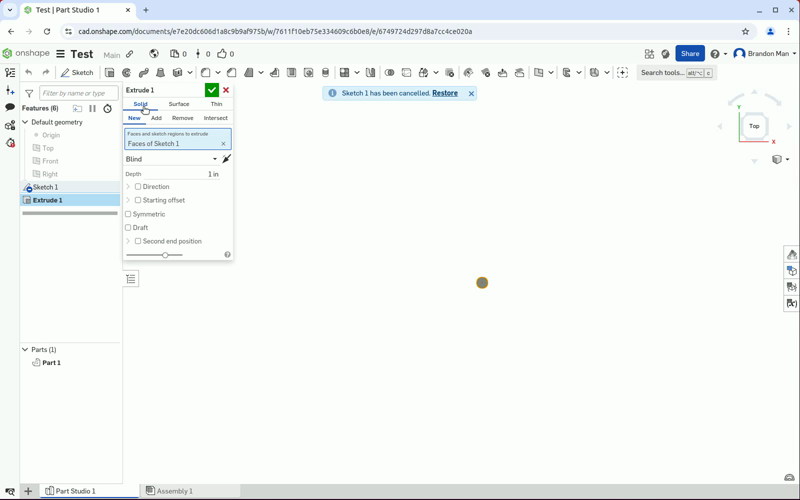
click(143, 106)
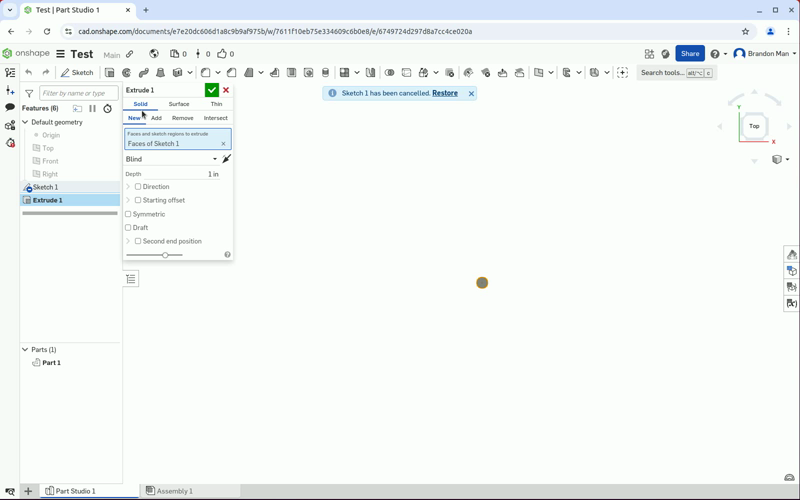
mouse_move(137, 120)
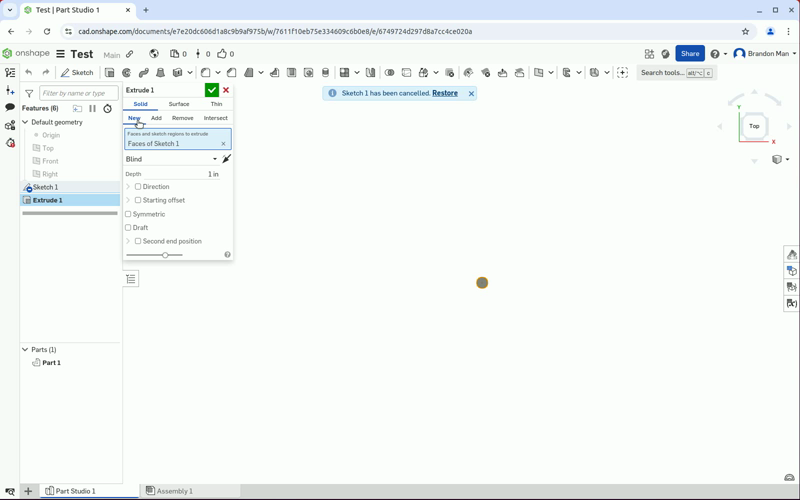
click(137, 120)
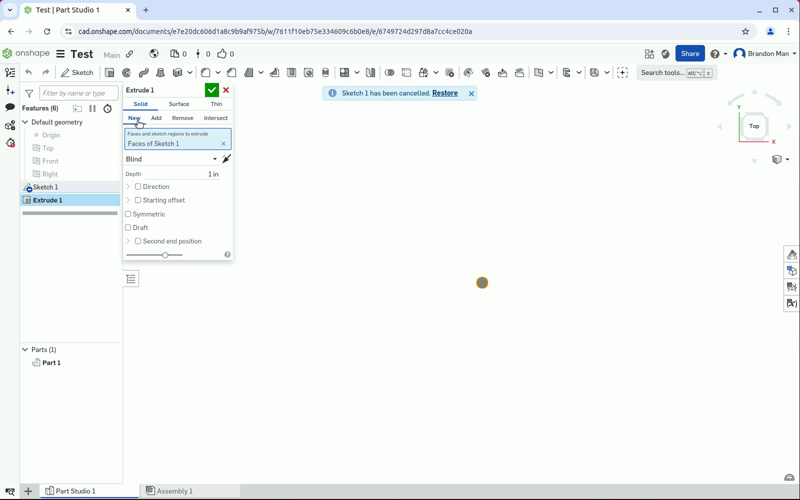
key(tab, 4)
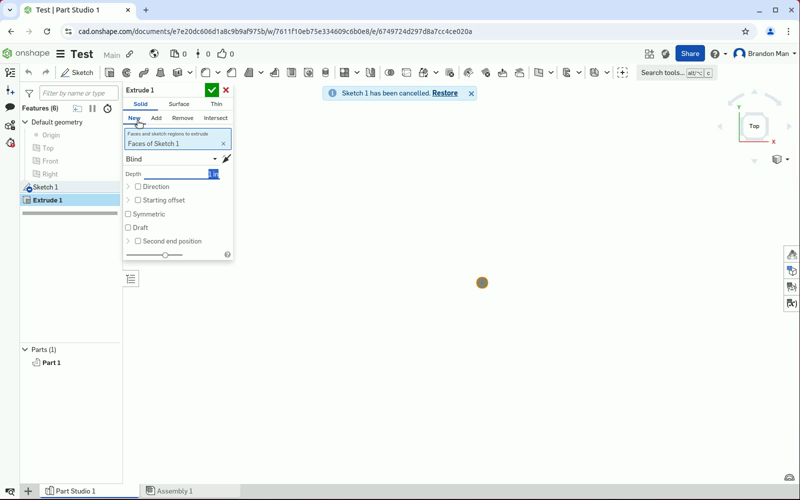
text(23.108)
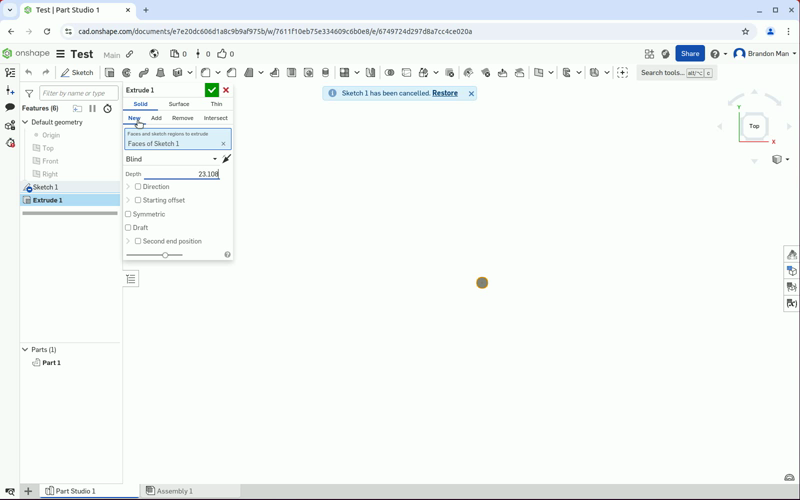
key(enter)
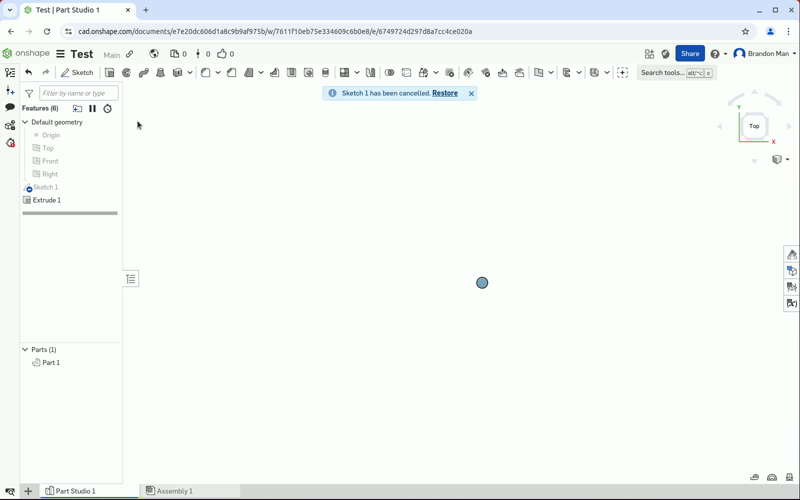
key(shift+h)
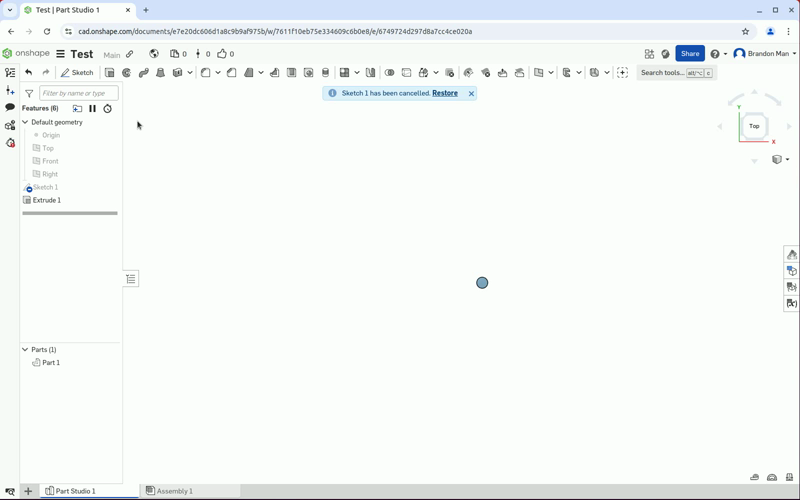
key(shift+h)
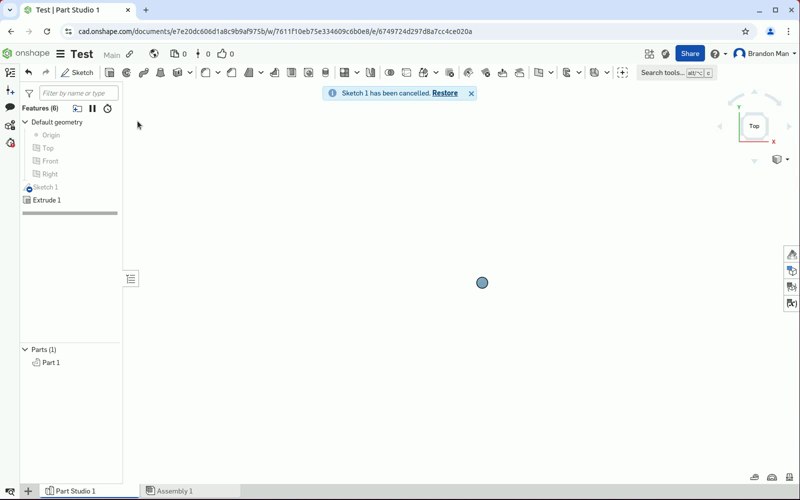
mouse_move(73, 189)
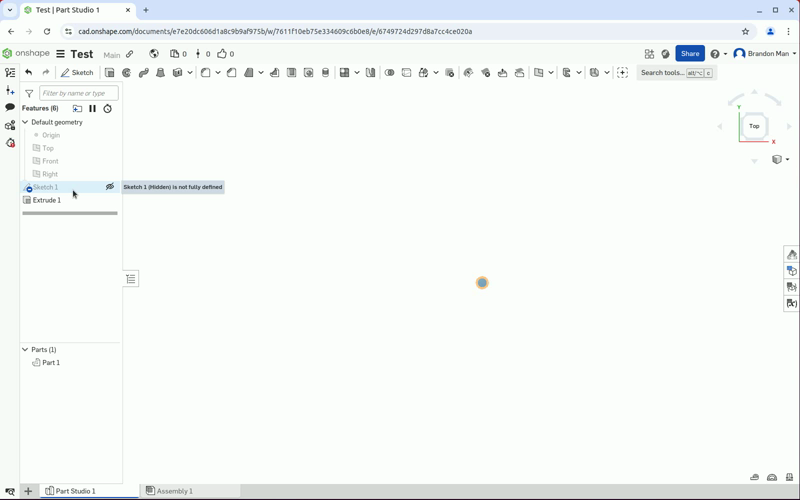
click(73, 189)
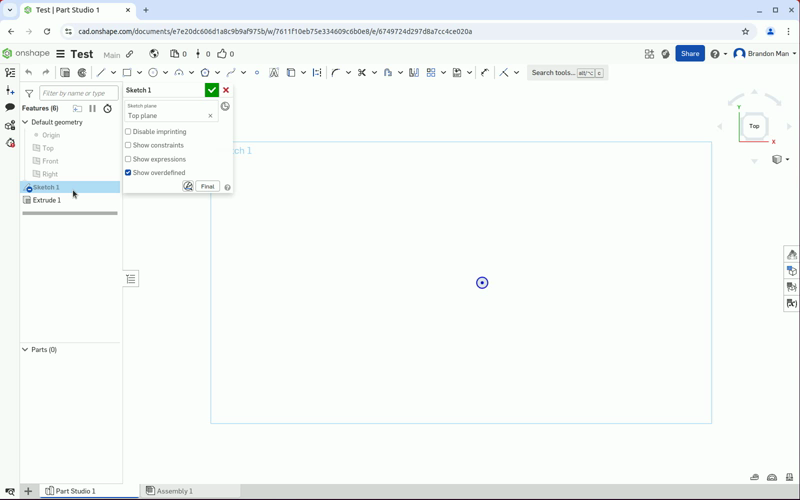
mouse_move(229, 92)
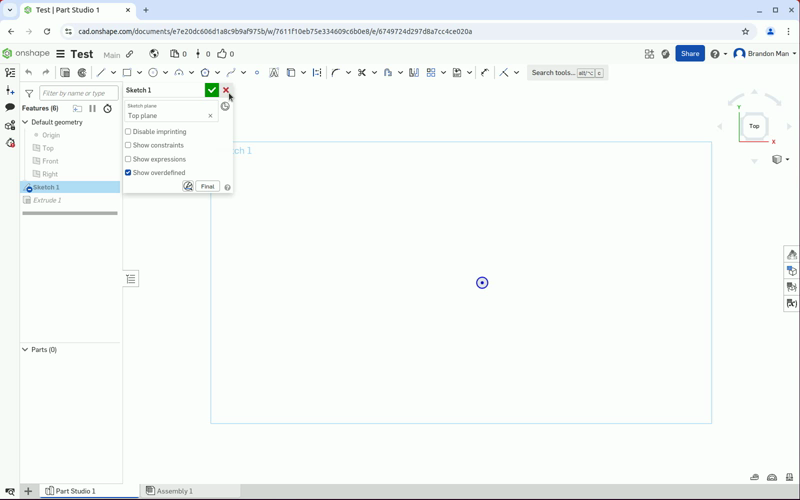
click(229, 92)
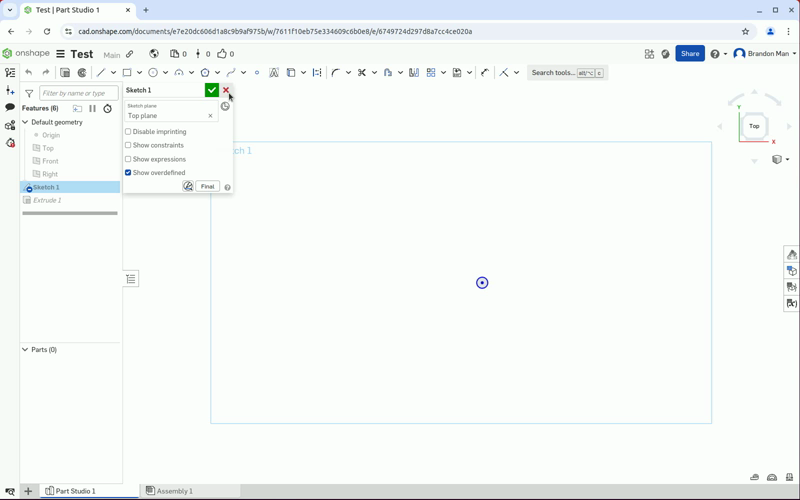
key(shift+s)
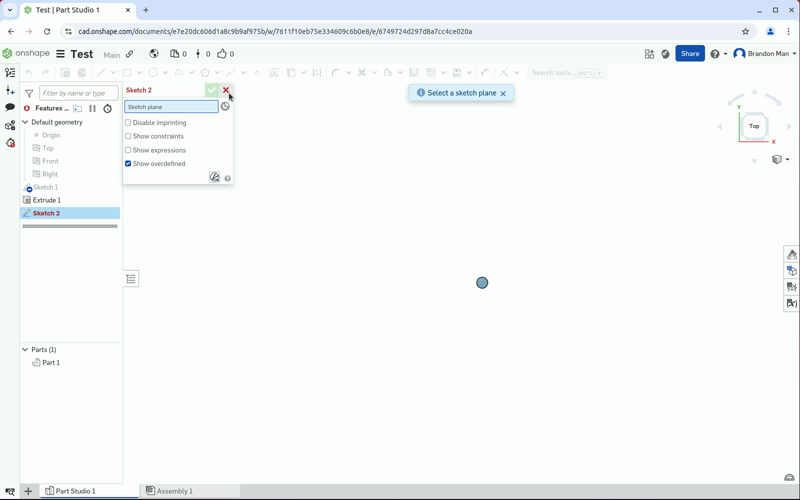
mouse_move(73, 150)
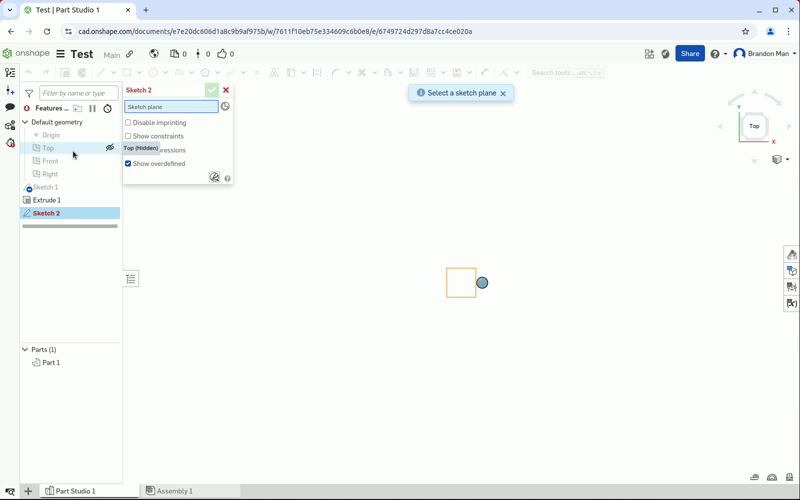
click(73, 150)
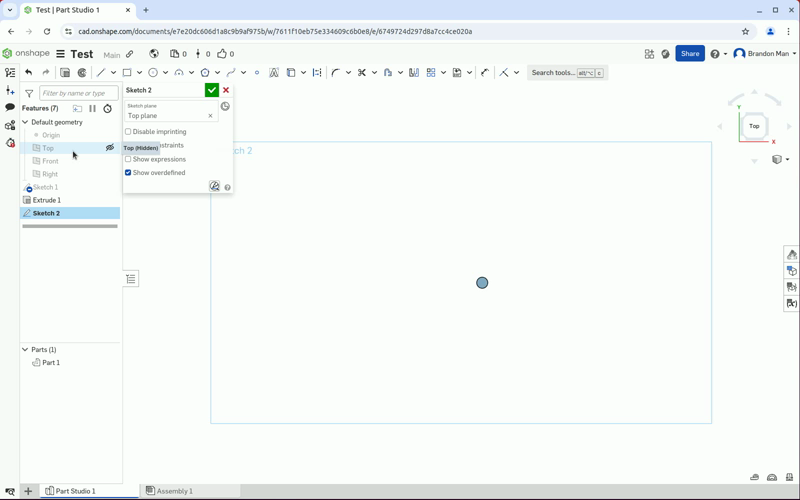
mouse_move(73, 352)
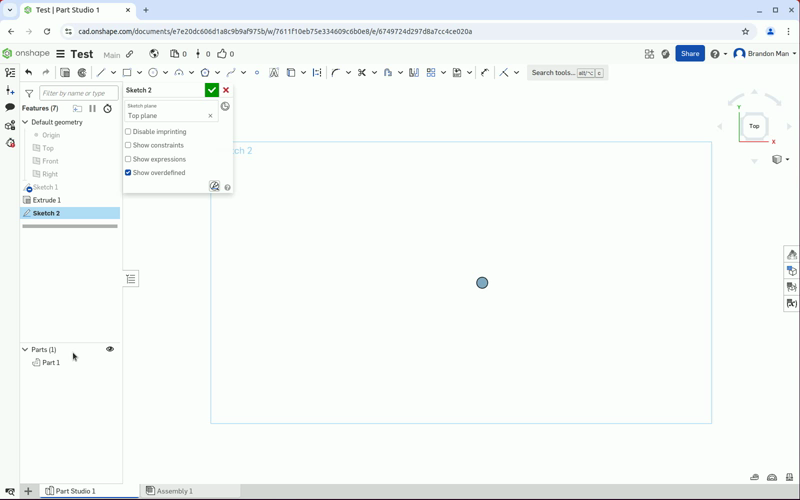
key(y)
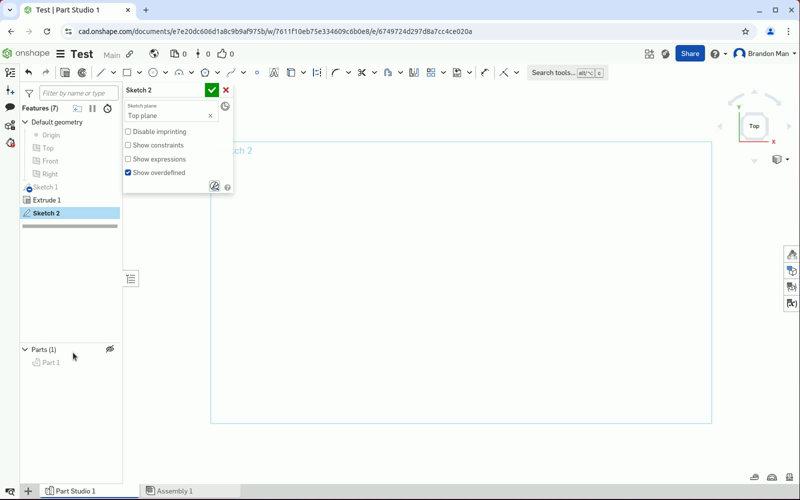
key(c)
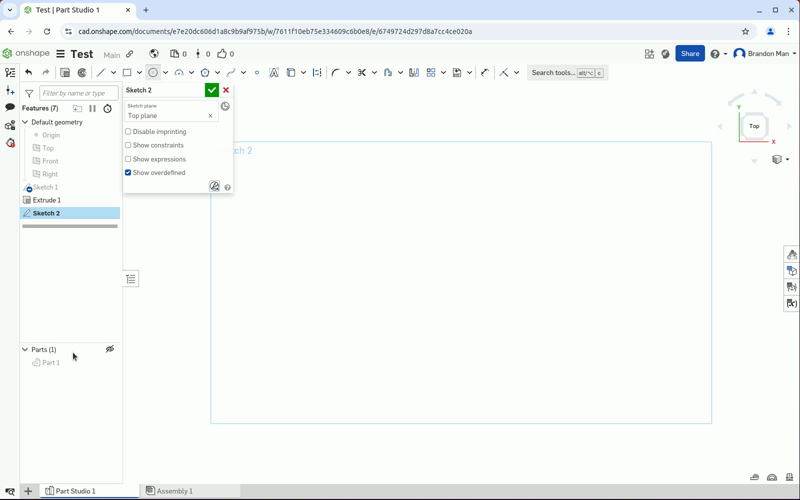
key_down(shift)
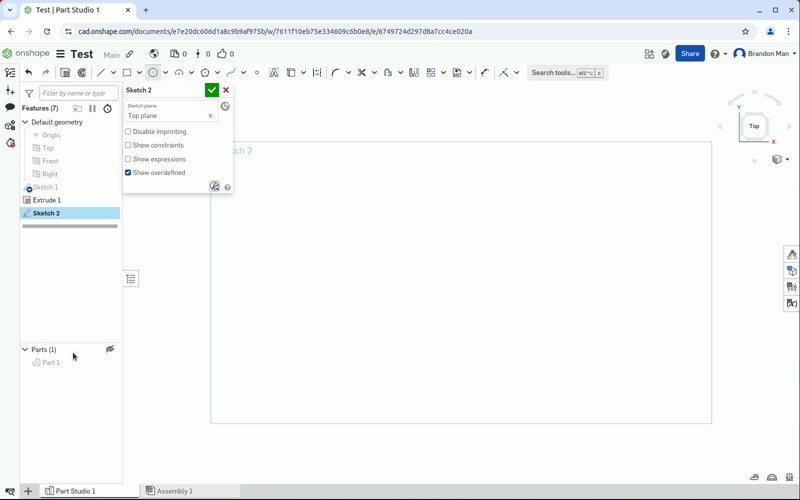
mouse_move(501, 282)
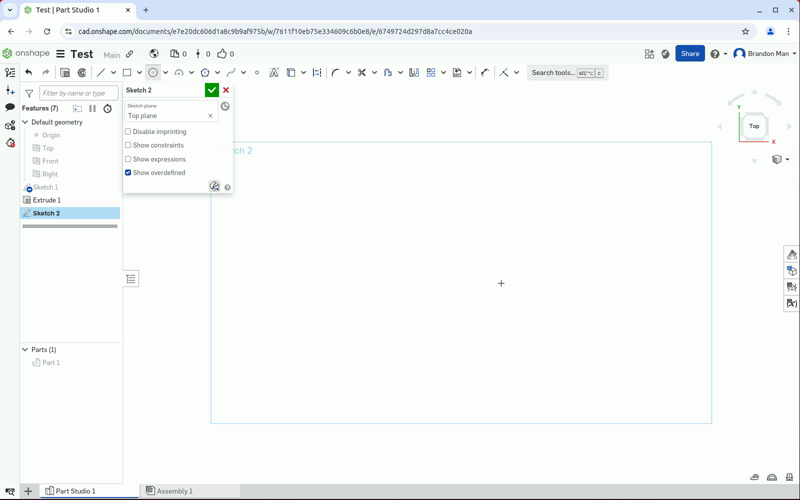
click(501, 282)
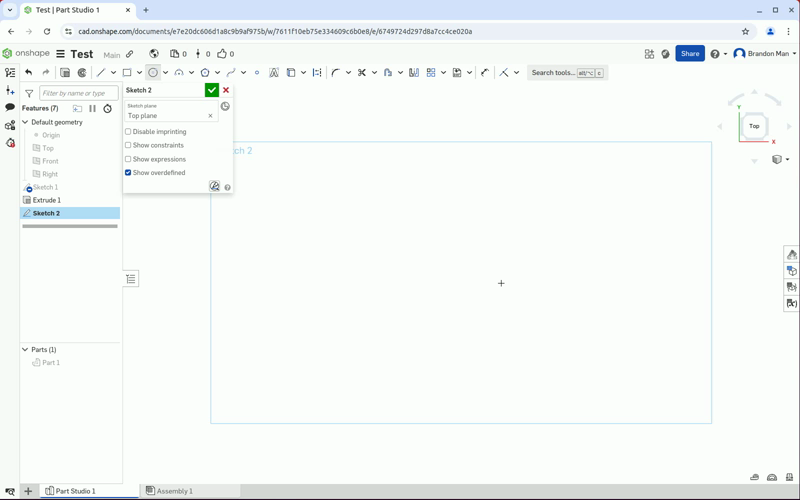
key_up(shift)
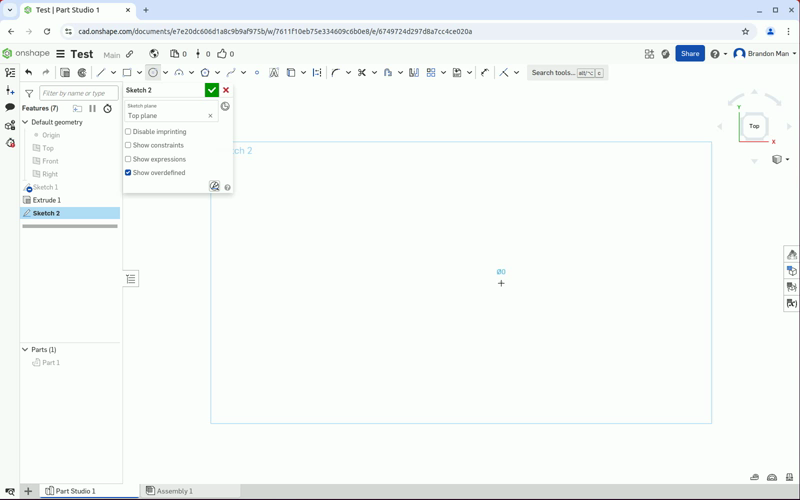
mouse_move(505, 282)
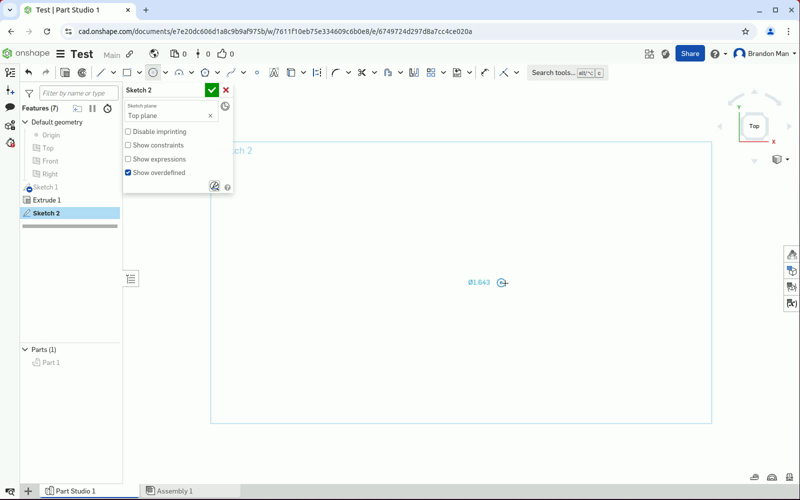
click(505, 282)
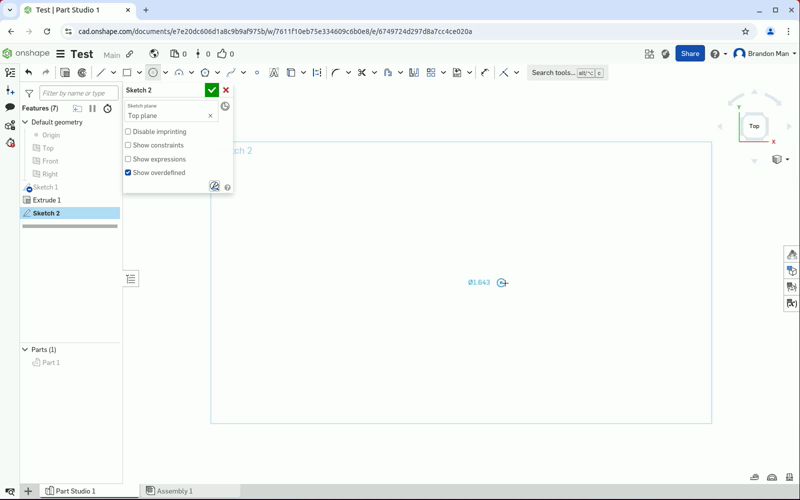
key(esc)
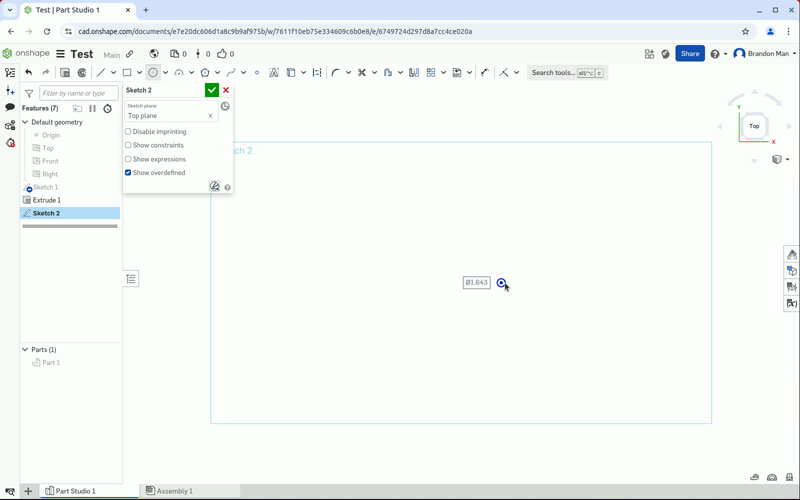
mouse_move(500, 285)
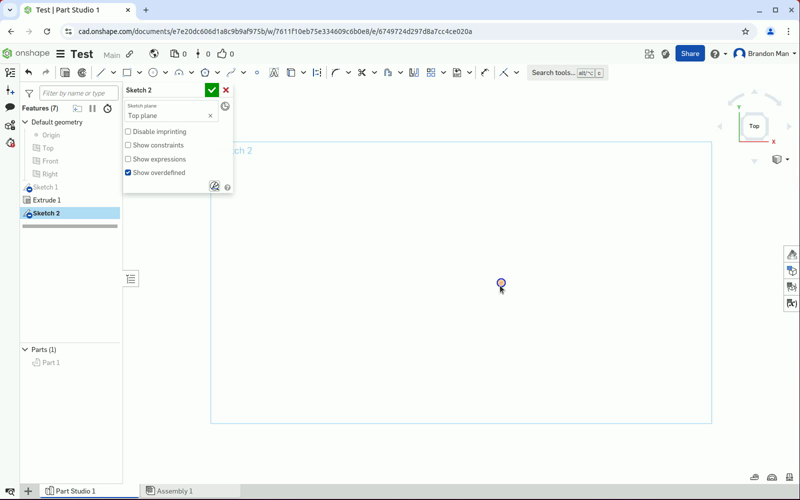
scroll(6)
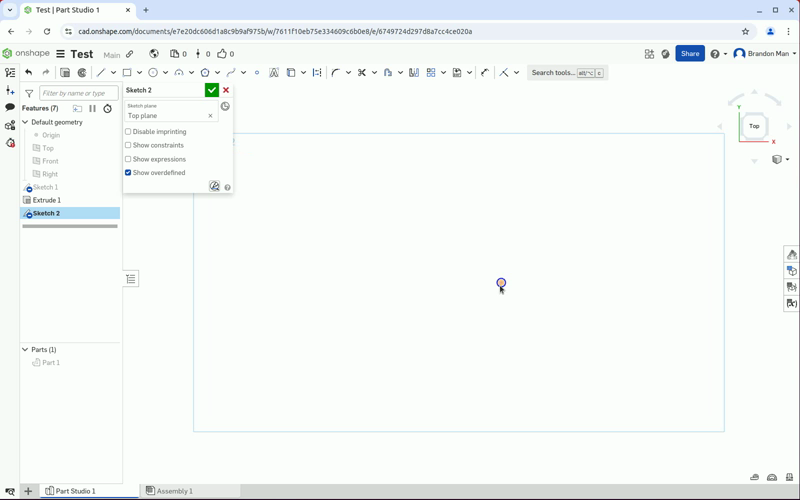
scroll(6)
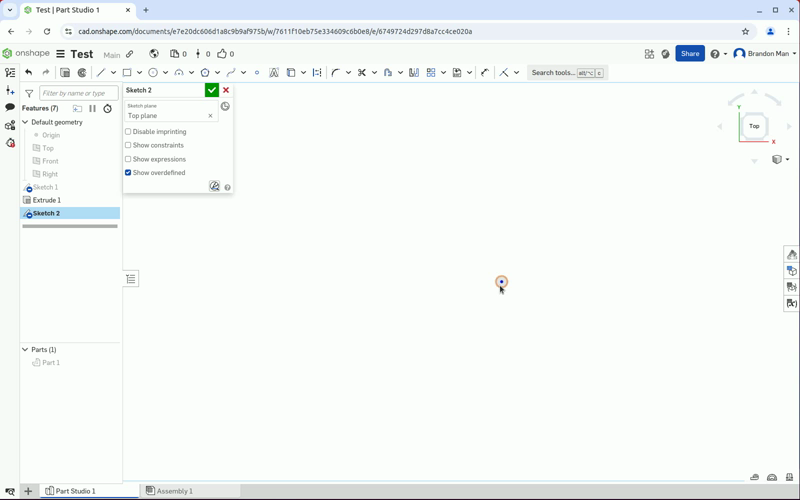
scroll(6)
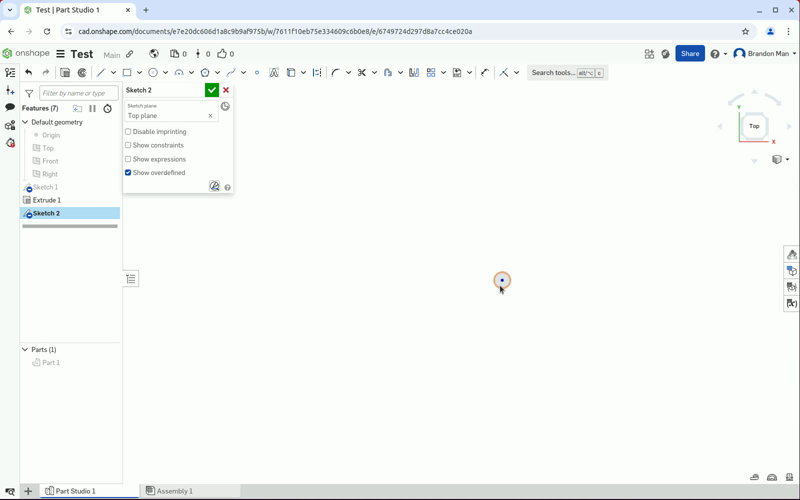
scroll(6)
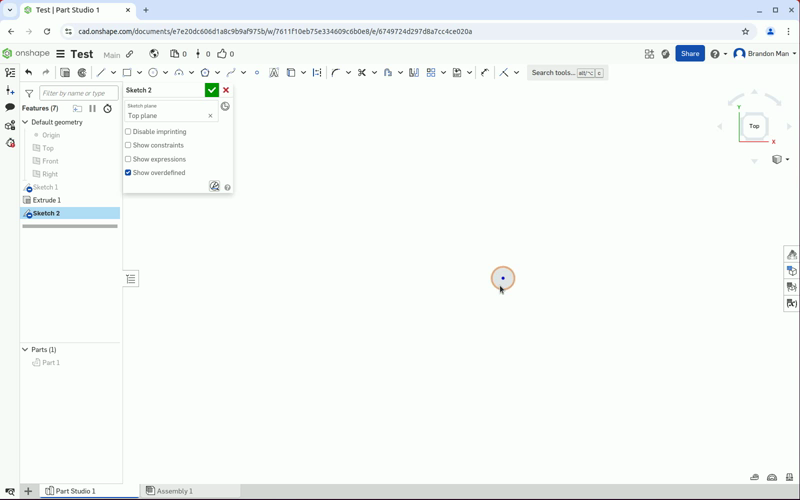
scroll(6)
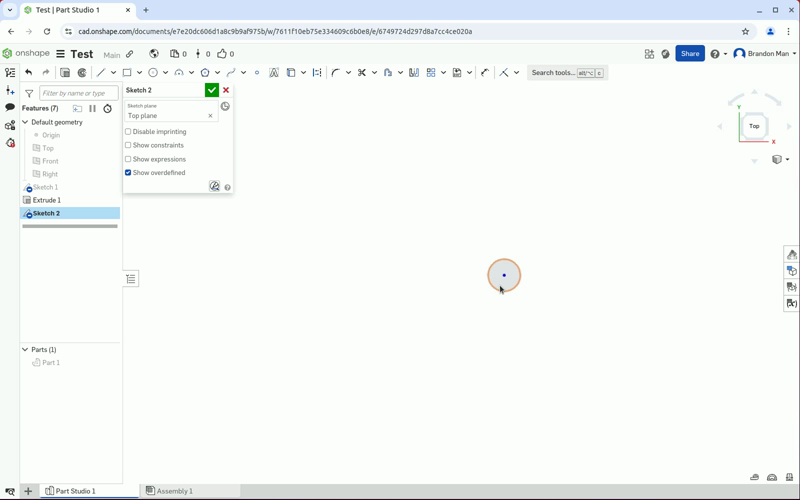
scroll(6)
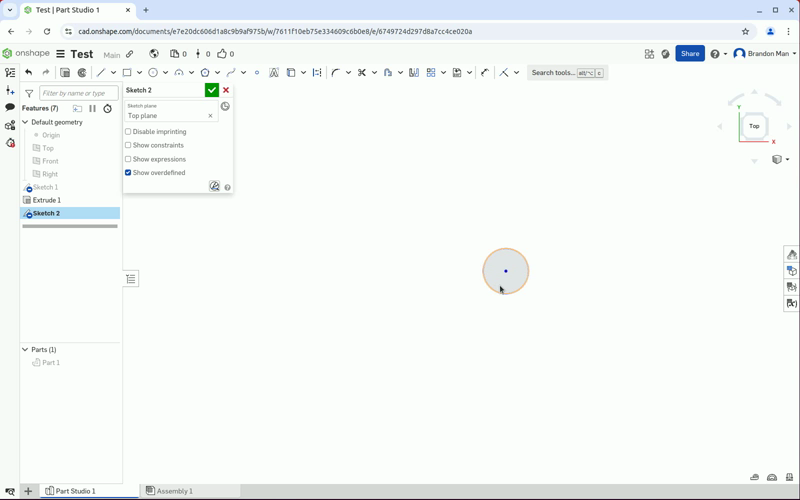
scroll(6)
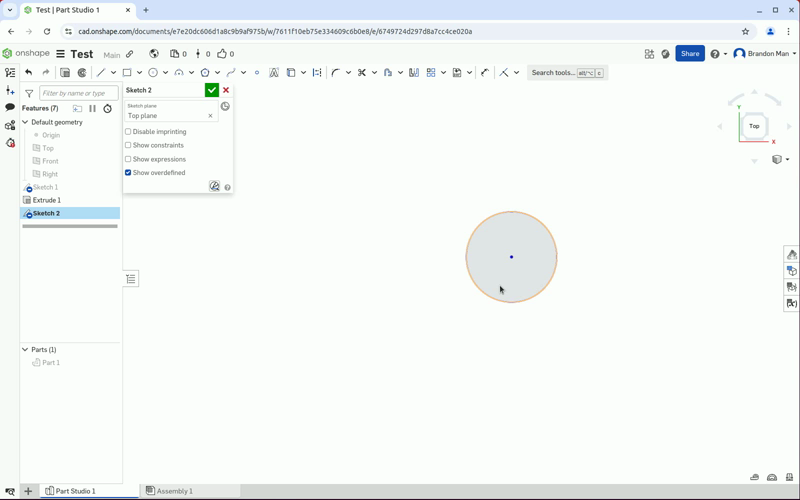
click(500, 285)
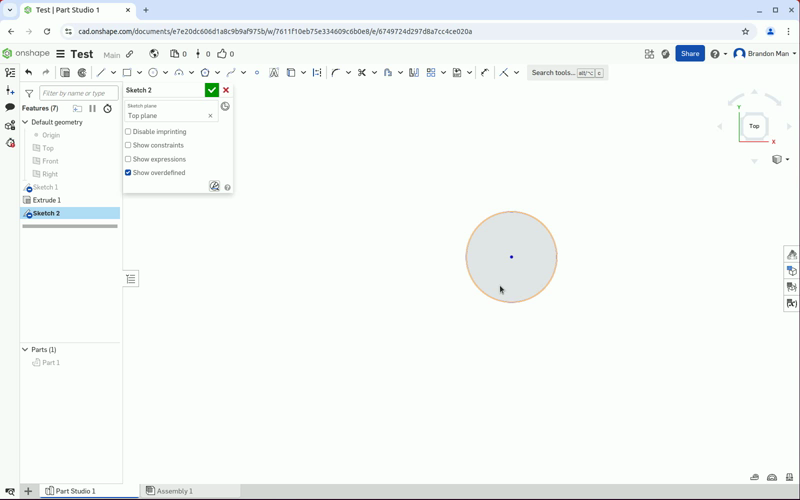
scroll(-6)
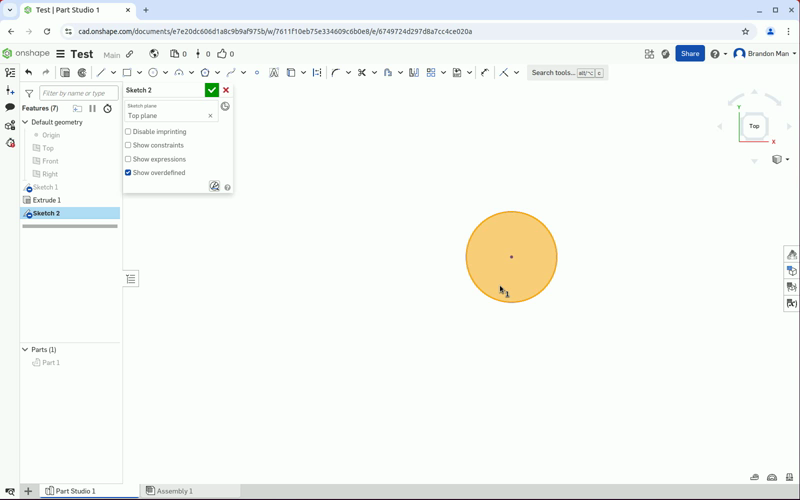
scroll(-6)
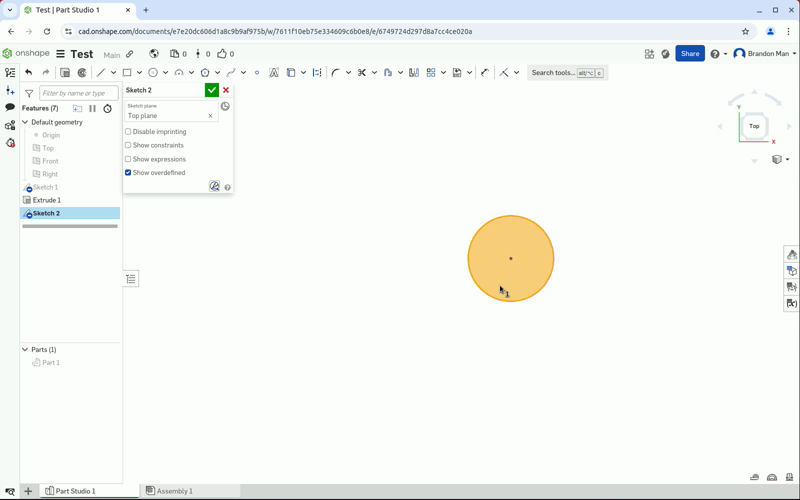
scroll(-6)
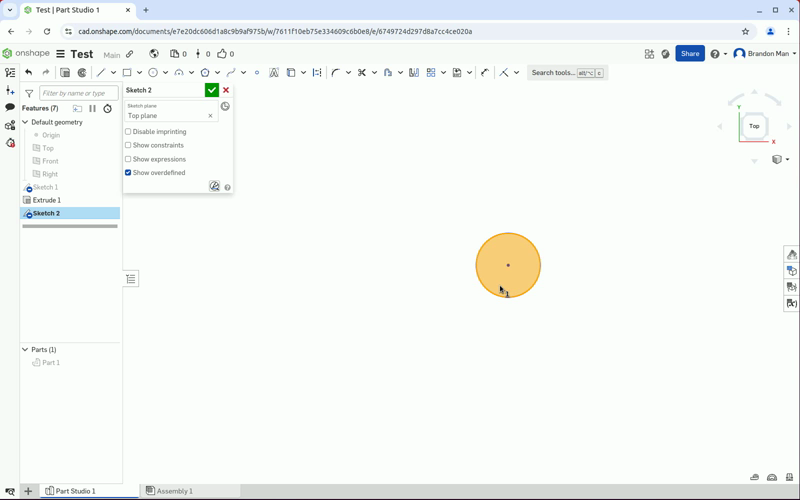
scroll(-6)
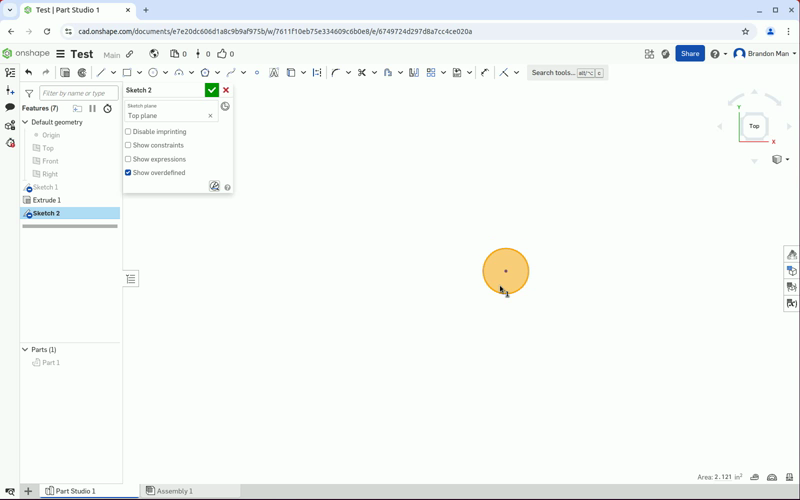
scroll(-6)
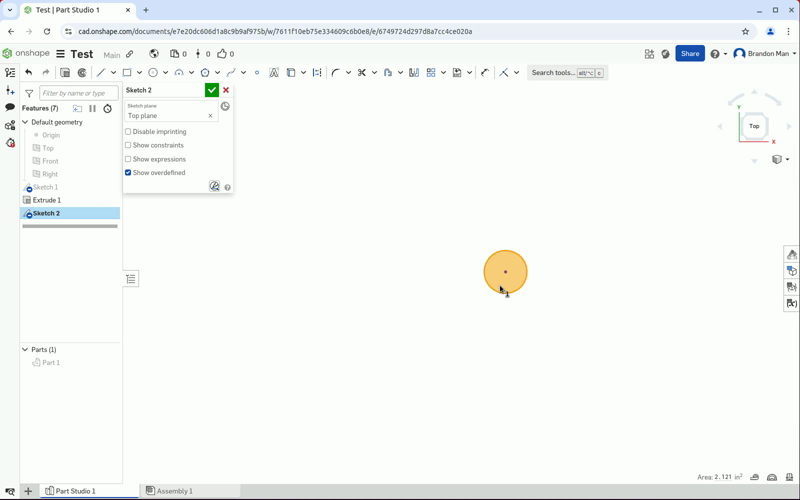
scroll(-6)
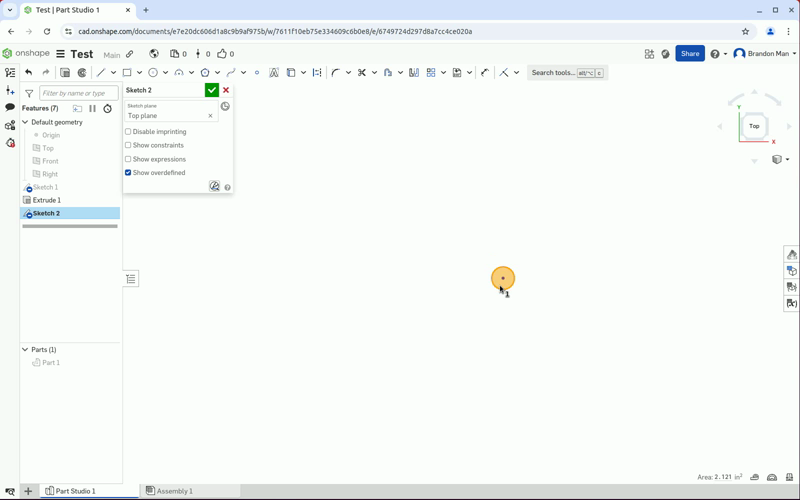
scroll(-6)
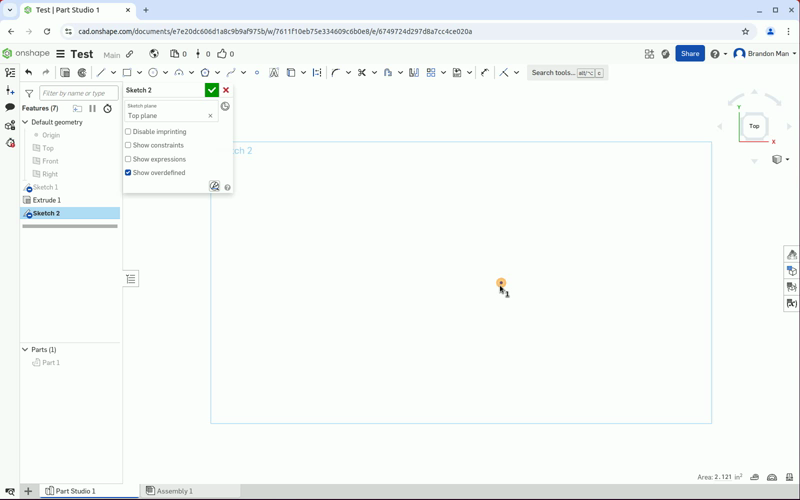
mouse_move(73, 352)
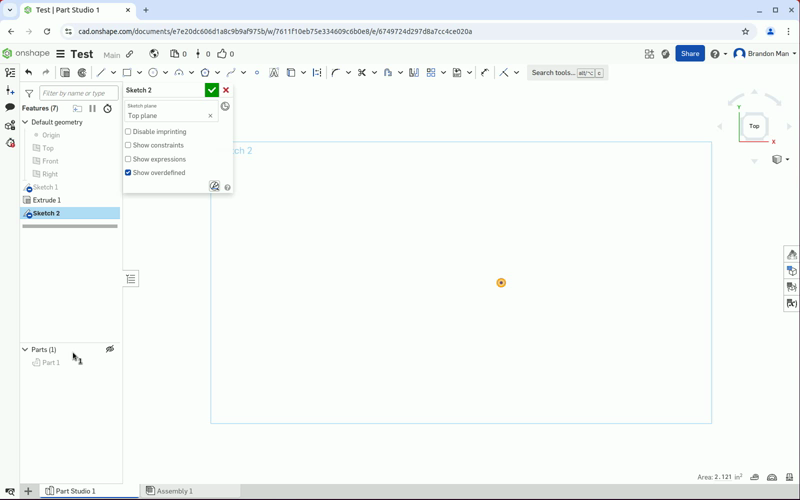
key(shift+y)
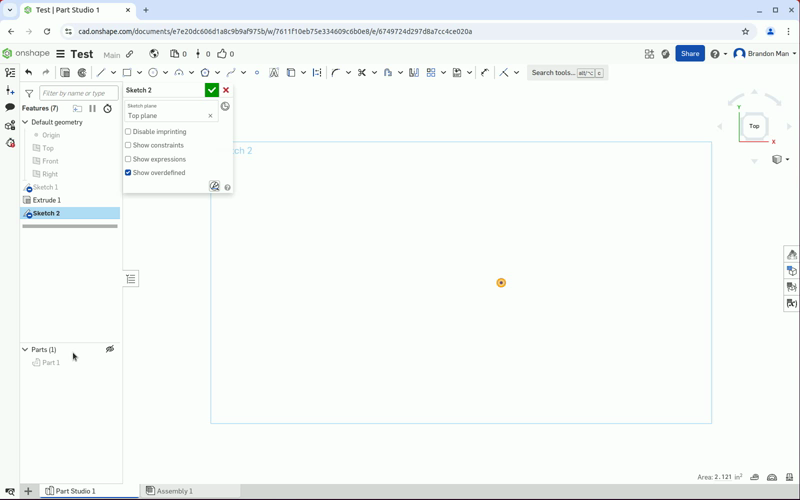
key(shift+e)
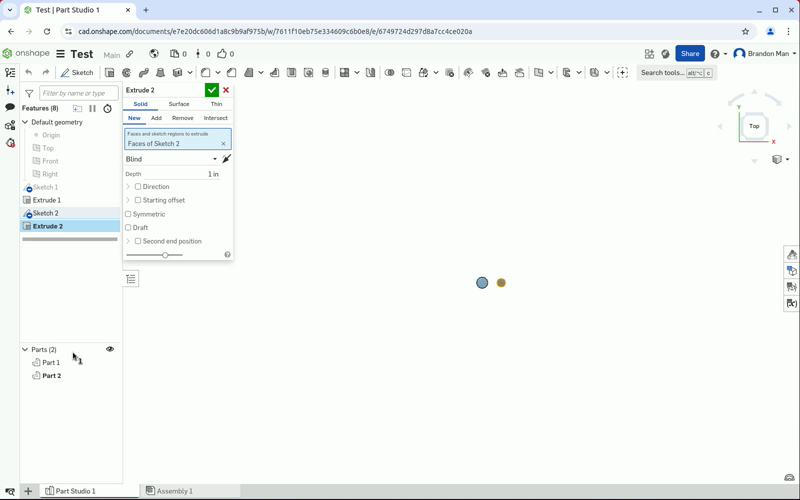
mouse_move(143, 106)
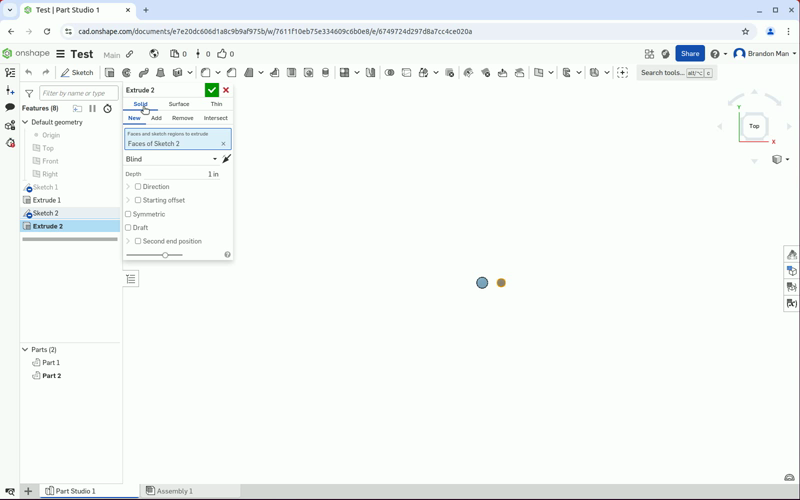
click(143, 106)
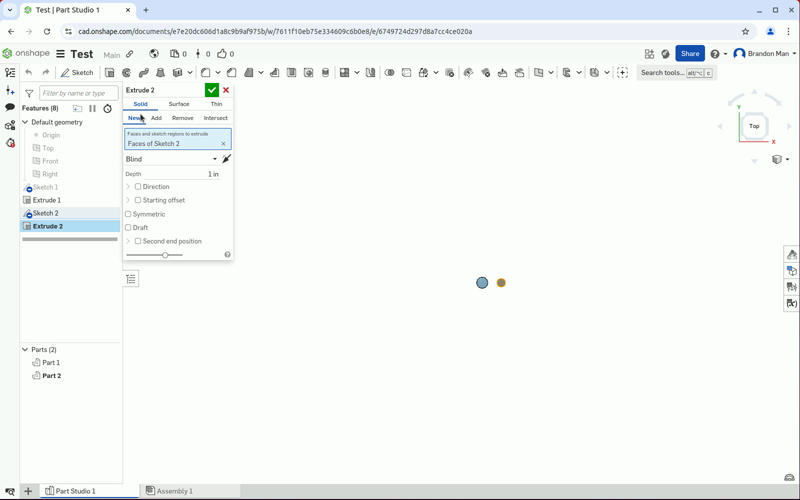
mouse_move(137, 120)
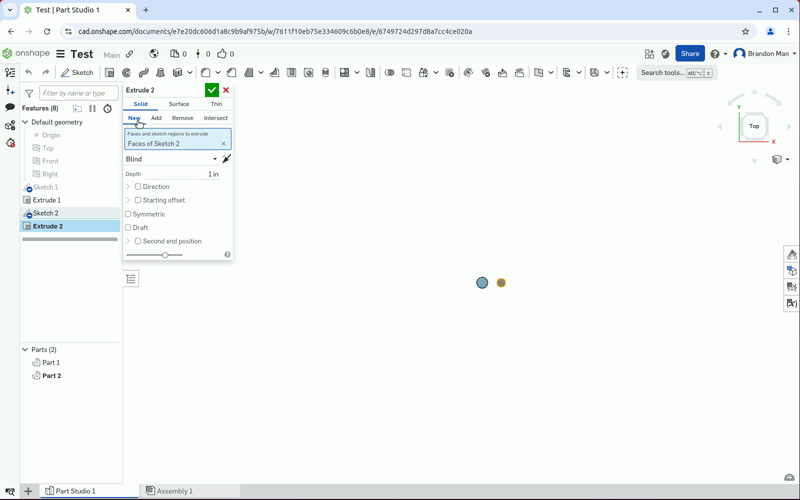
click(137, 120)
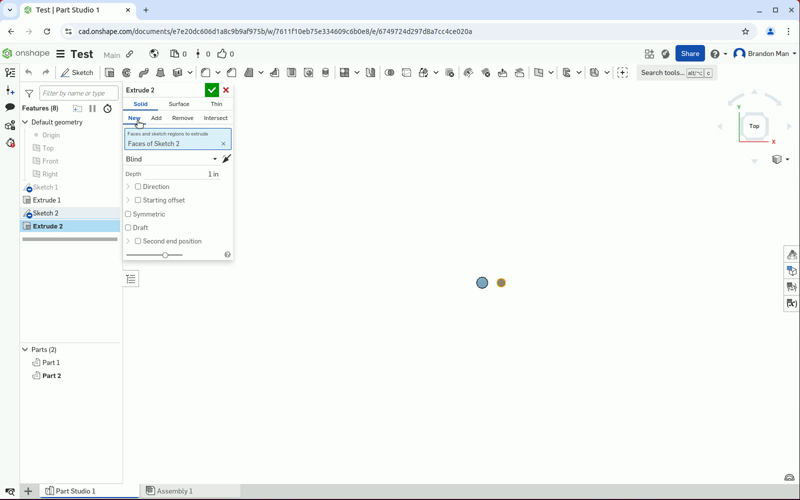
key(tab, 4)
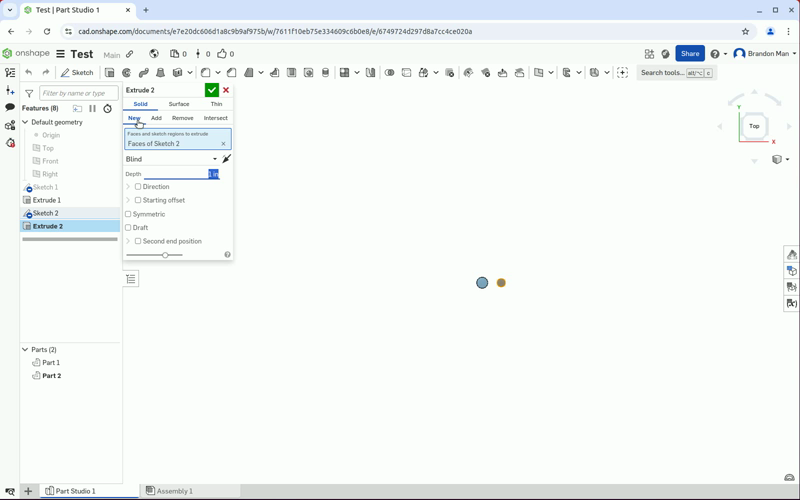
text(23.108)
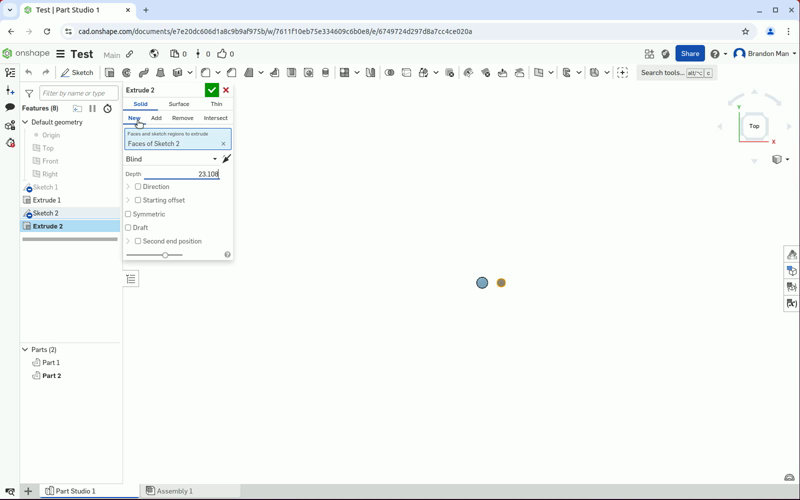
key(enter)
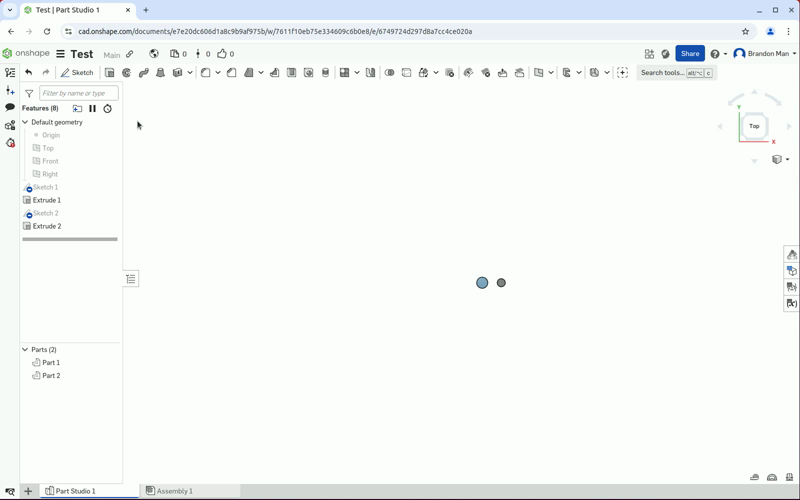
key(shift+h)
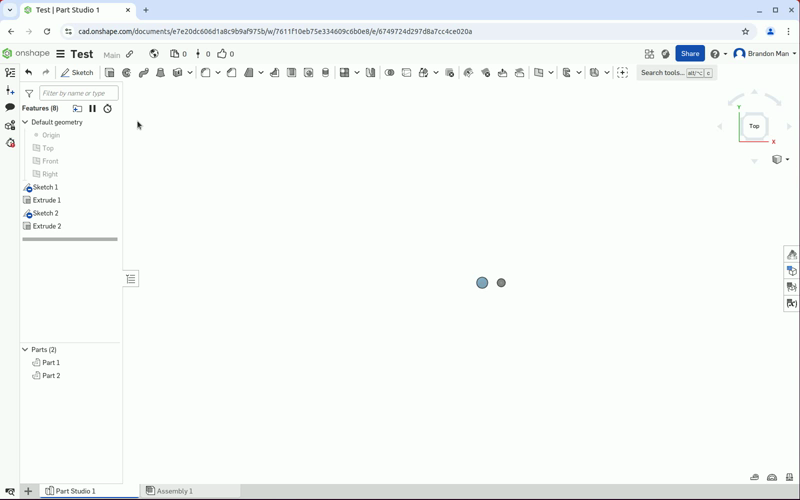
key(shift+h)
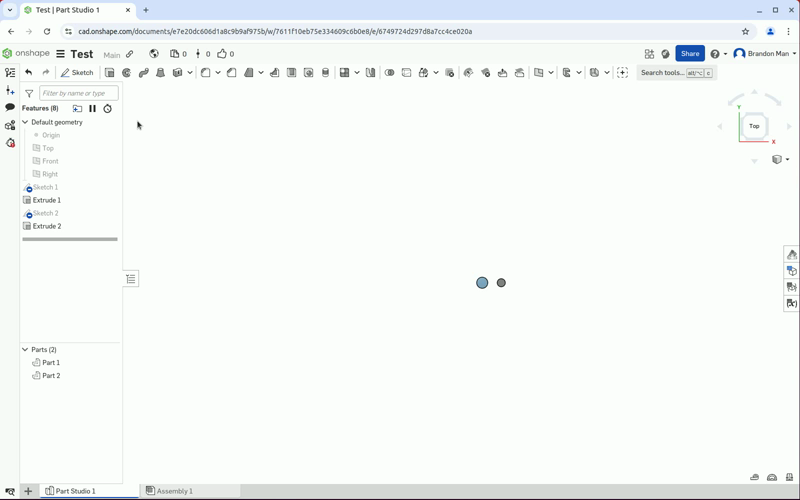
mouse_move(73, 189)
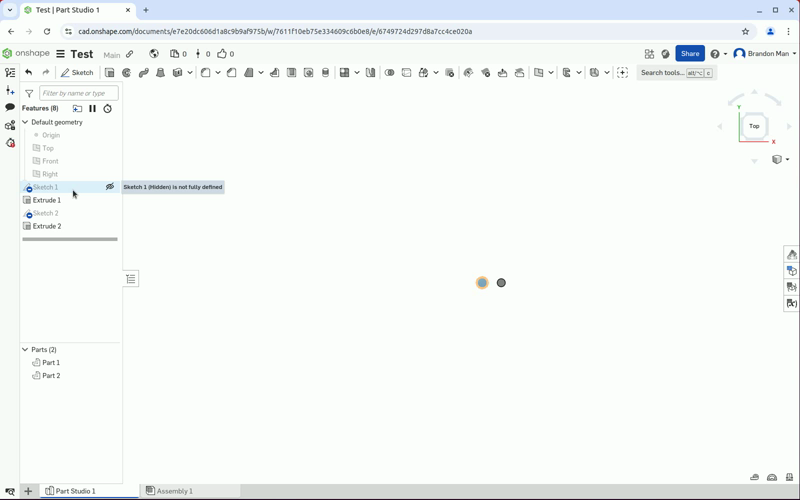
click(73, 189)
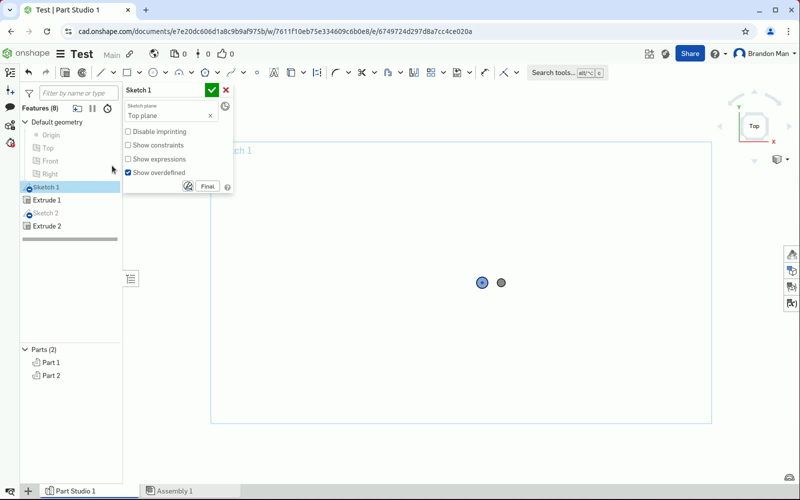
mouse_move(229, 92)
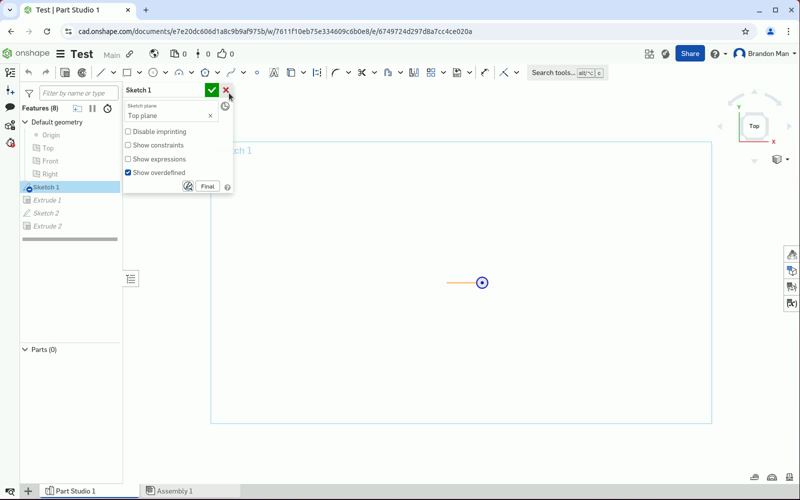
click(229, 92)
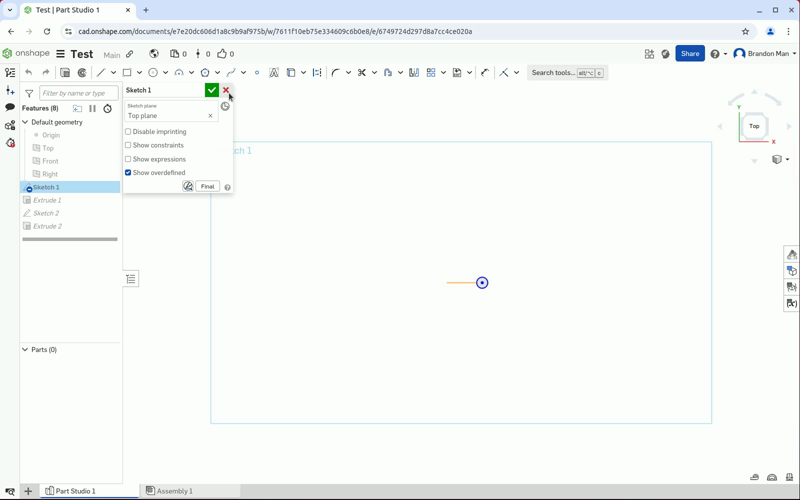
key(shift+s)
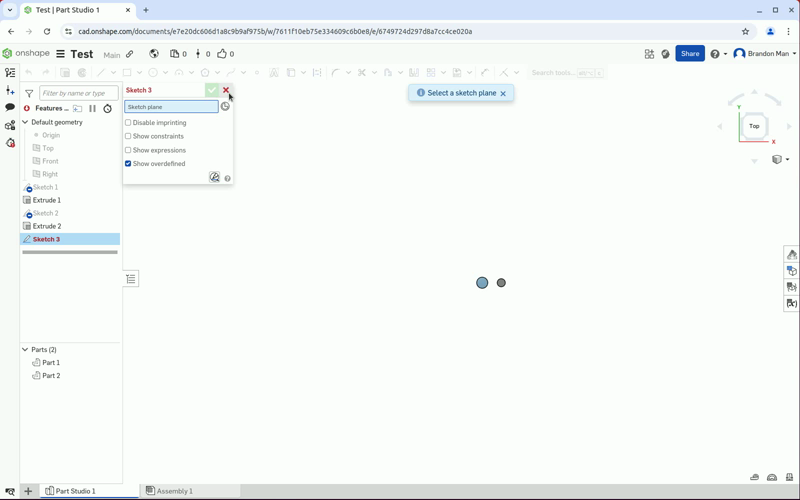
mouse_move(73, 150)
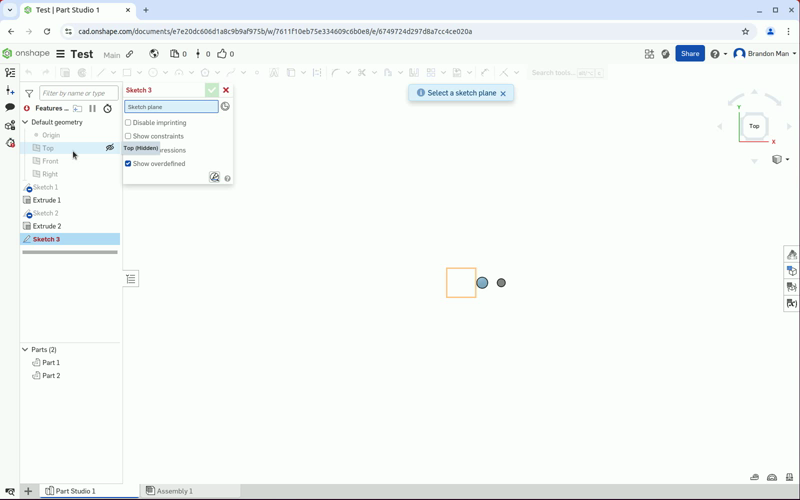
click(73, 150)
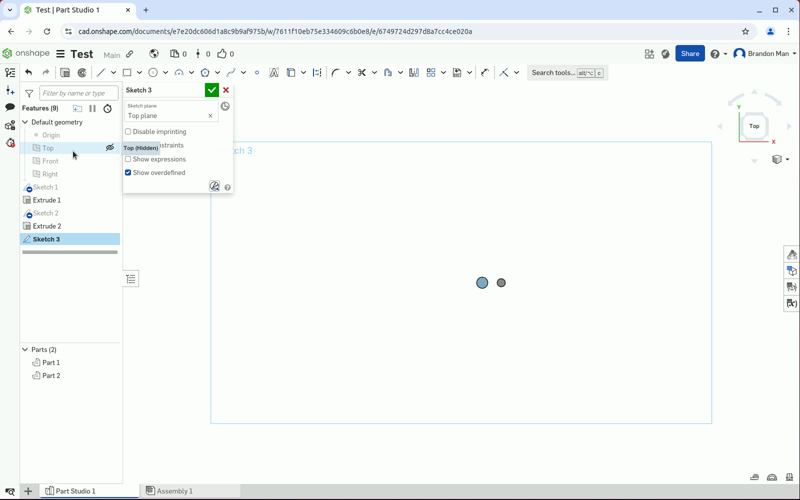
mouse_move(73, 352)
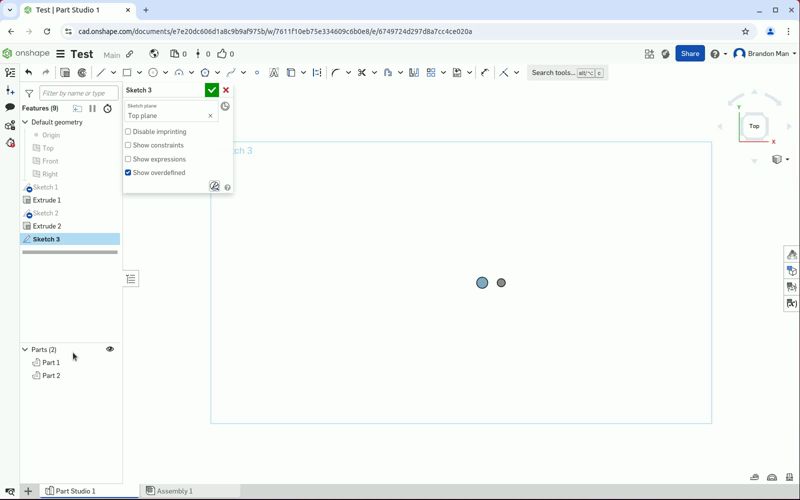
key(y)
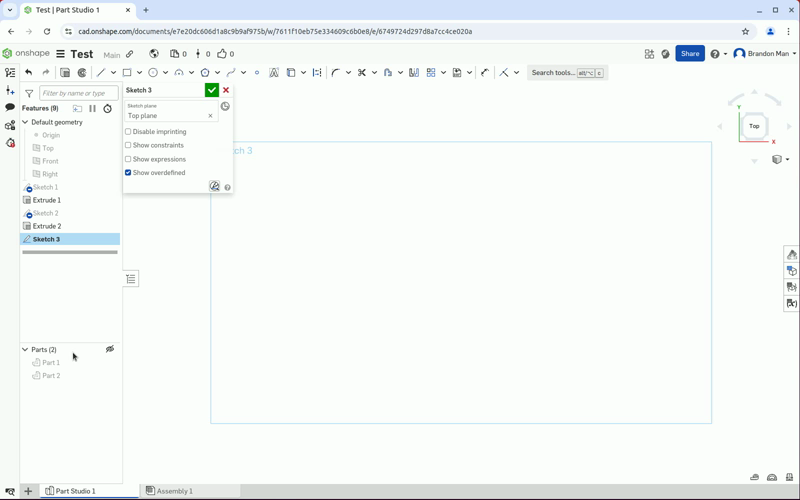
key(c)
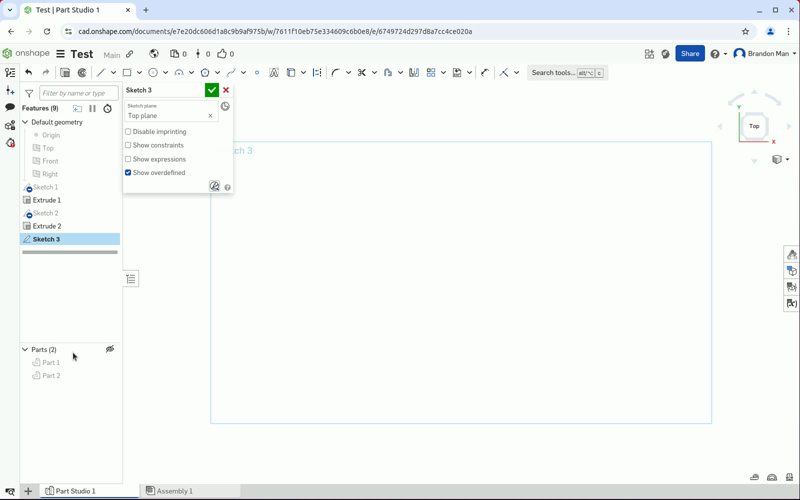
key_down(shift)
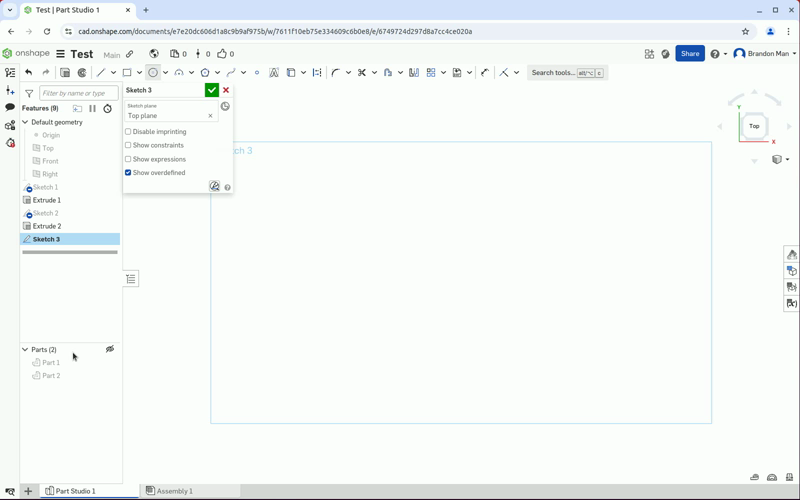
mouse_move(519, 282)
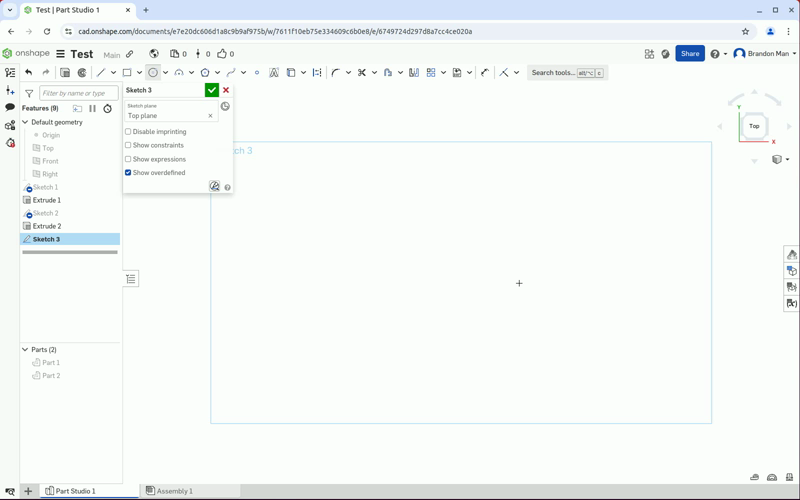
click(519, 282)
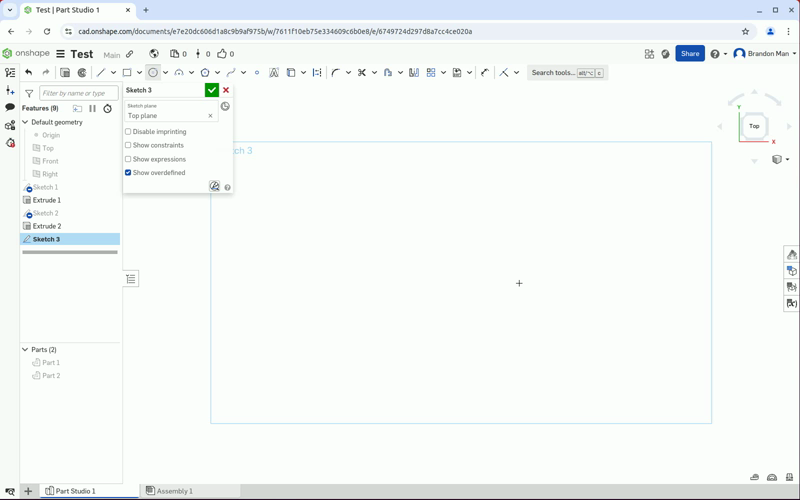
key_up(shift)
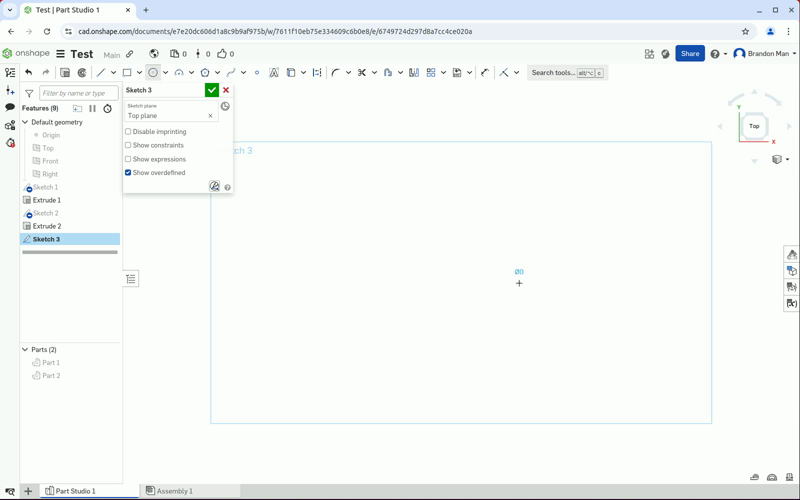
mouse_move(524, 282)
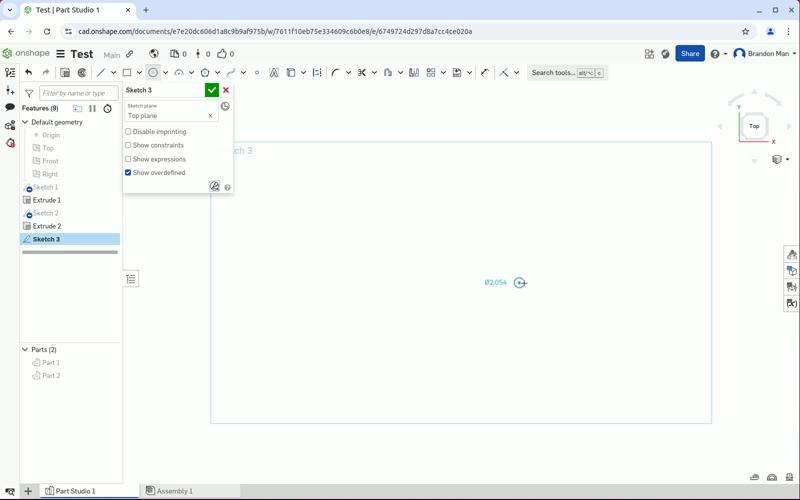
click(524, 282)
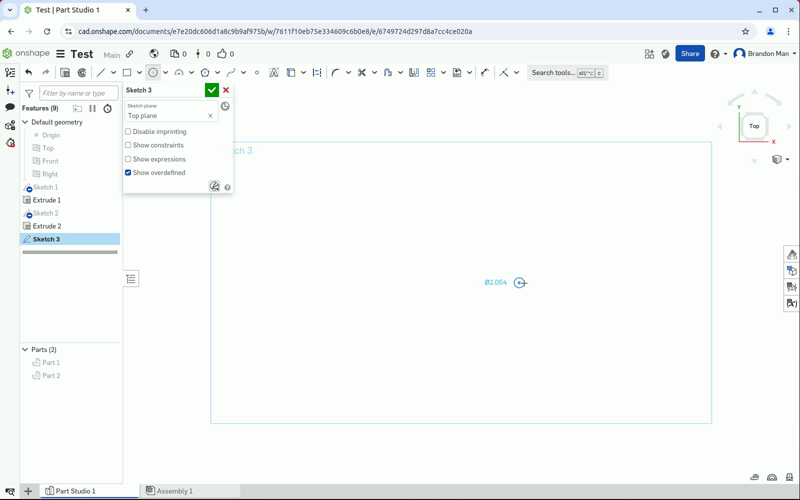
key(esc)
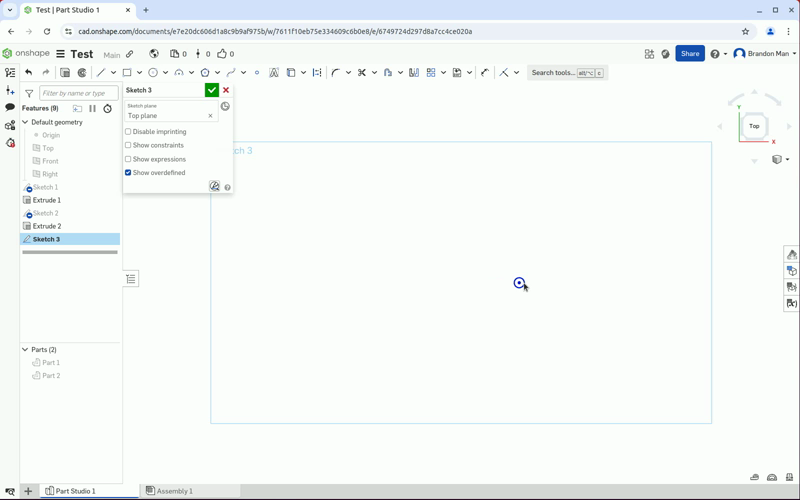
mouse_move(515, 279)
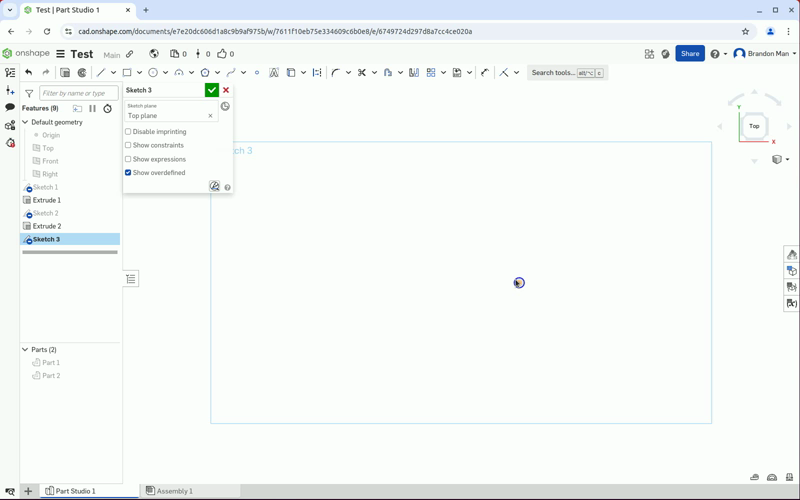
scroll(6)
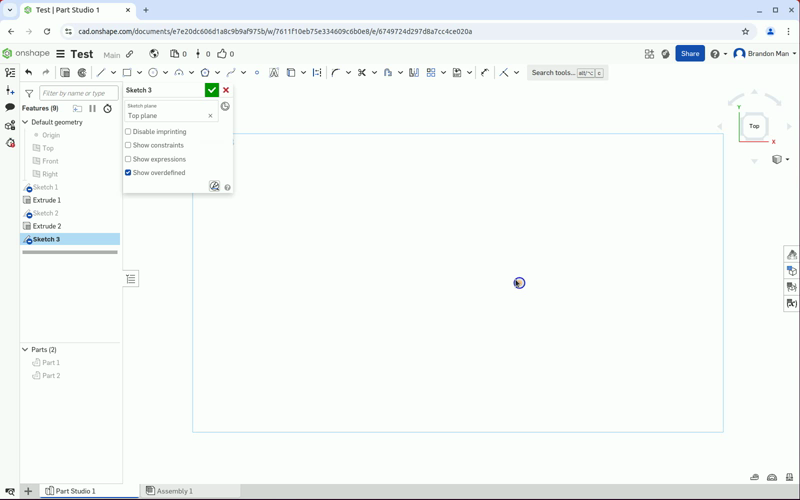
scroll(6)
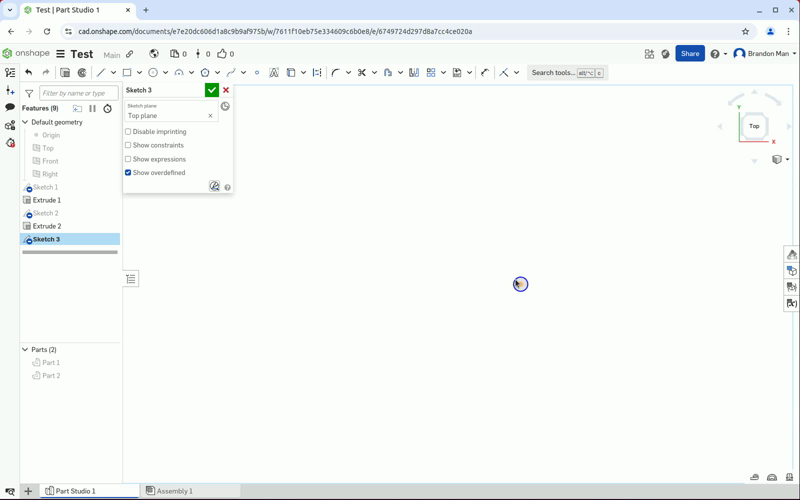
scroll(6)
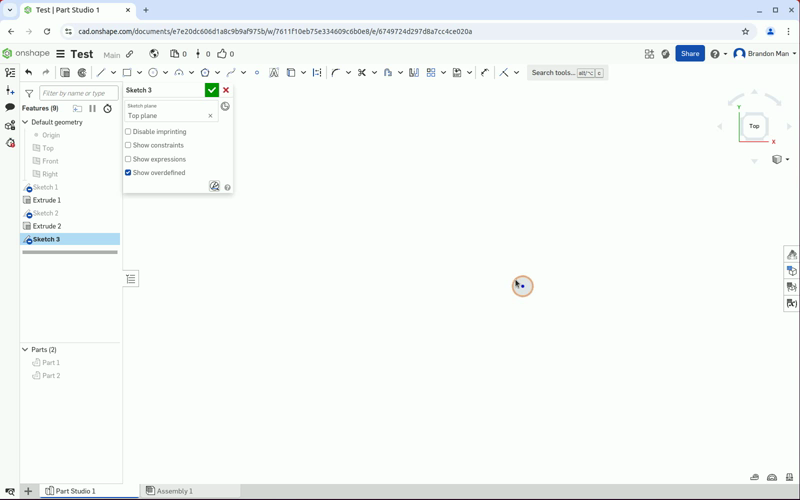
scroll(6)
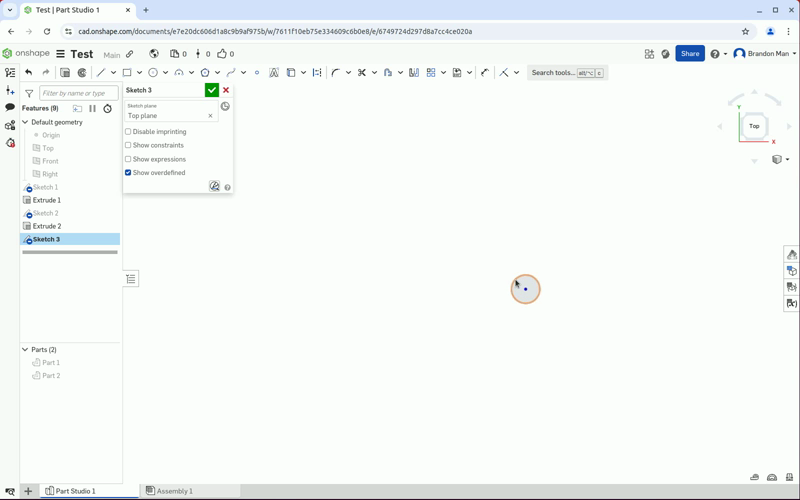
scroll(6)
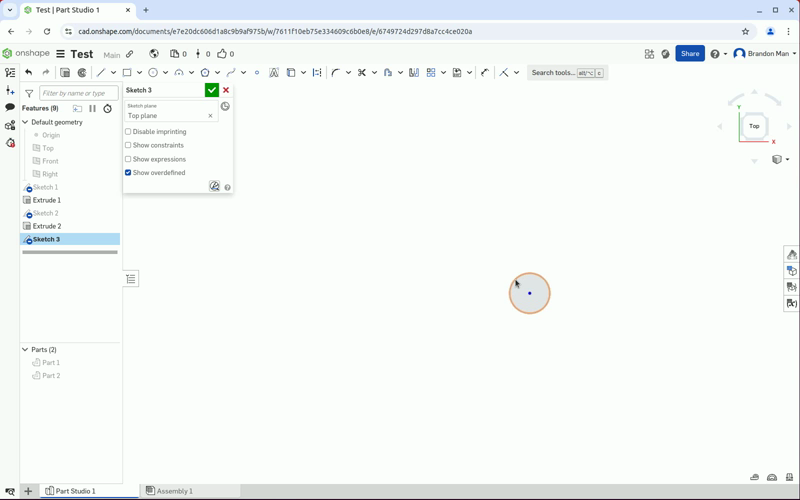
scroll(6)
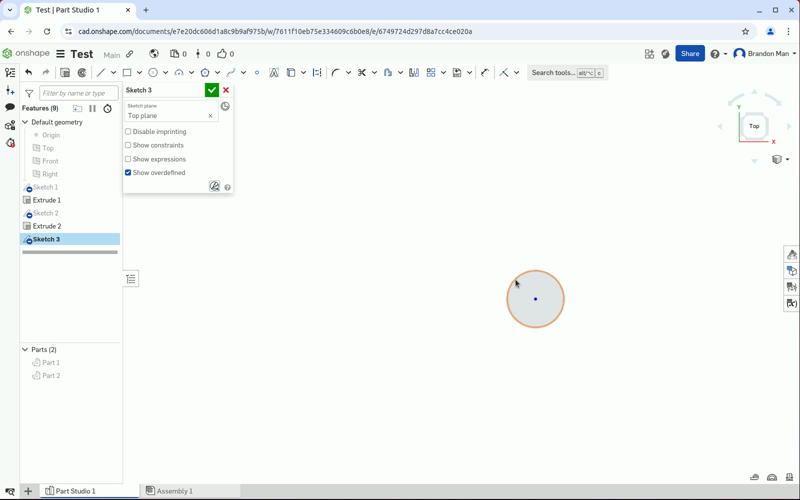
scroll(6)
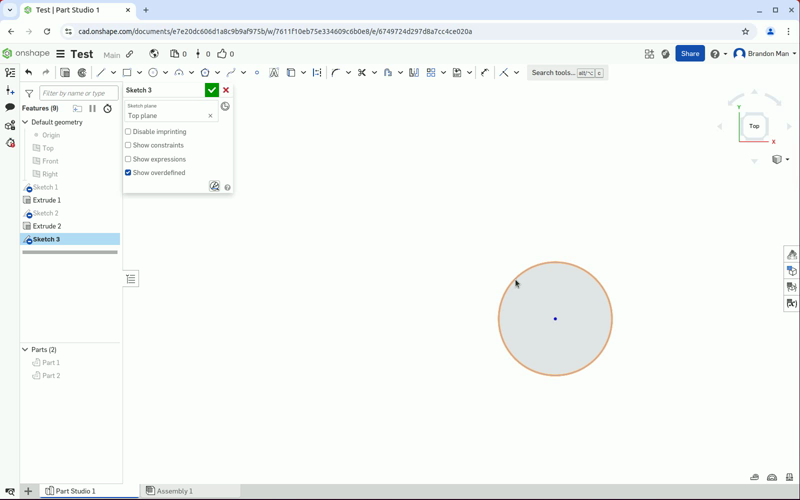
click(515, 279)
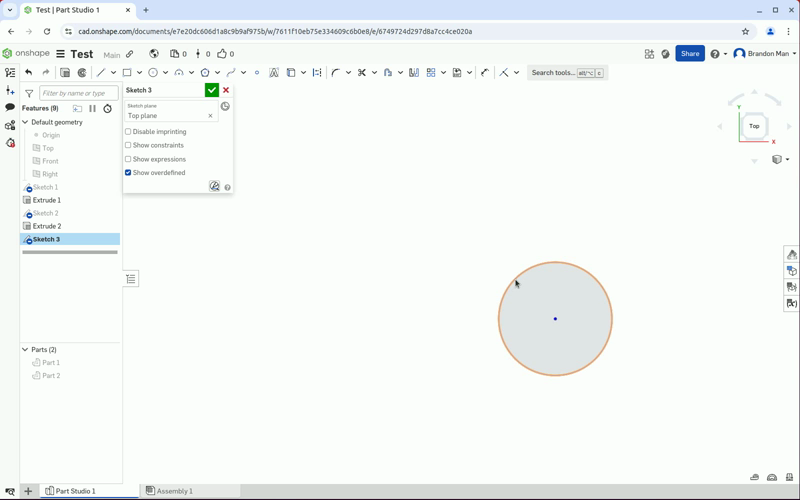
scroll(-6)
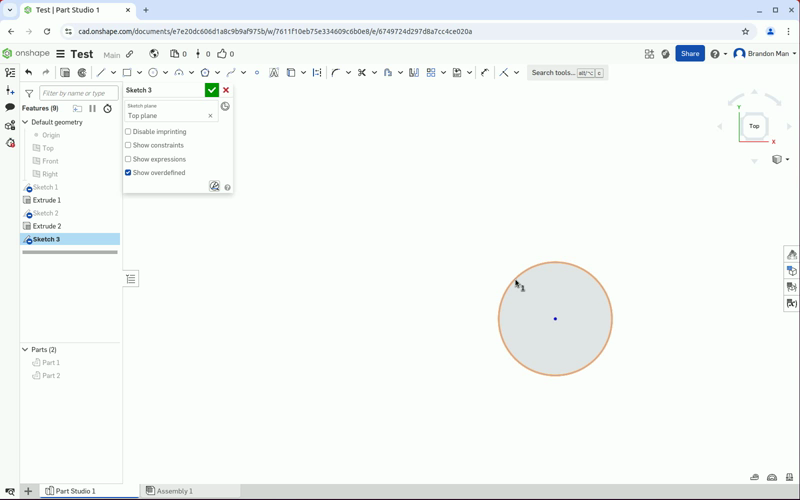
scroll(-6)
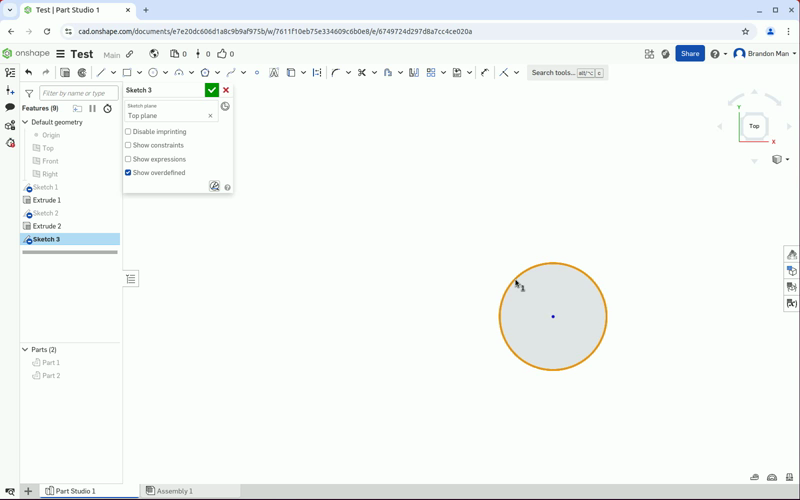
scroll(-6)
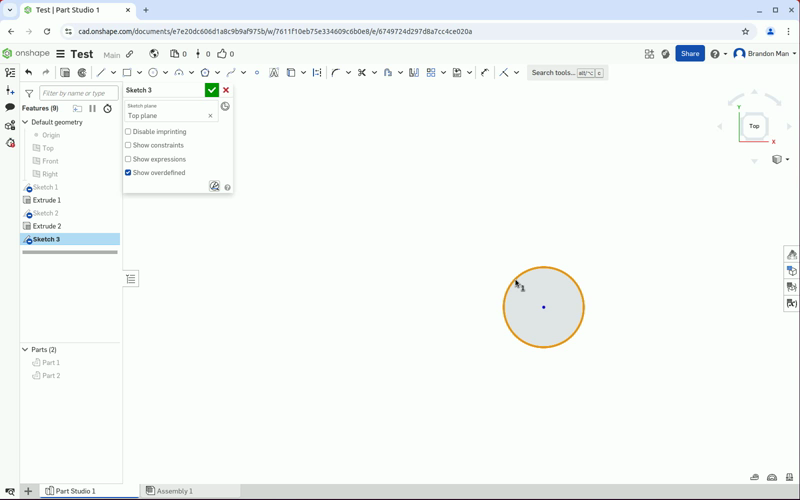
scroll(-6)
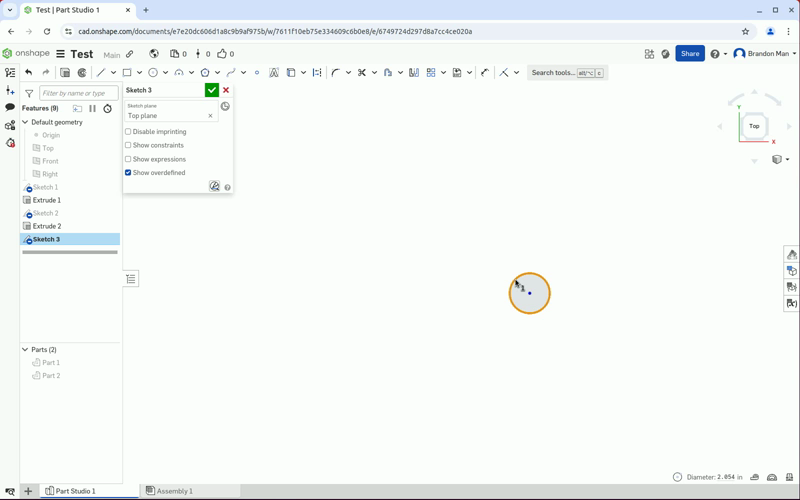
scroll(-6)
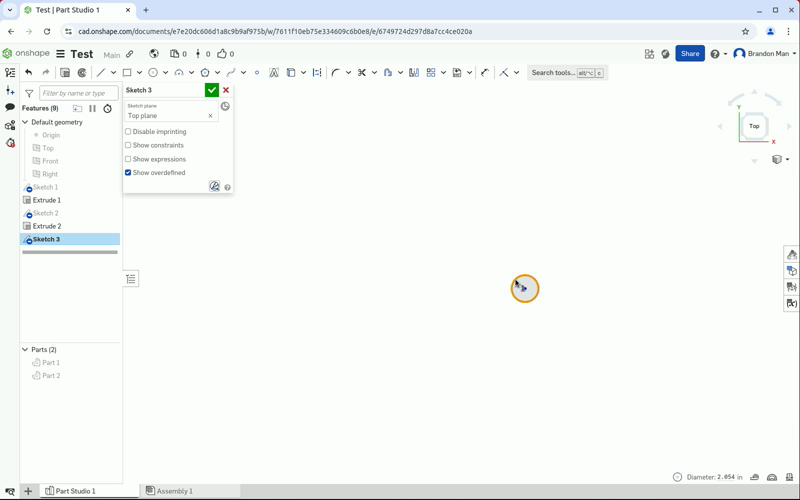
scroll(-6)
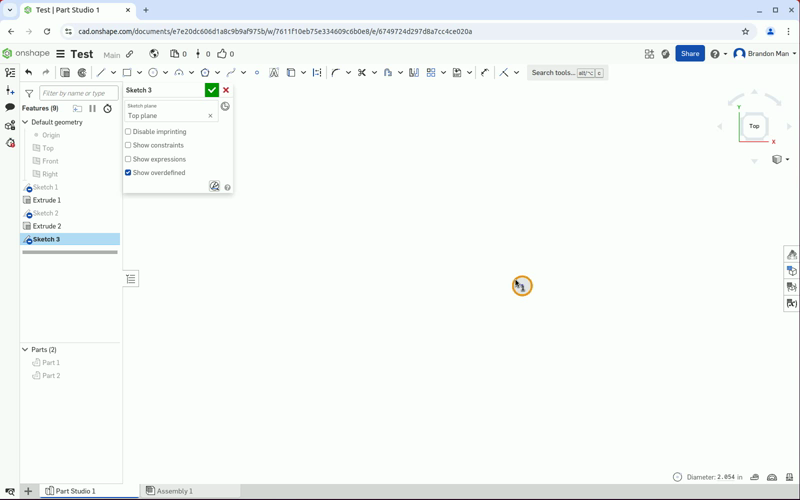
scroll(-6)
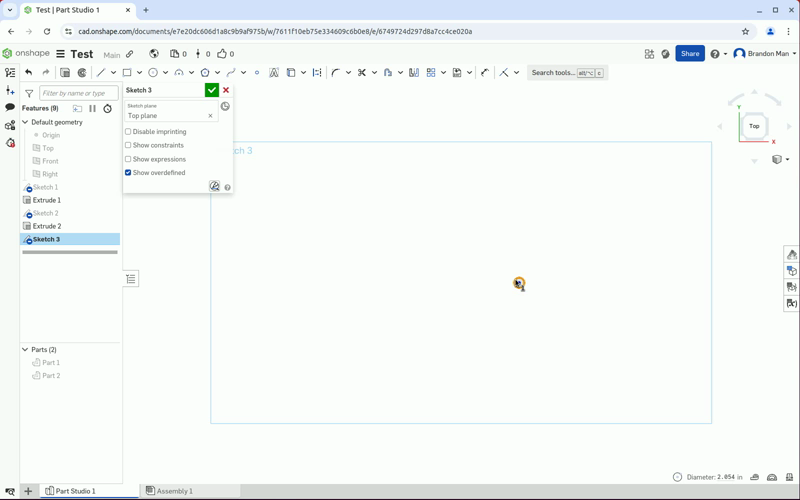
mouse_move(73, 352)
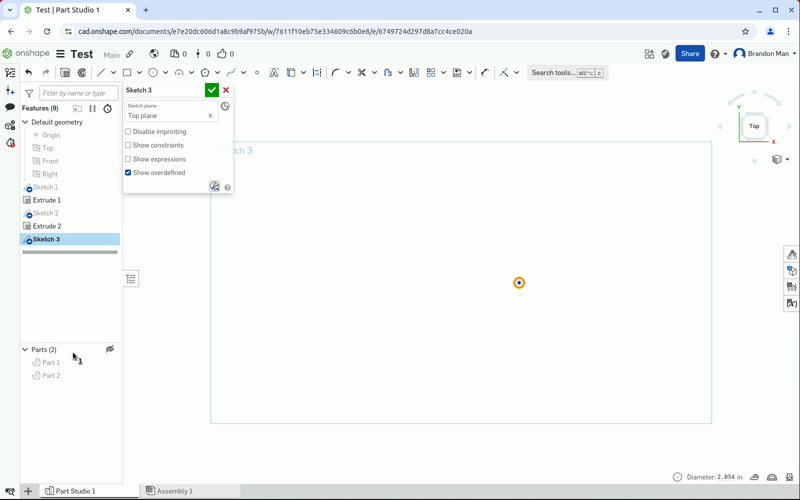
key(shift+y)
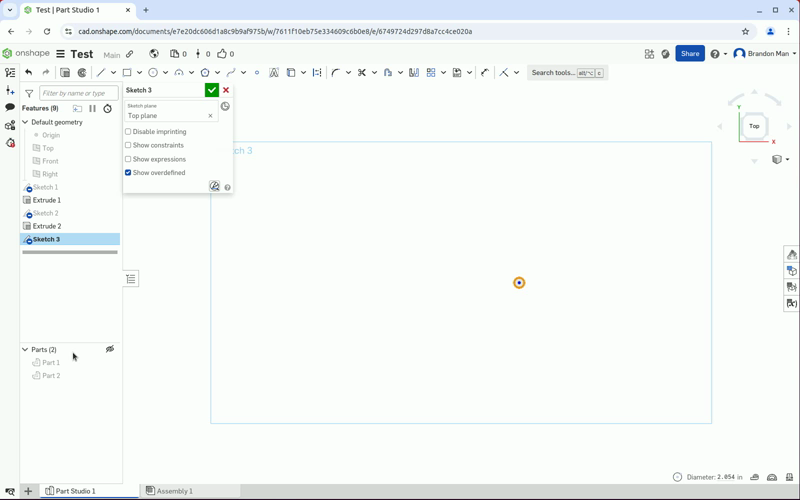
key(shift+e)
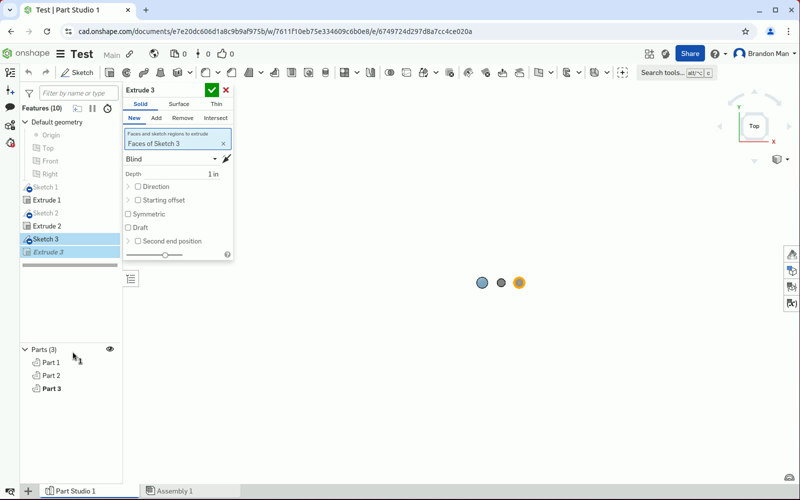
mouse_move(143, 106)
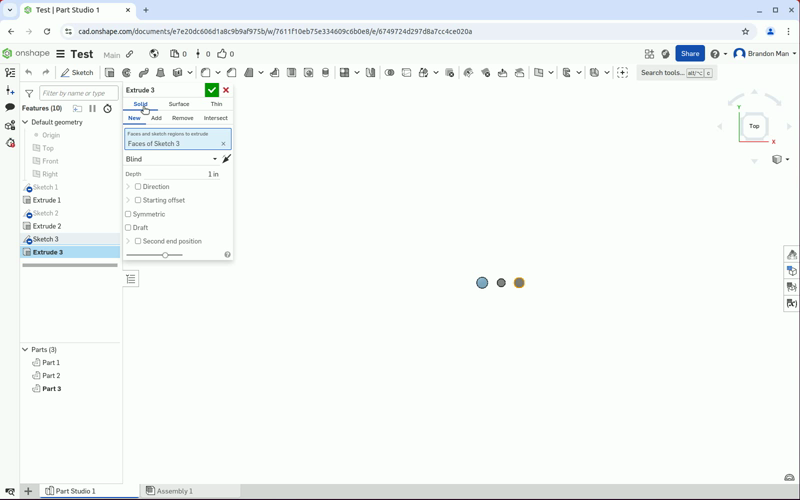
click(143, 106)
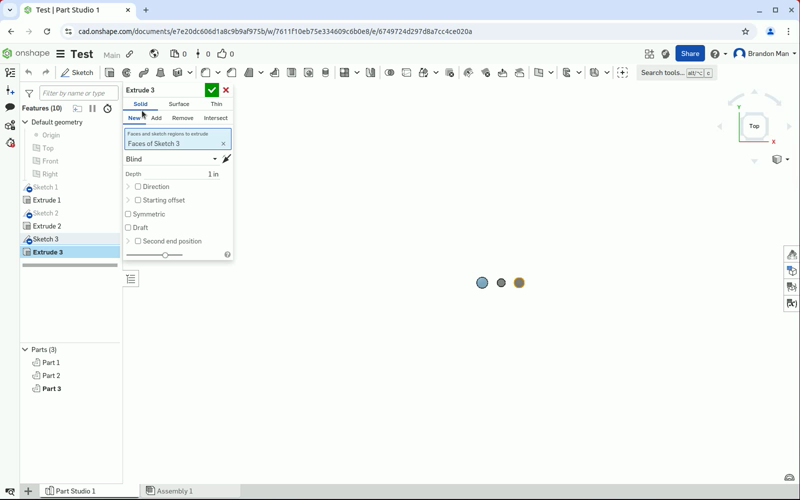
mouse_move(137, 120)
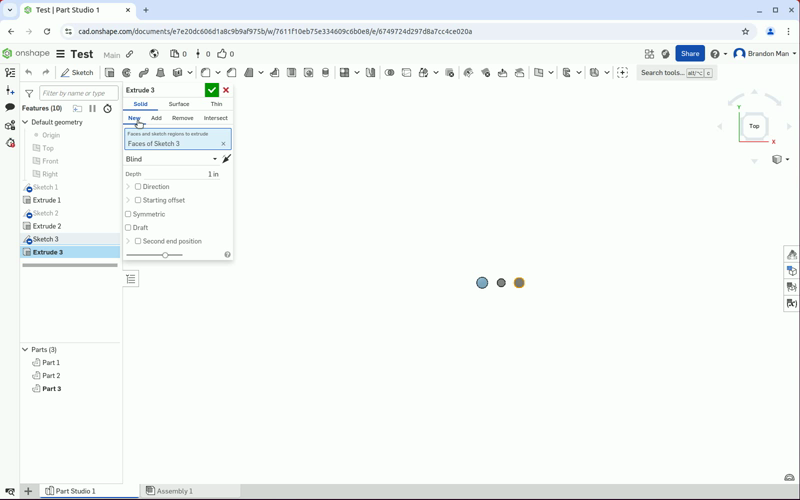
click(137, 120)
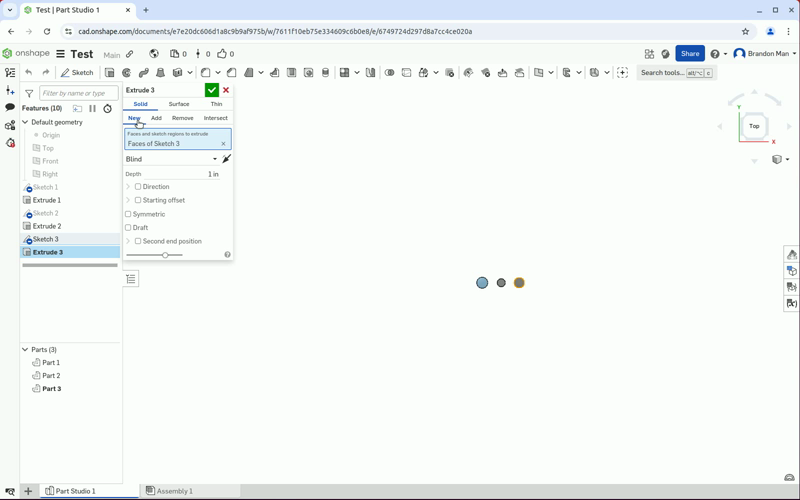
key(tab, 4)
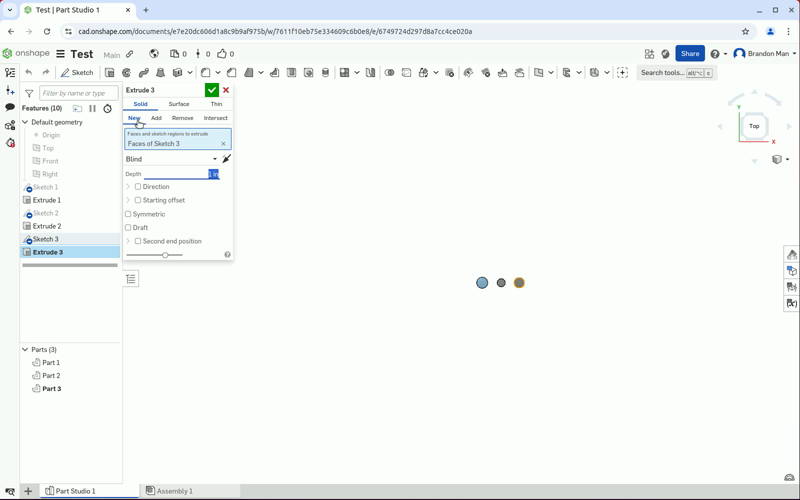
text(23.108)
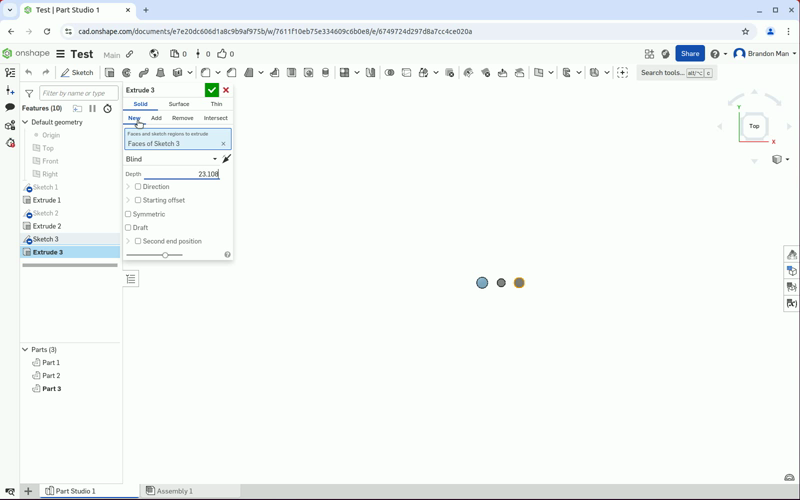
key(enter)
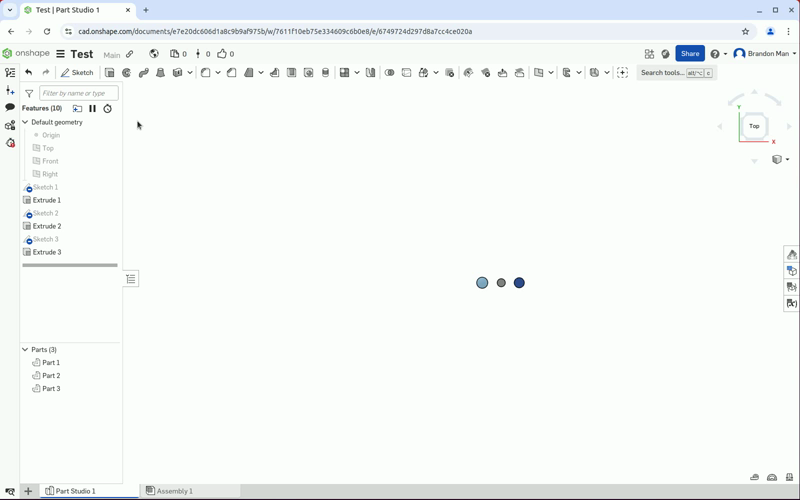
key(shift+h)
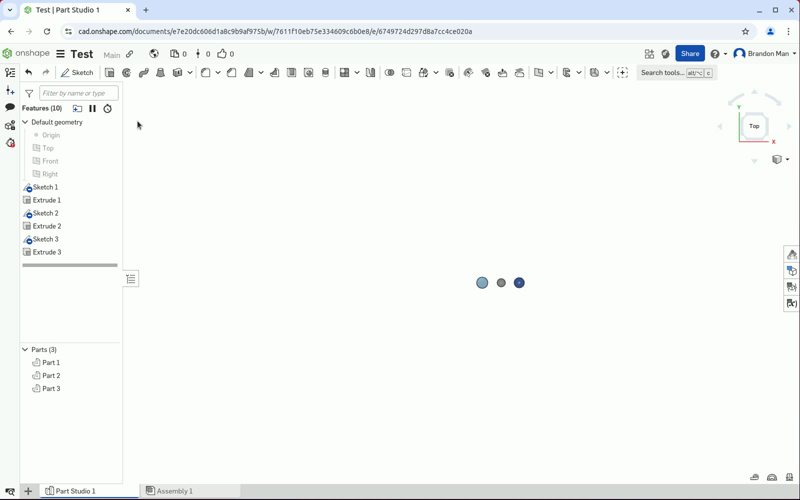
key(shift+h)
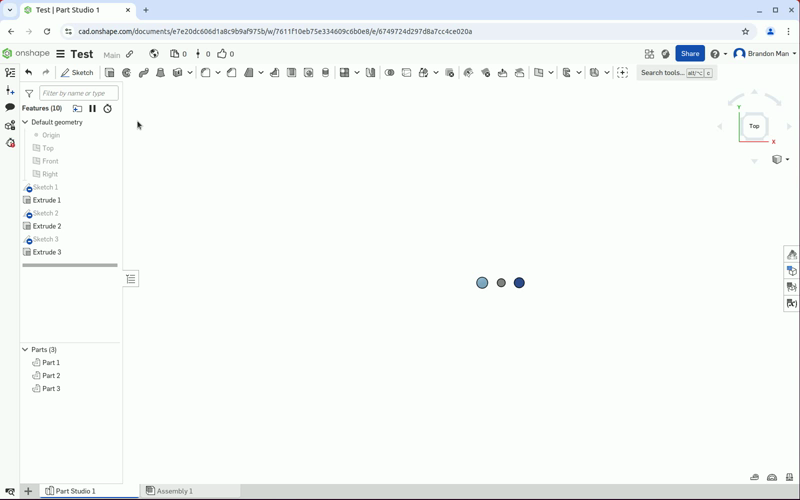
mouse_move(73, 189)
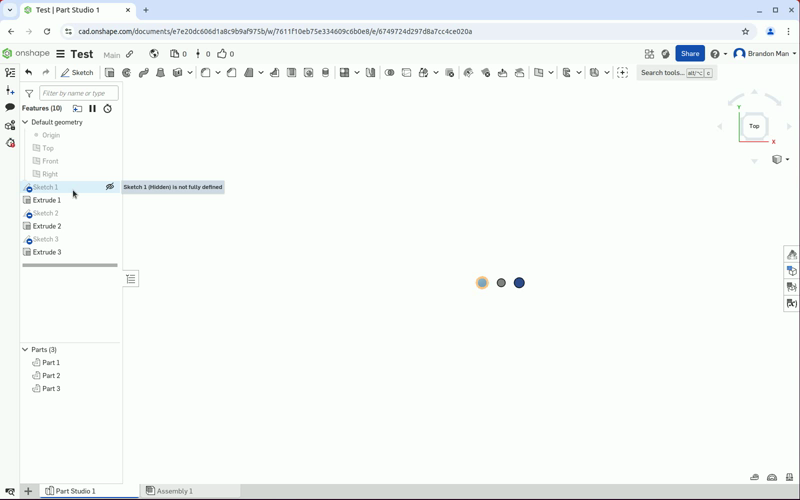
click(73, 189)
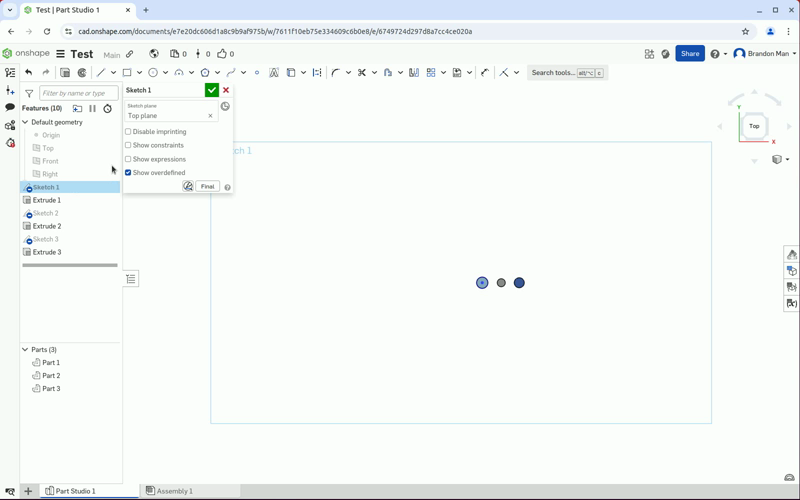
mouse_move(229, 92)
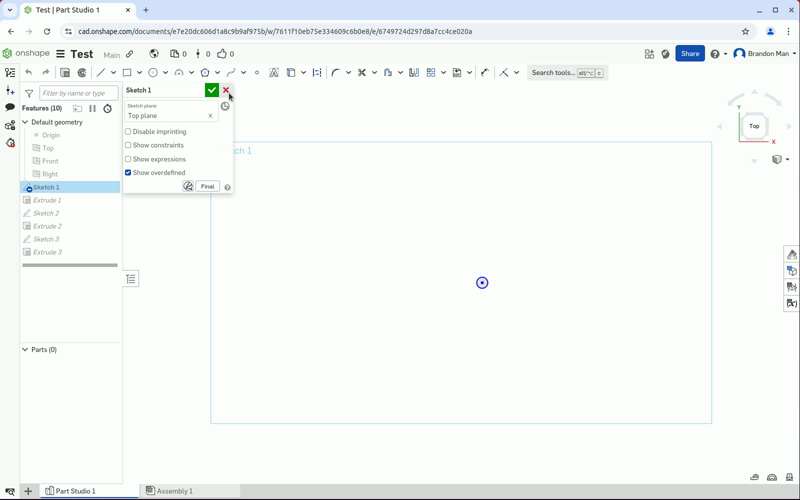
click(229, 92)
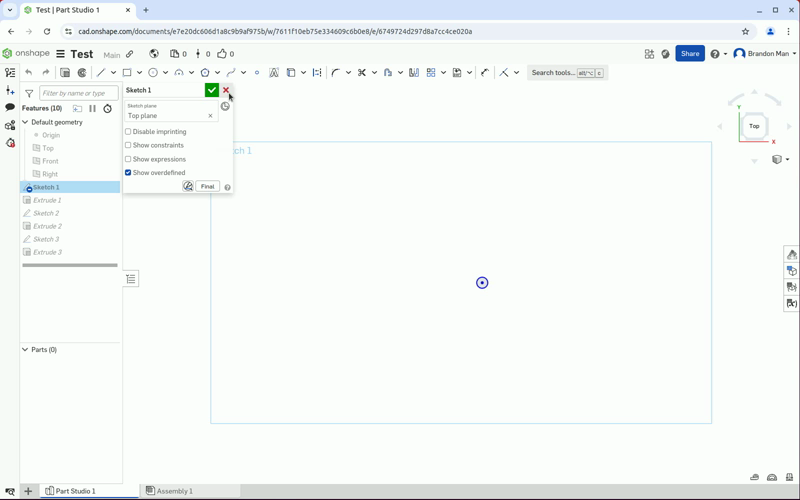
key(shift+s)
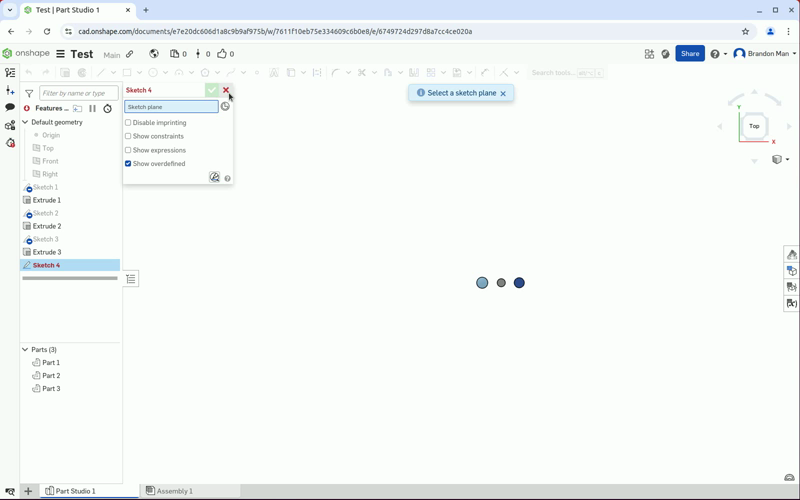
mouse_move(73, 150)
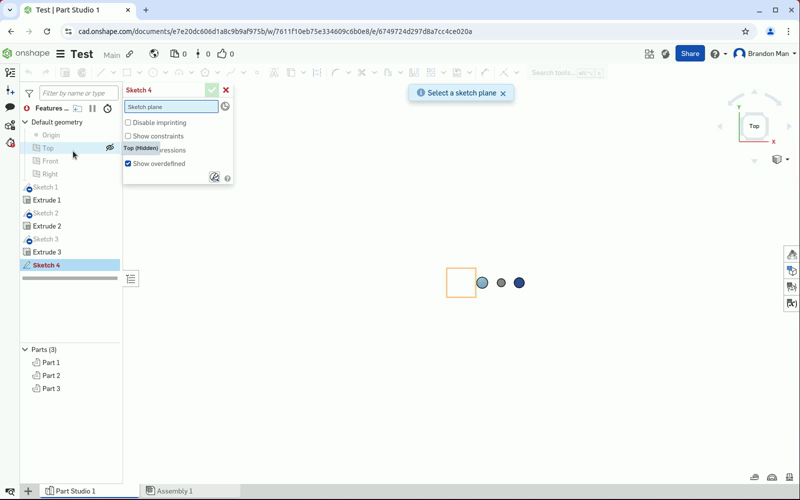
click(73, 150)
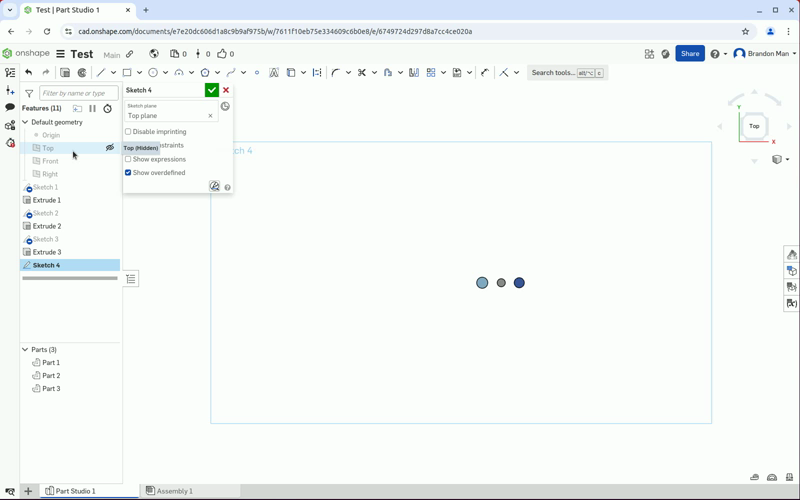
mouse_move(73, 352)
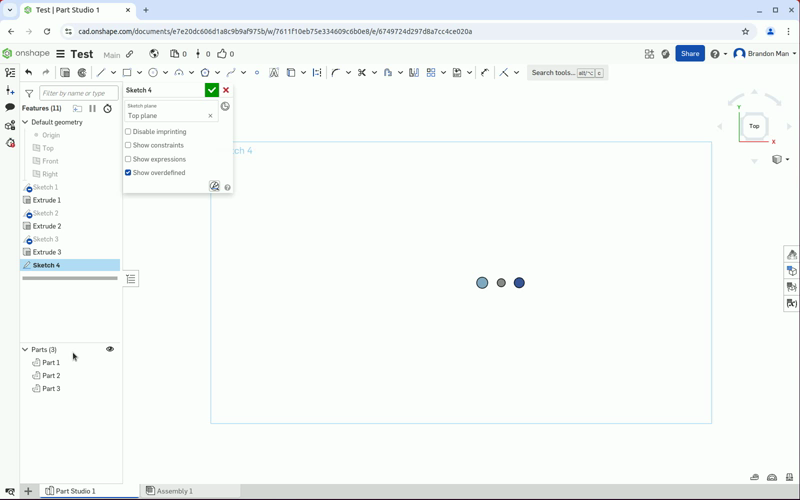
key(y)
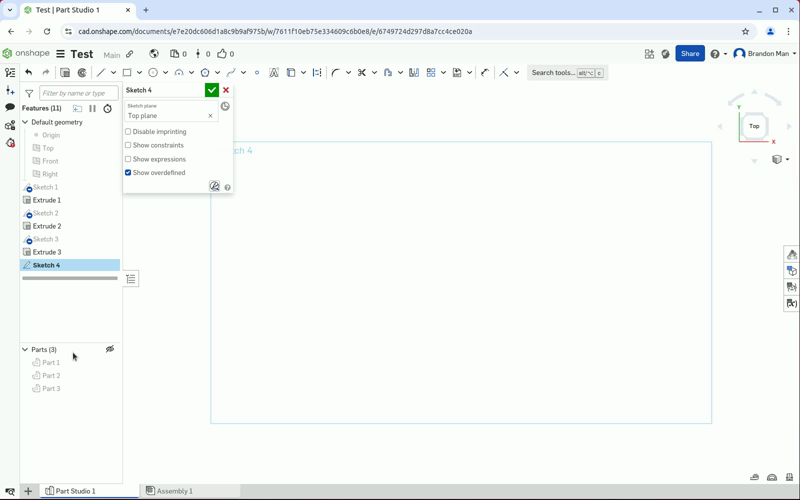
key(l)
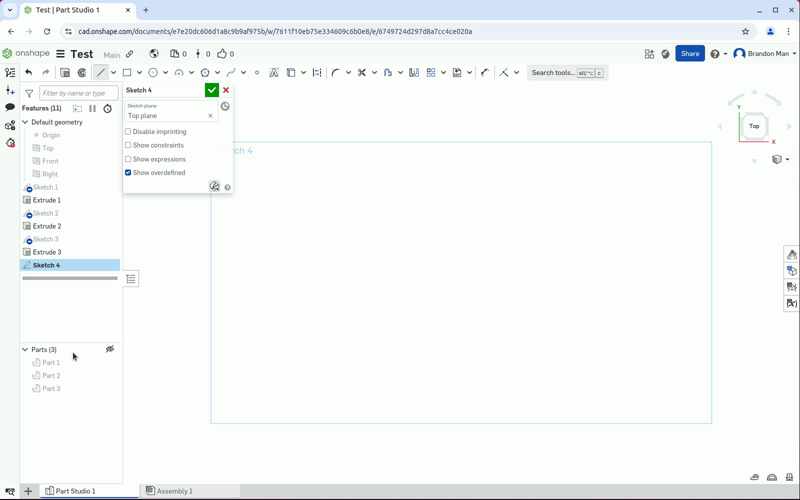
key_down(shift)
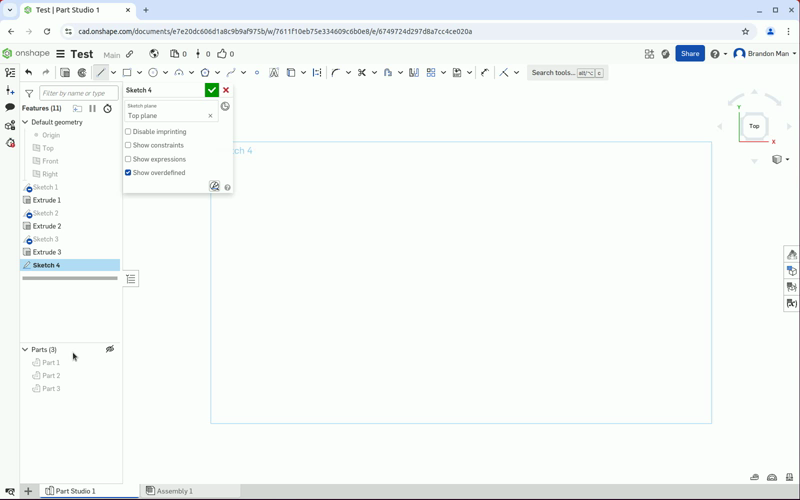
mouse_move(460, 294)
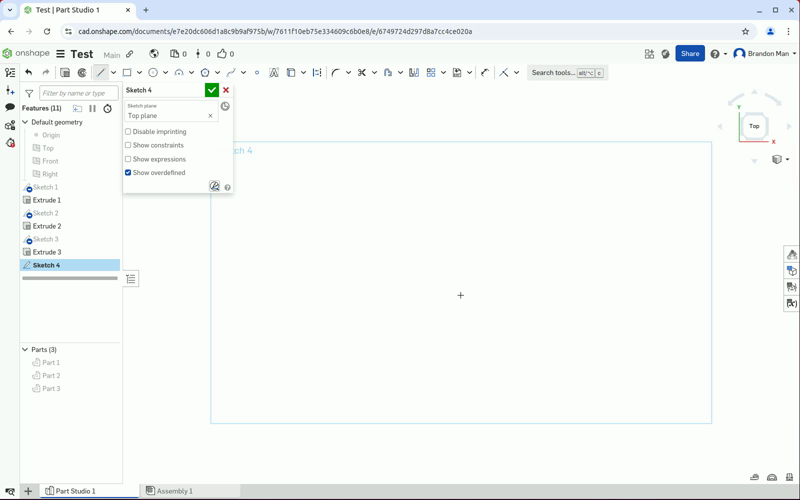
click(460, 294)
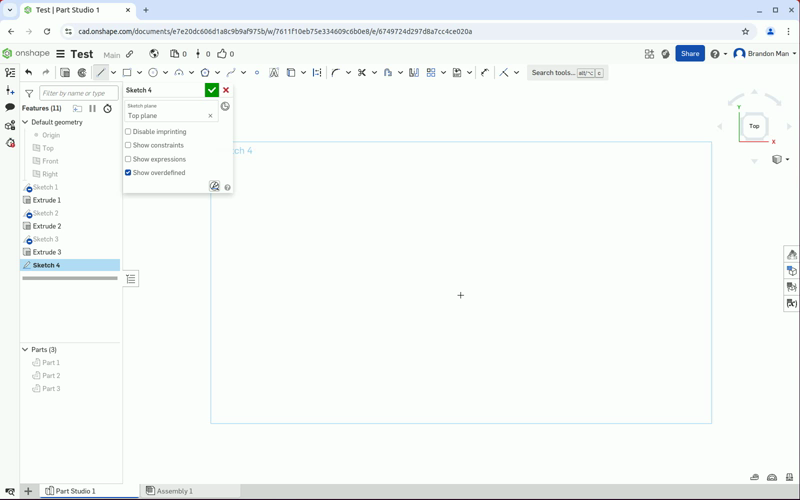
key_up(shift)
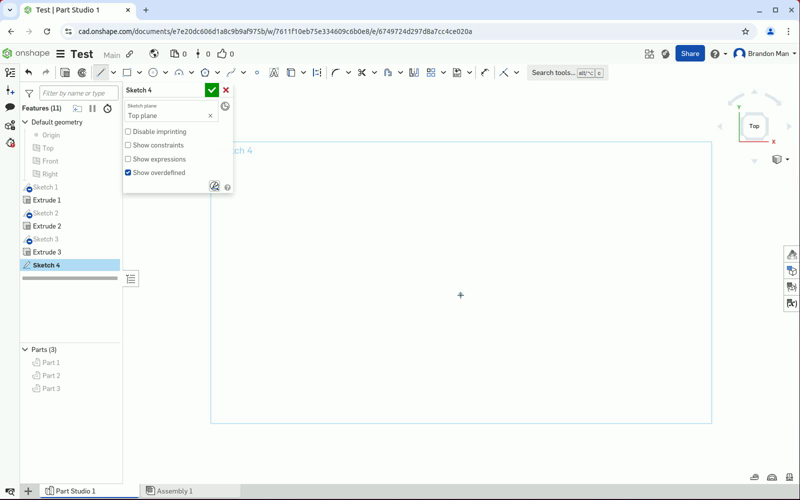
key_down(shift)
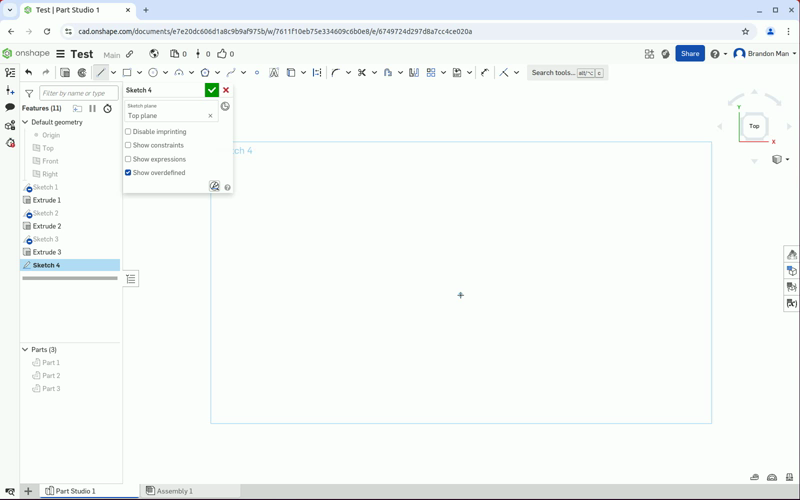
mouse_move(539, 294)
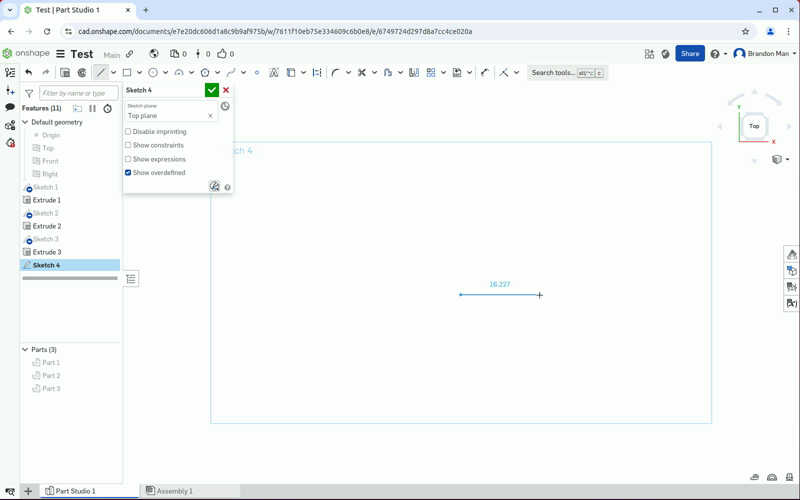
click(539, 294)
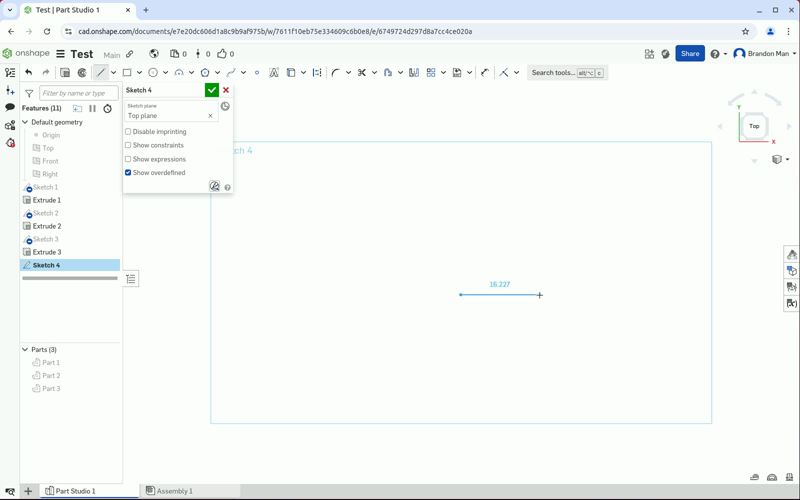
key_up(shift)
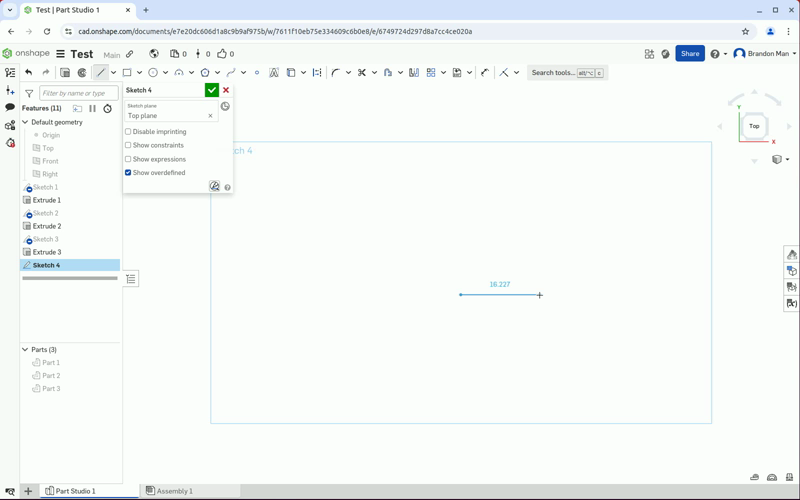
key_down(shift)
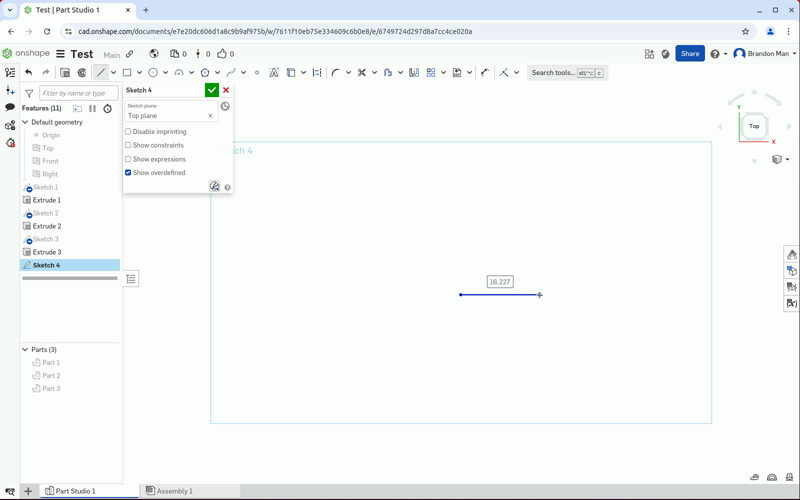
mouse_move(569, 294)
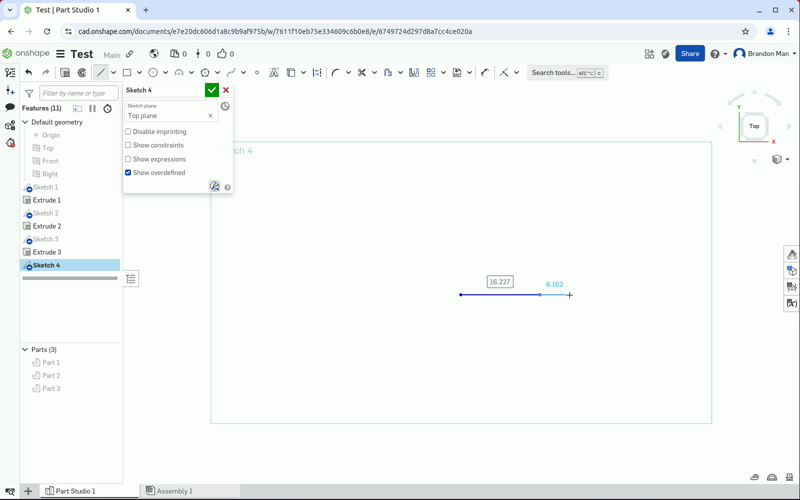
mouse_move(539, 272)
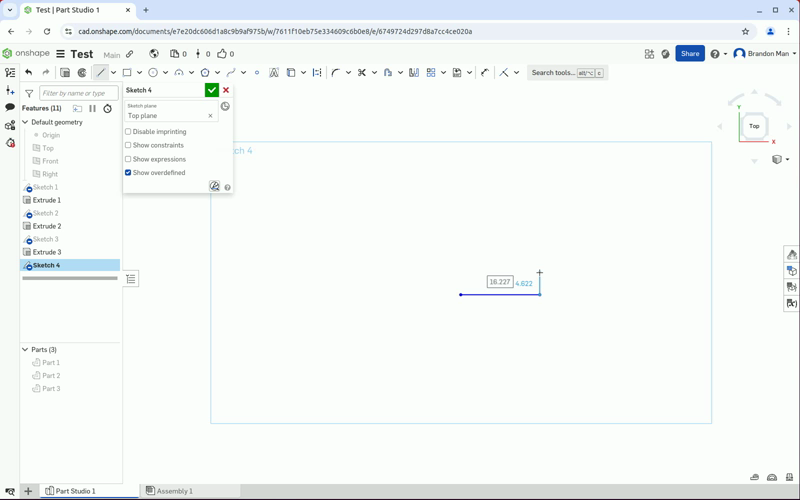
click(539, 272)
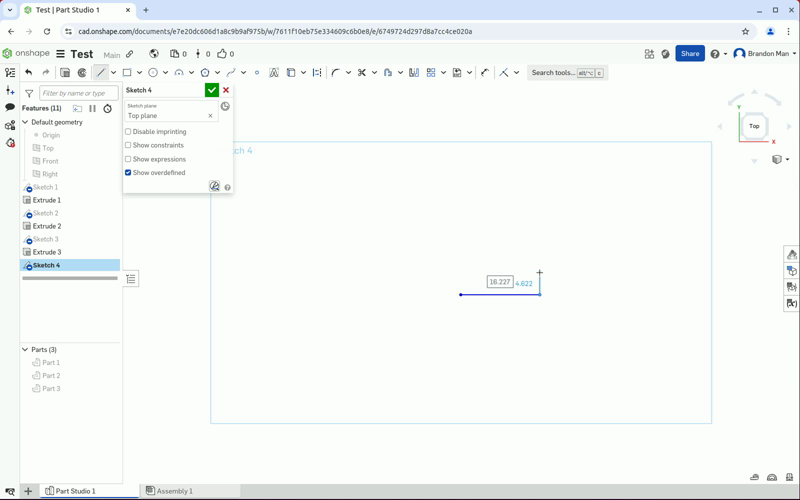
key_up(shift)
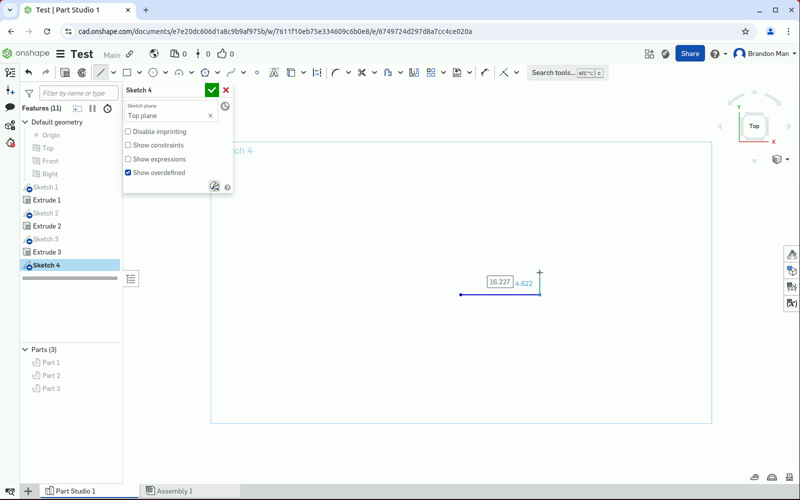
key_down(shift)
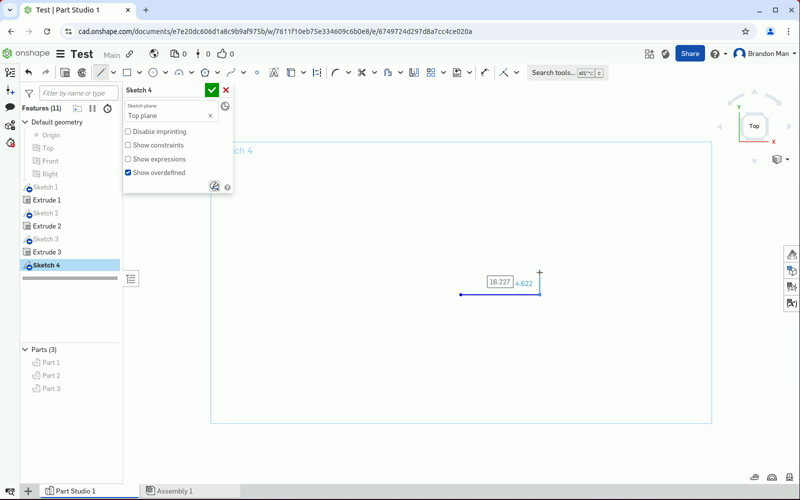
mouse_move(460, 272)
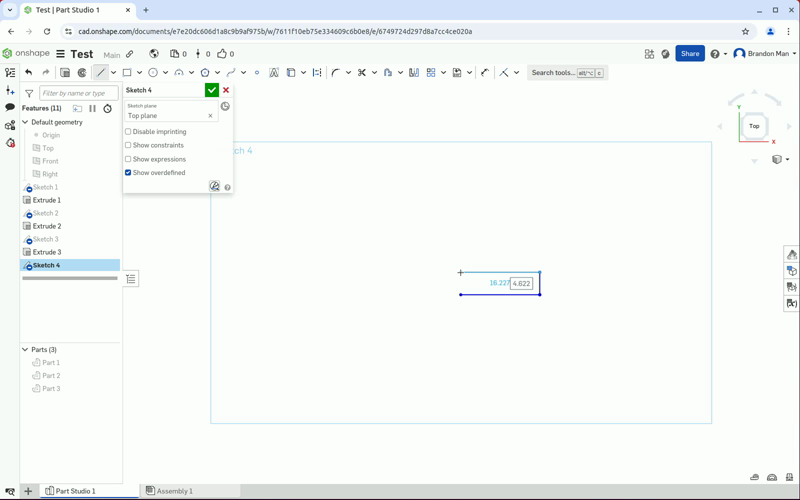
click(460, 272)
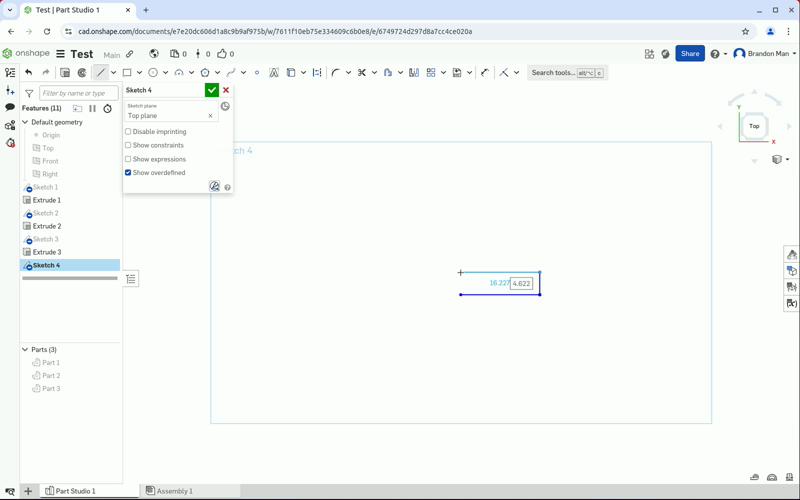
key_up(shift)
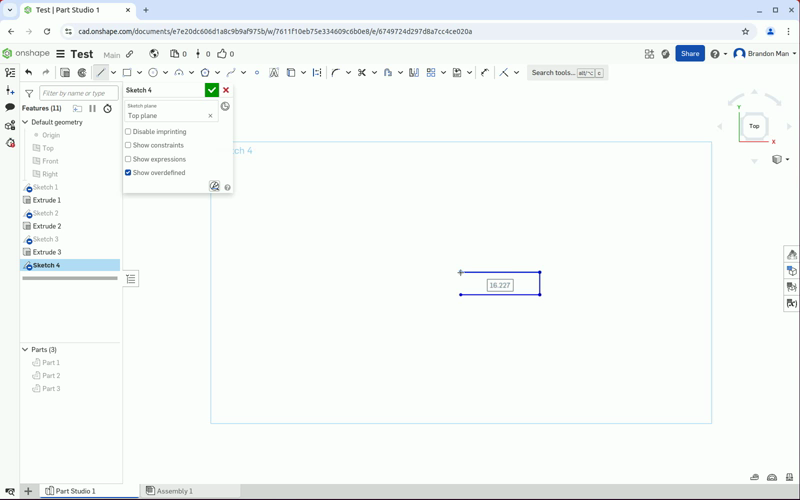
mouse_move(490, 272)
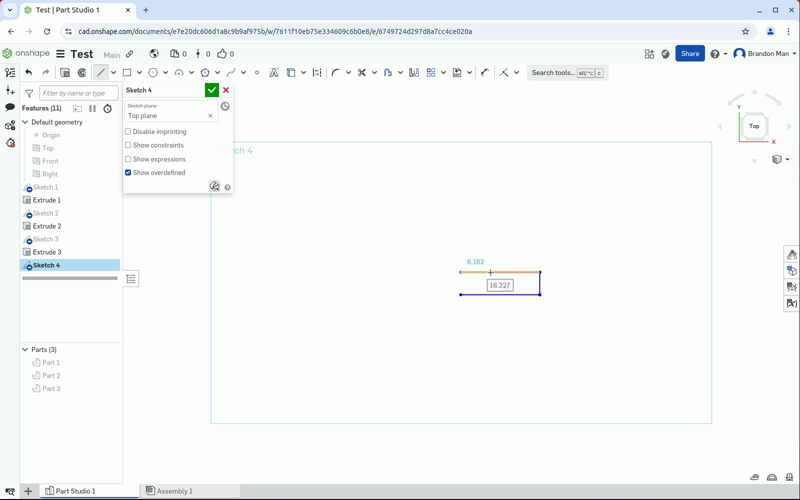
key_down(shift)
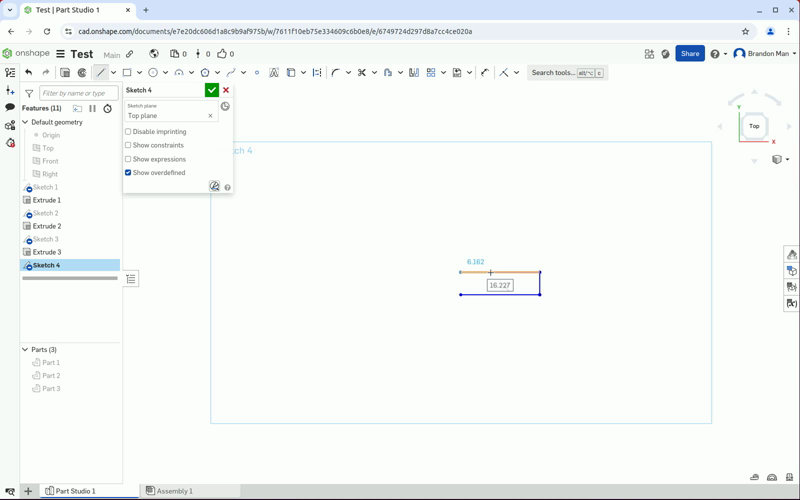
mouse_move(460, 294)
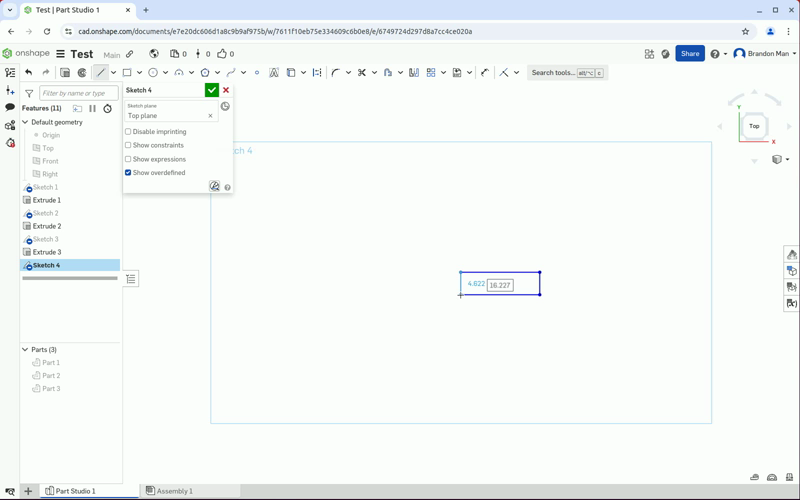
key_up(shift)
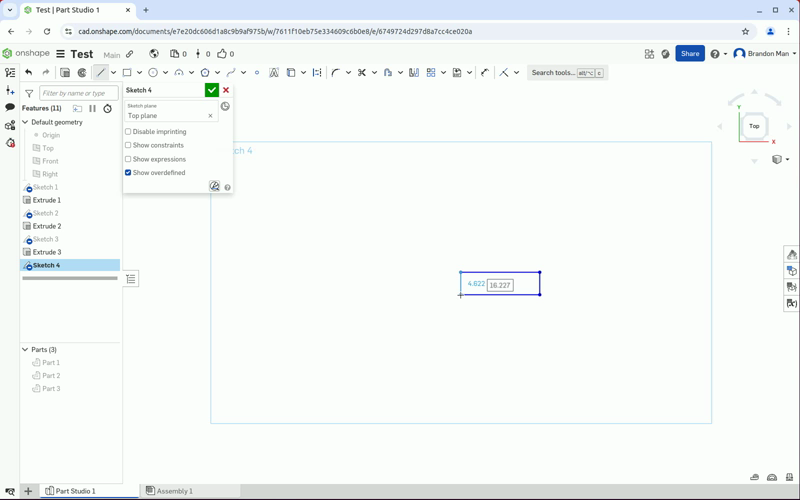
click(460, 294)
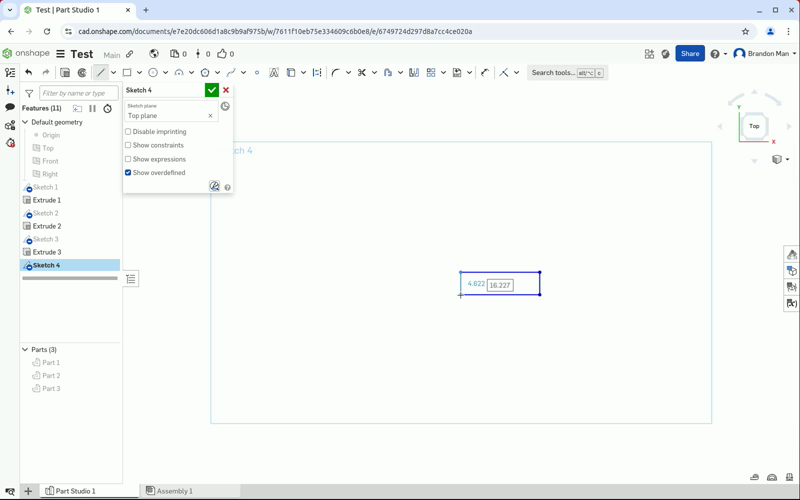
key(esc)
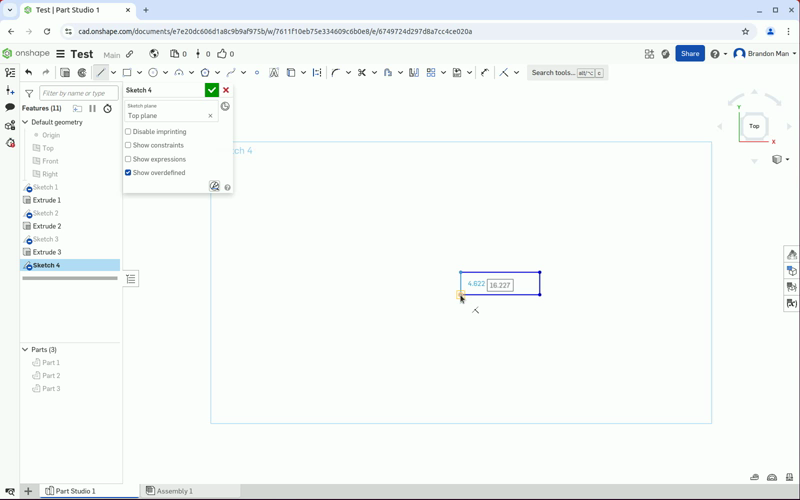
mouse_move(507, 292)
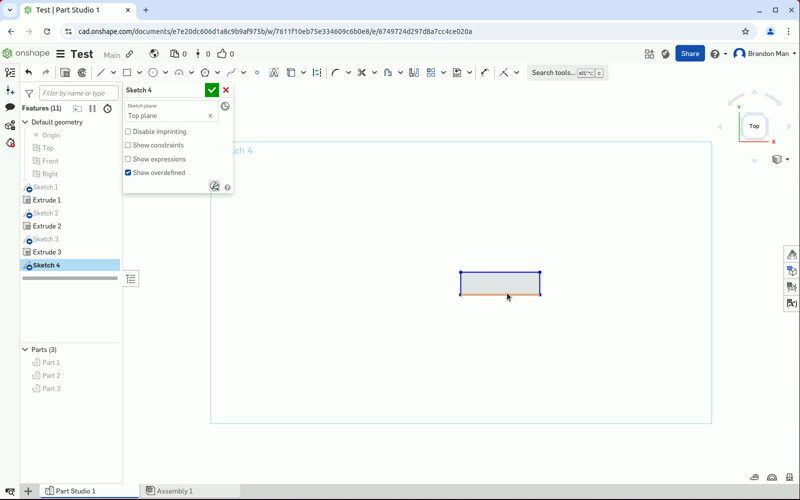
scroll(6)
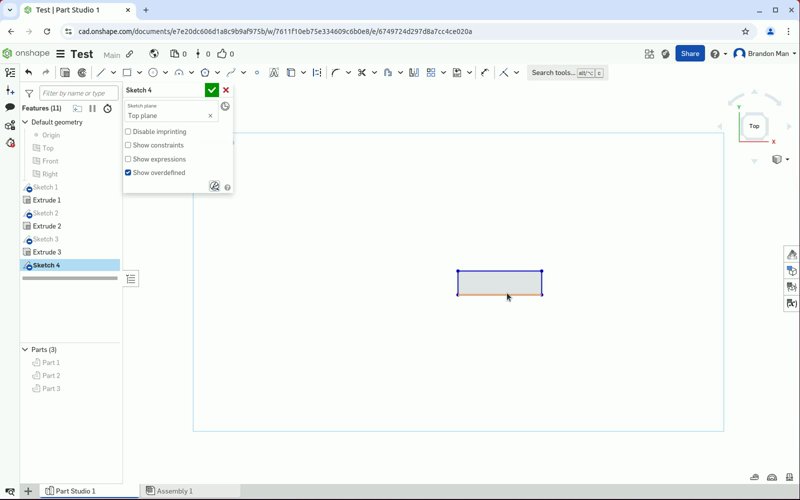
scroll(6)
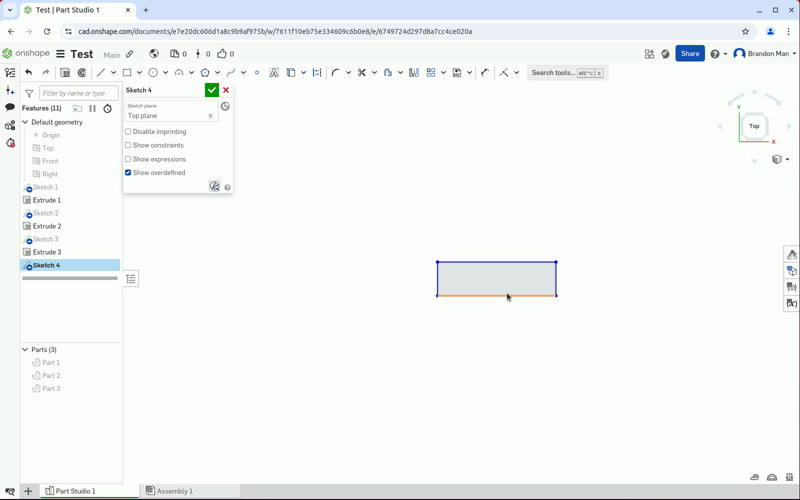
scroll(6)
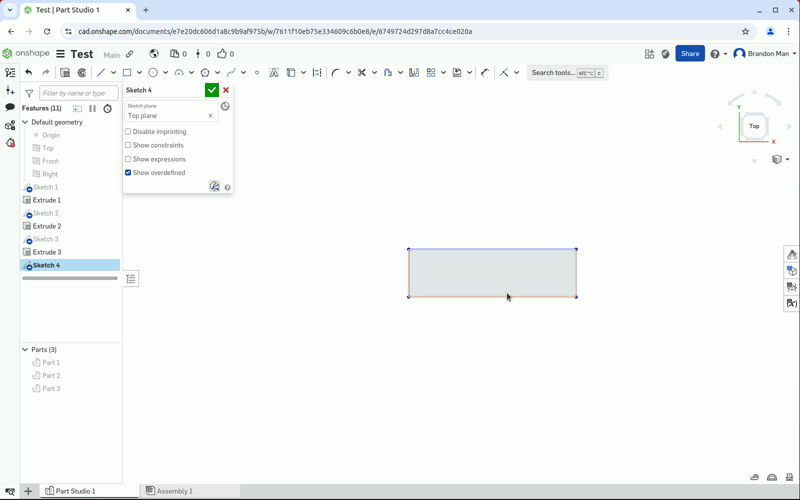
scroll(6)
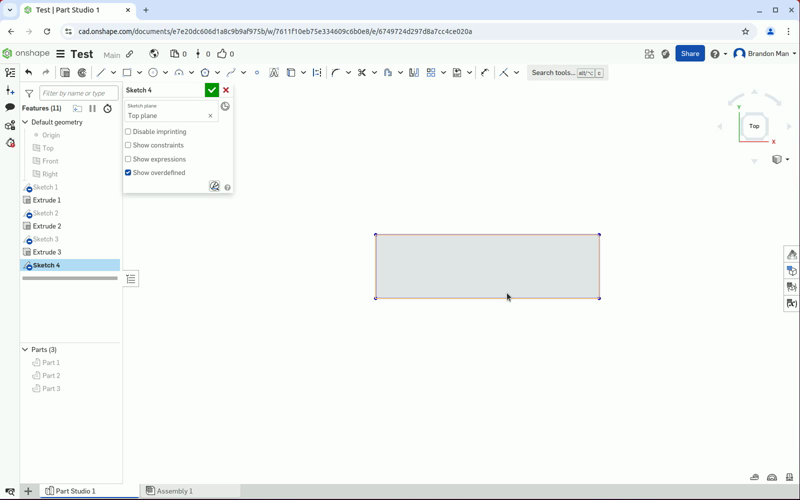
scroll(6)
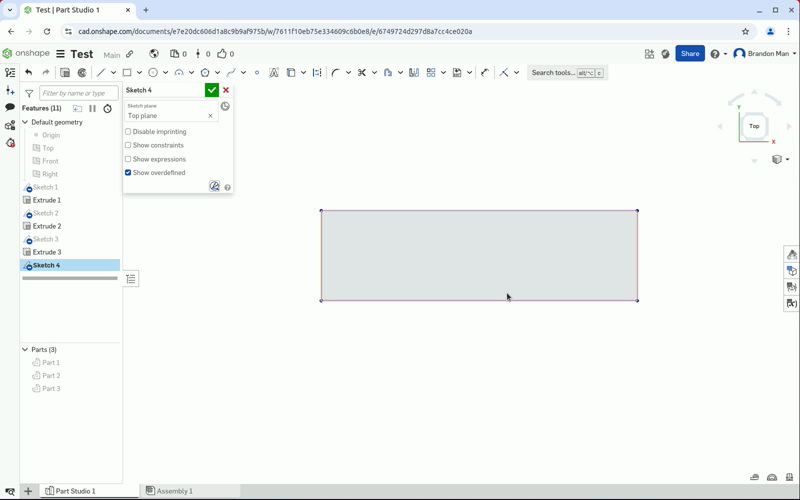
scroll(6)
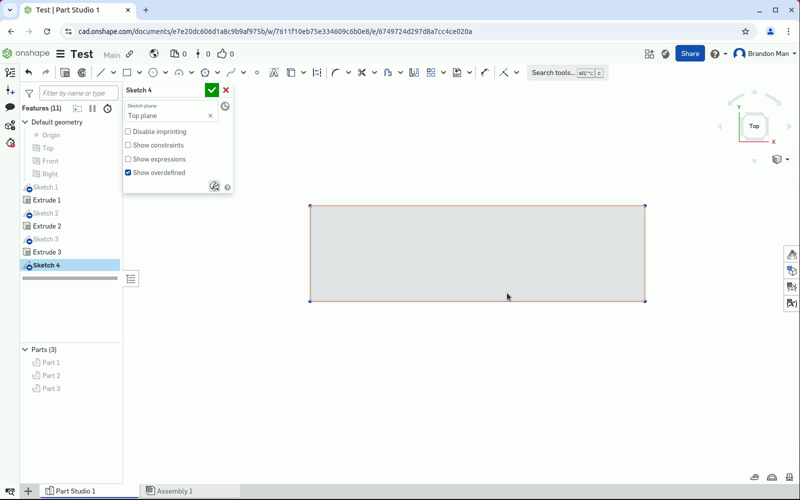
scroll(6)
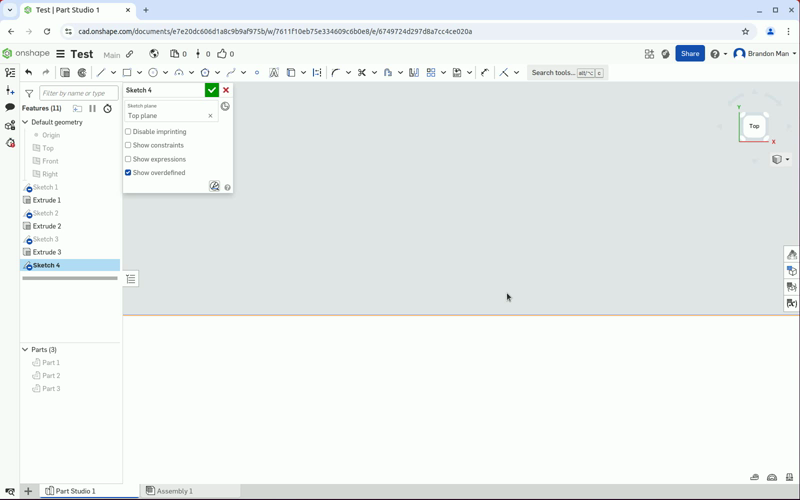
click(507, 292)
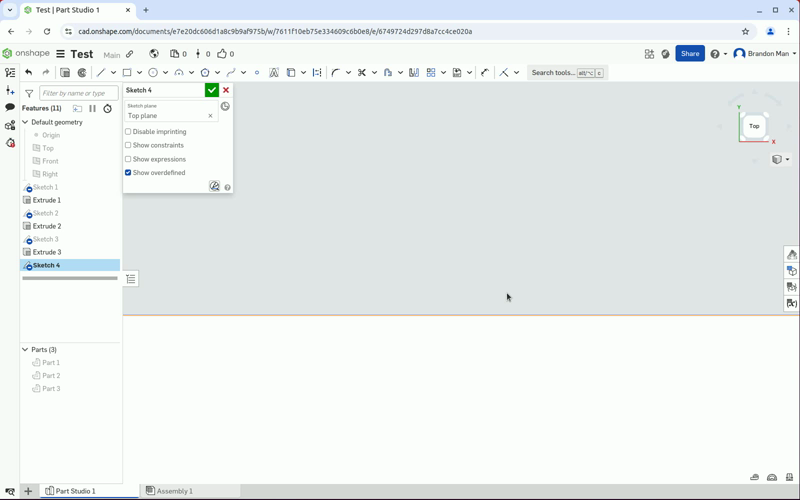
scroll(-6)
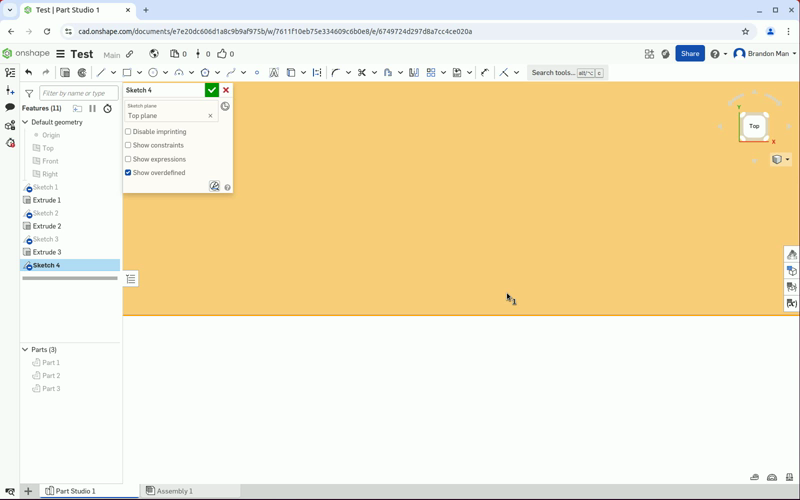
scroll(-6)
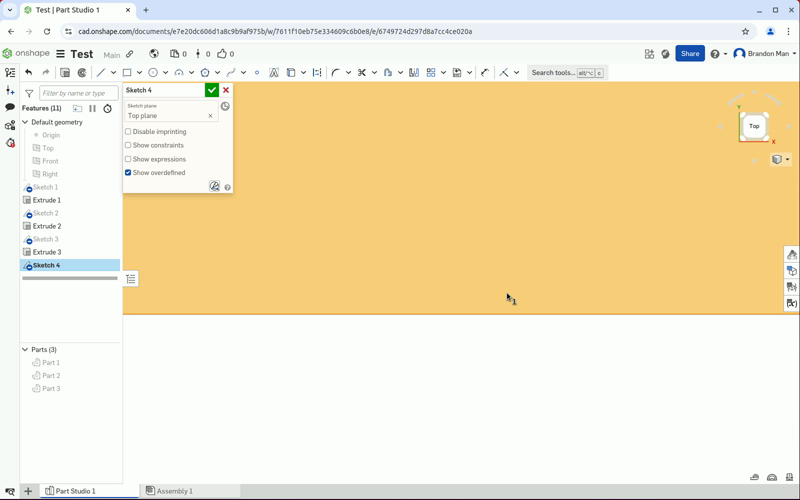
scroll(-6)
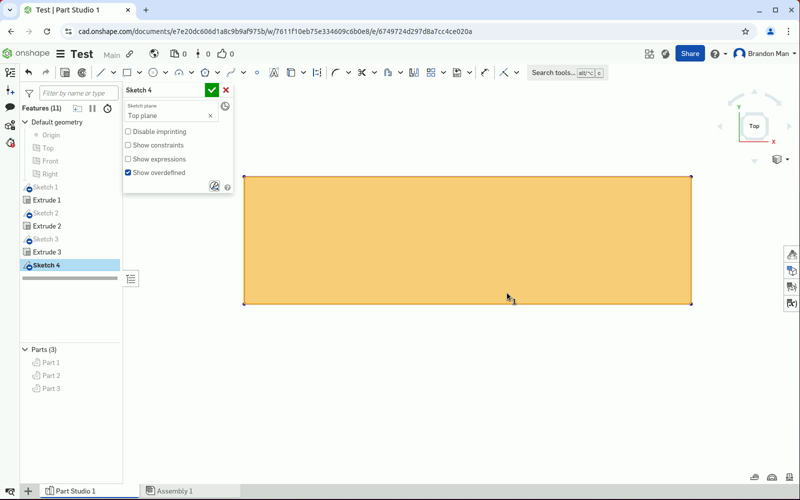
scroll(-6)
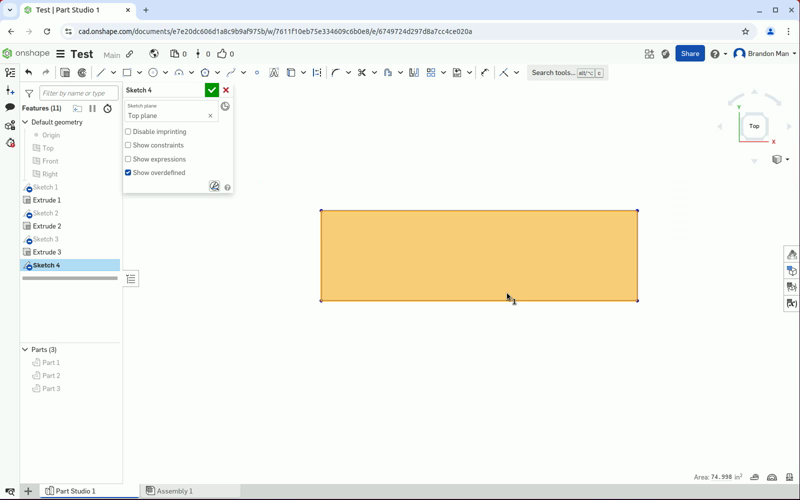
scroll(-6)
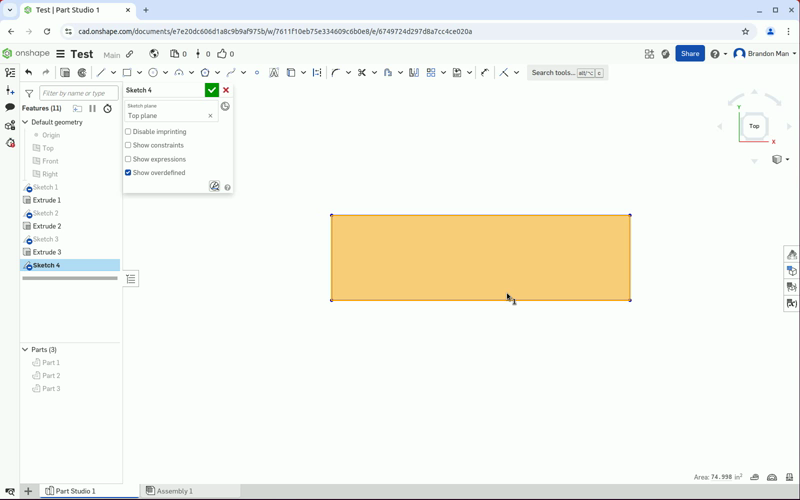
scroll(-6)
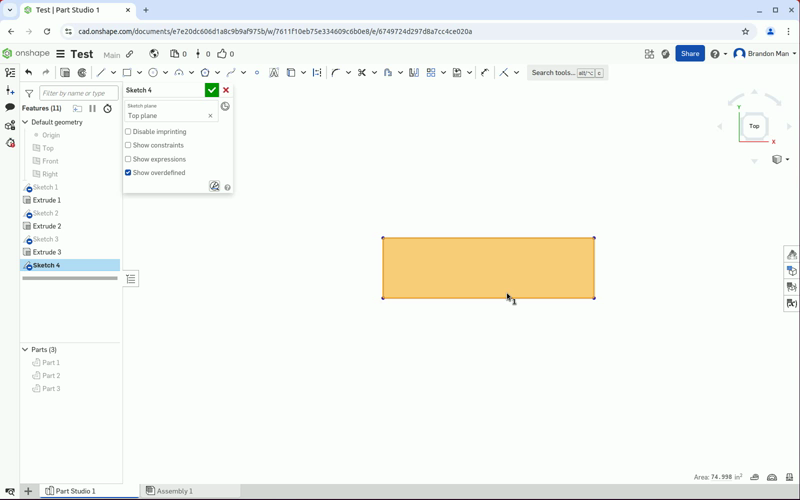
scroll(-6)
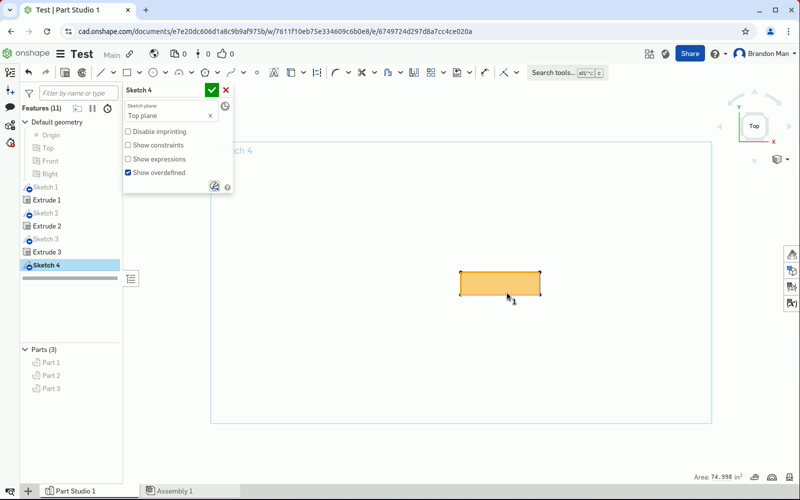
mouse_move(73, 352)
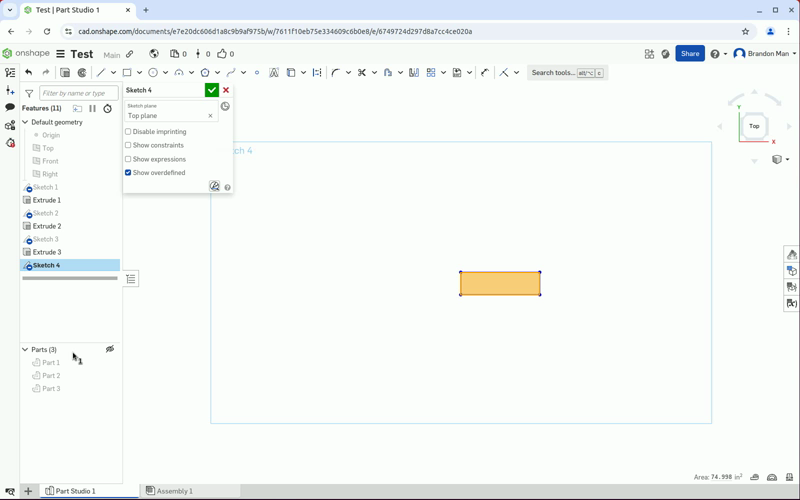
key(shift+y)
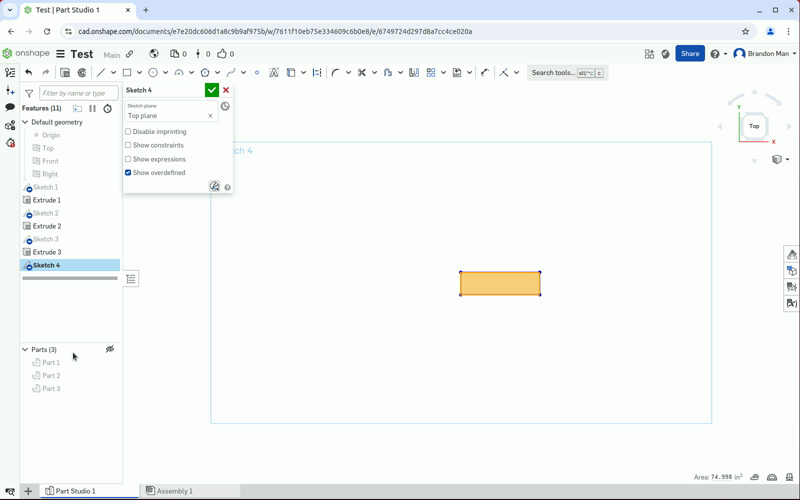
key(shift+e)
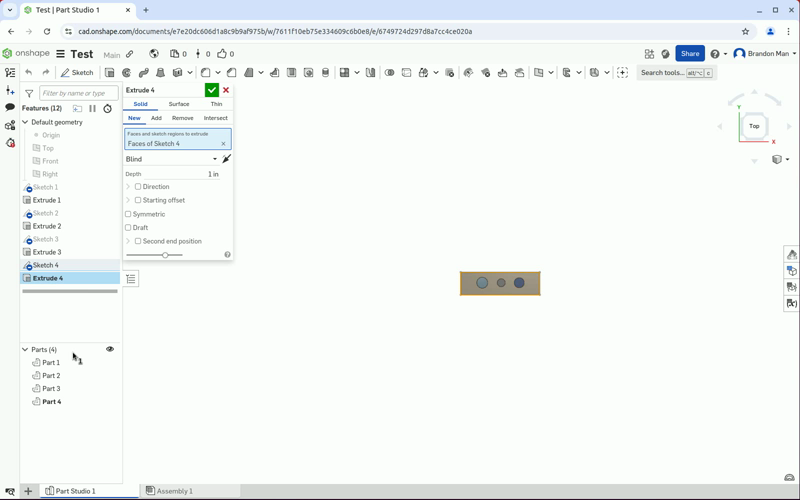
mouse_move(143, 106)
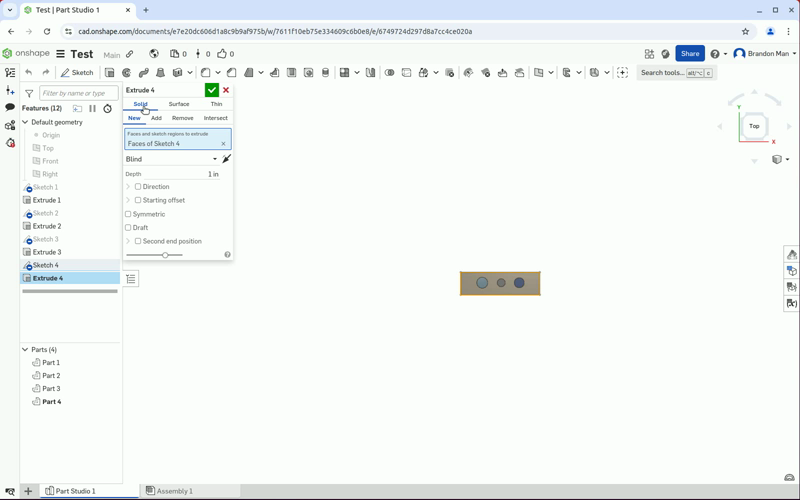
click(143, 106)
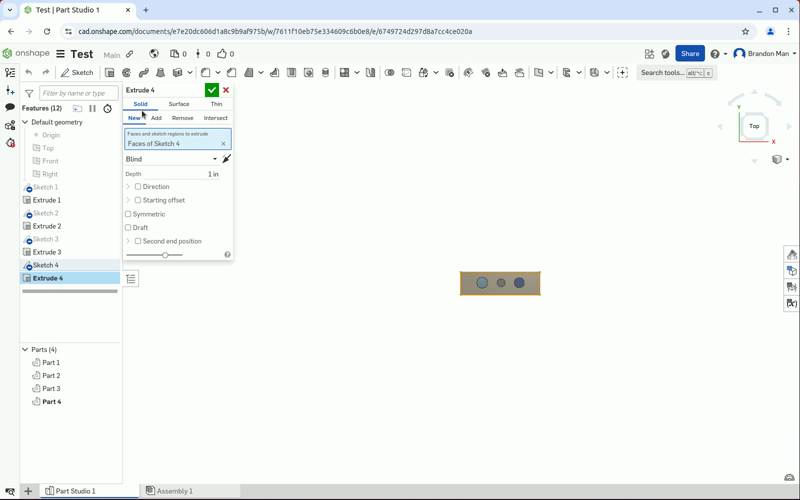
mouse_move(137, 120)
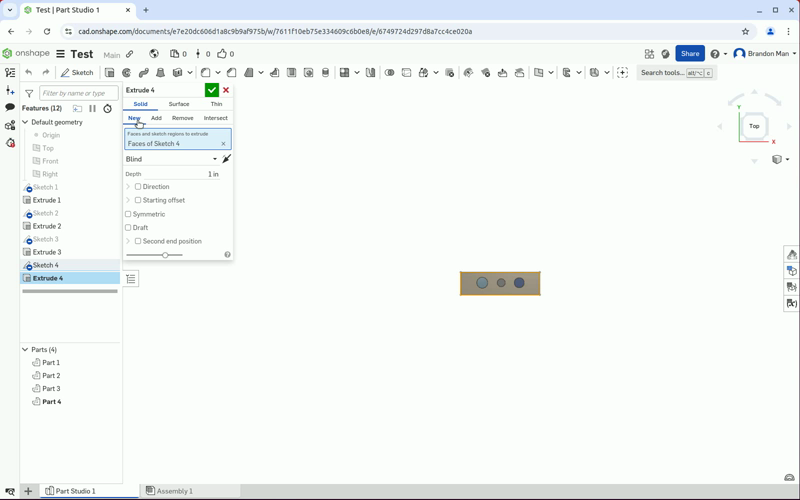
click(137, 120)
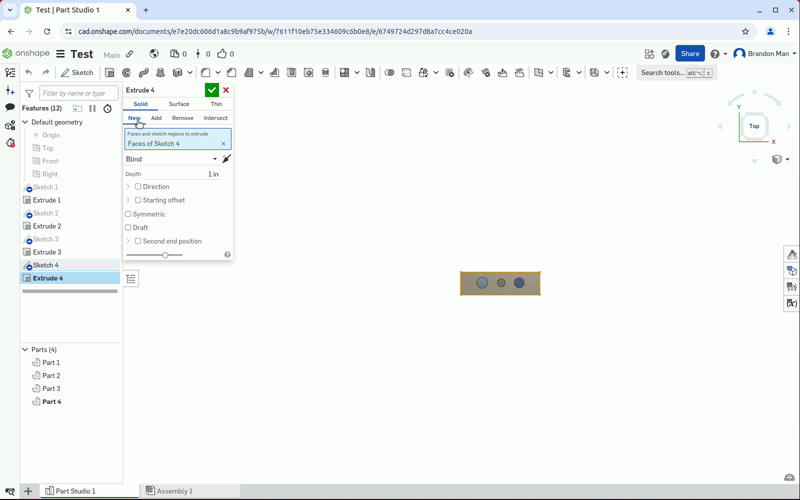
key(tab, 4)
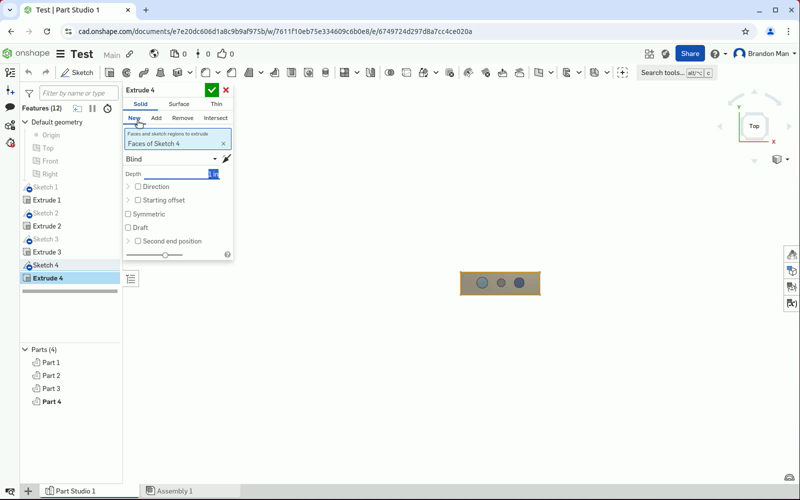
text(4.574)
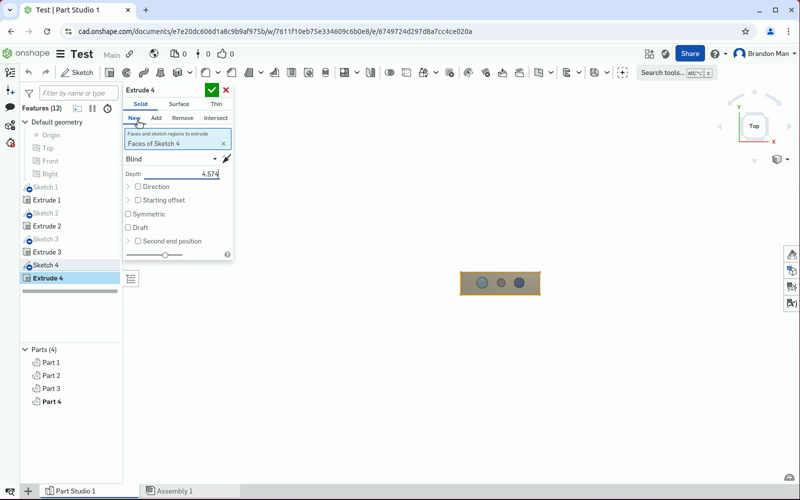
key(enter)
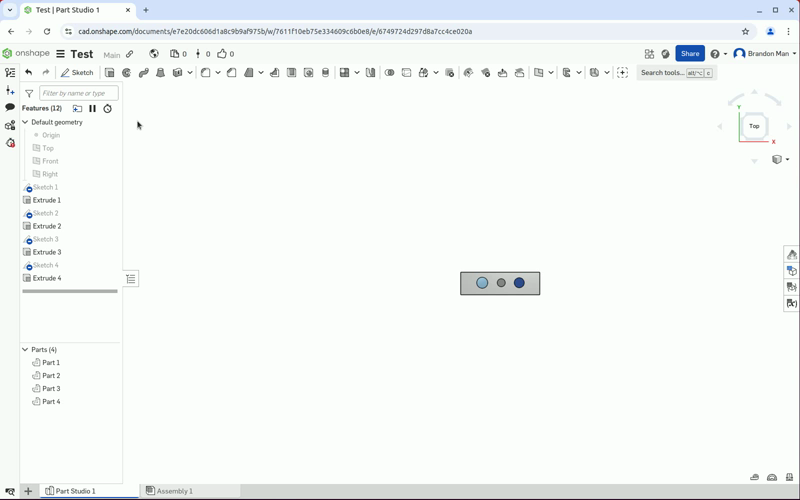
key(shift+h)
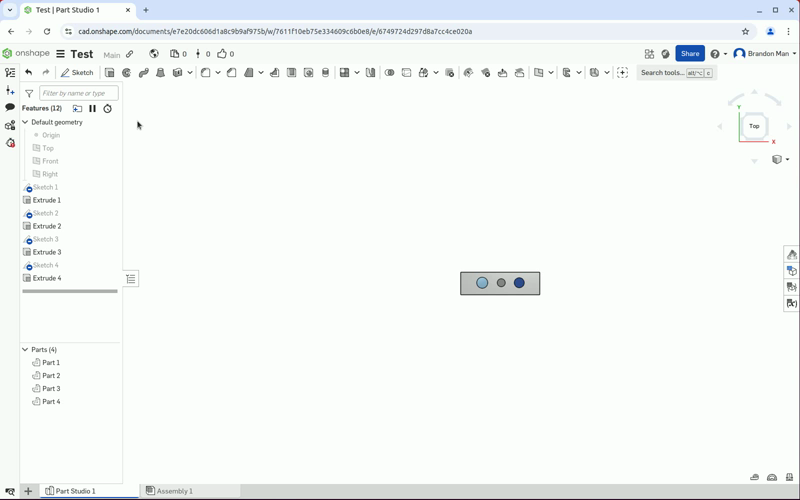
key(shift+h)
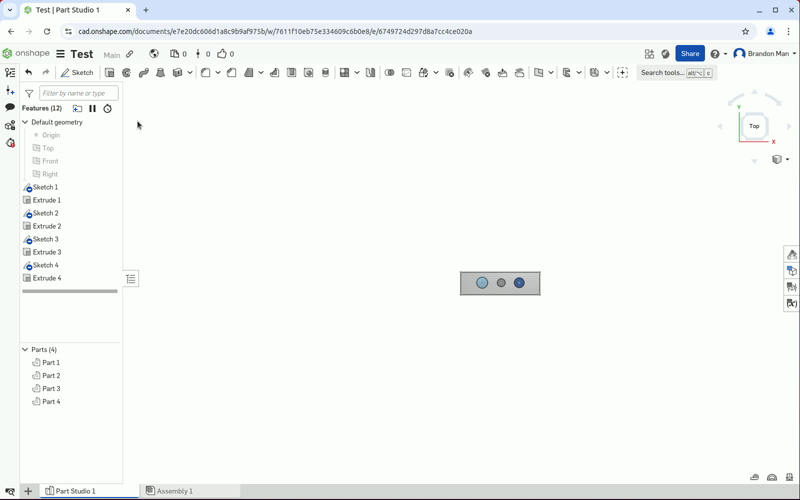
key(shift+7)
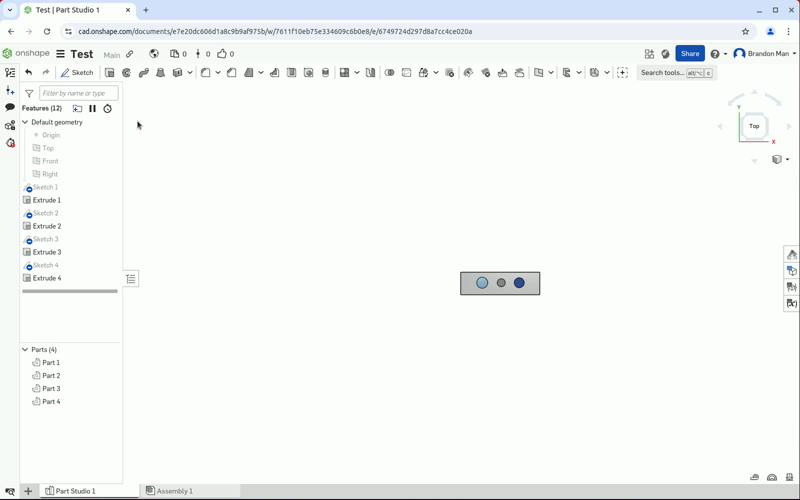
key(up, 3)
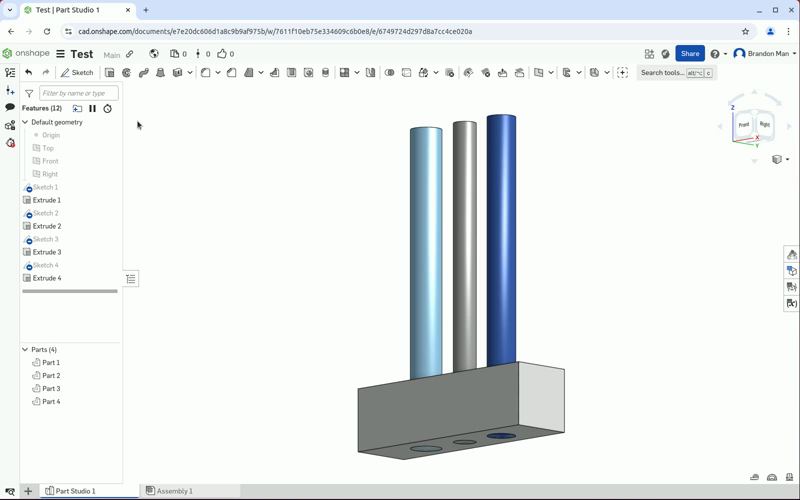
key(left, 3)
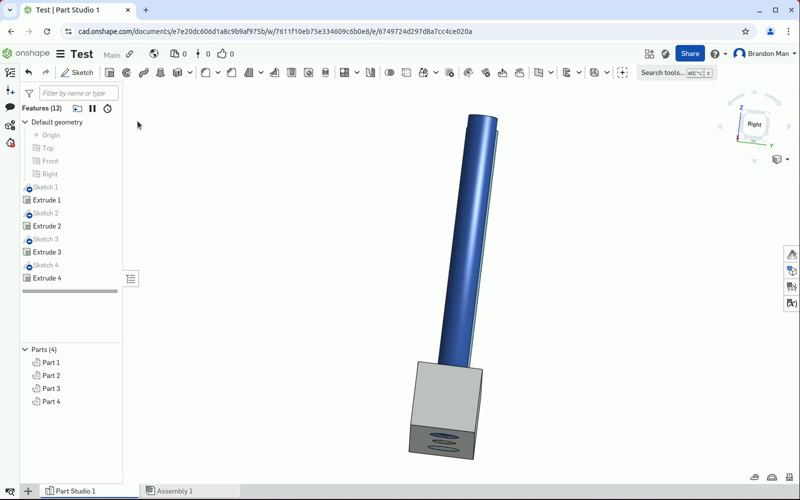
key(right, 3)
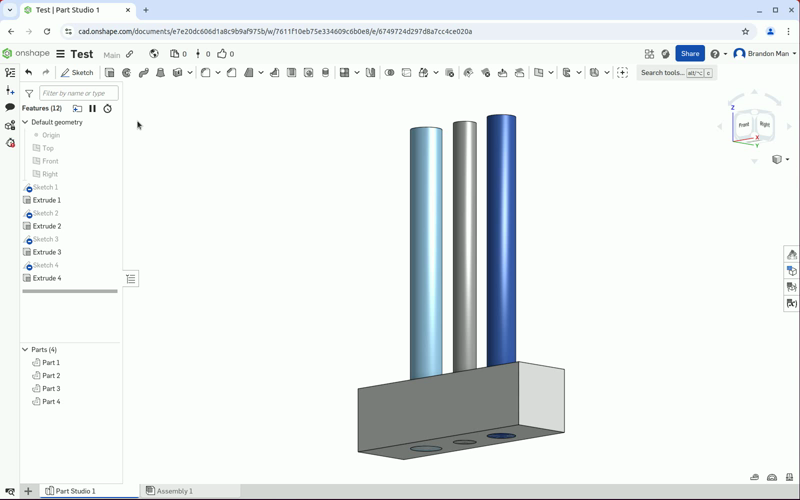
key(down, 3)
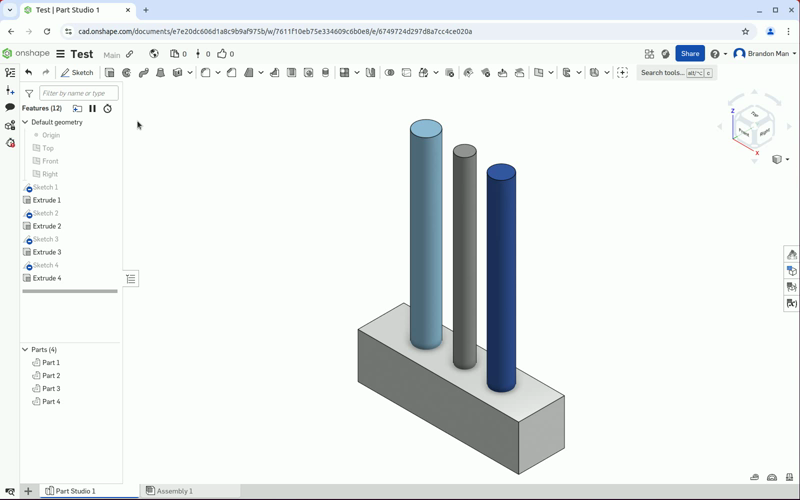
mouse_move(73, 189)
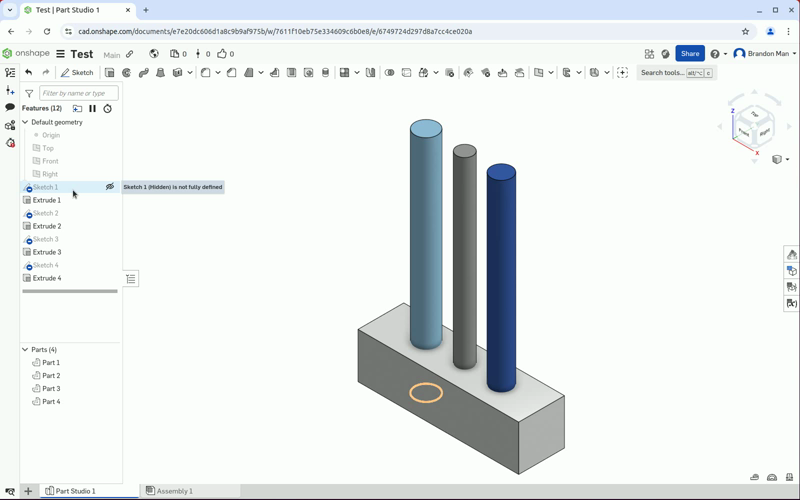
click(73, 189)